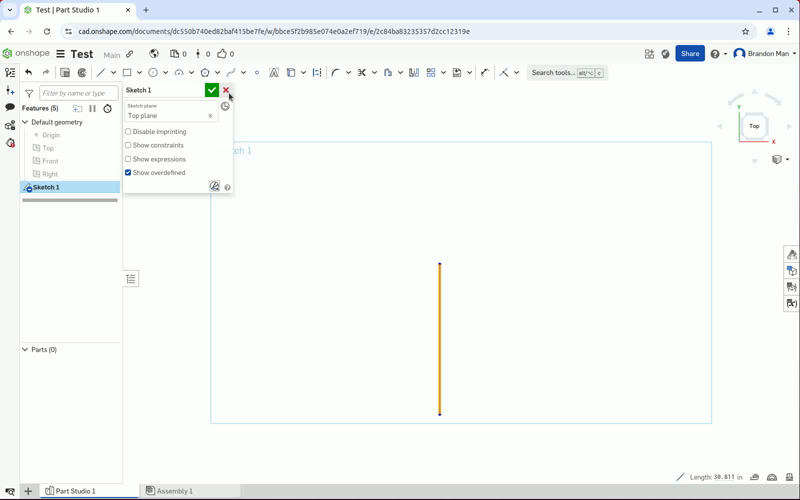
key(shift+h)
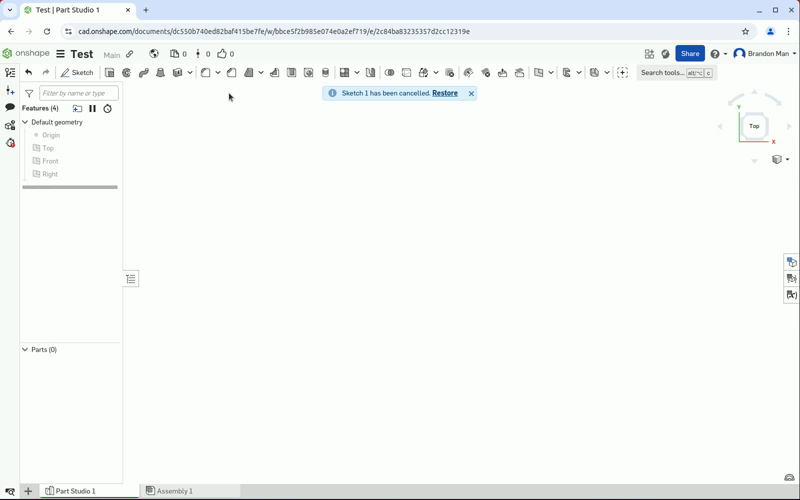
mouse_move(73, 352)
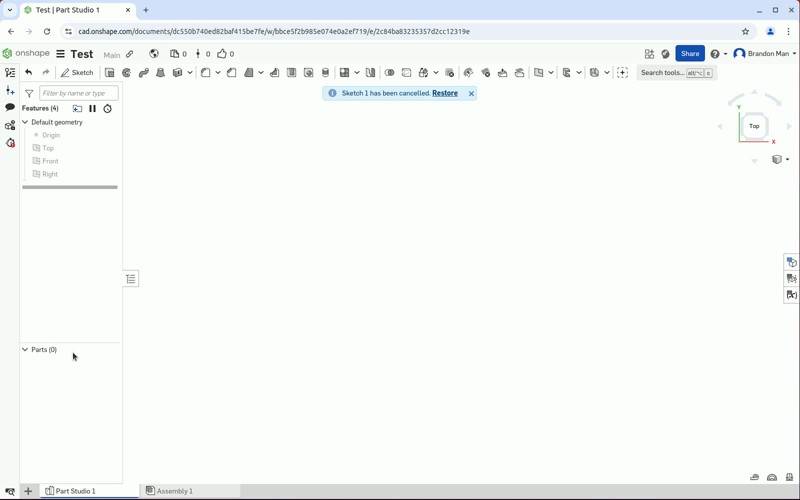
key(y)
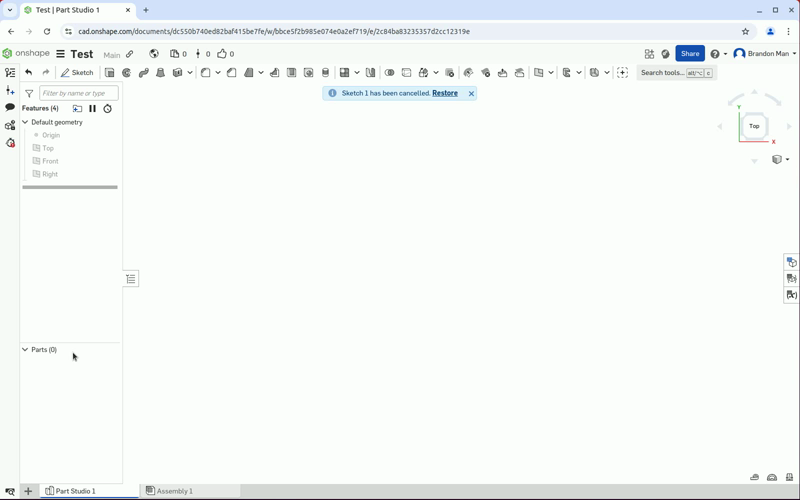
key(shift+p)
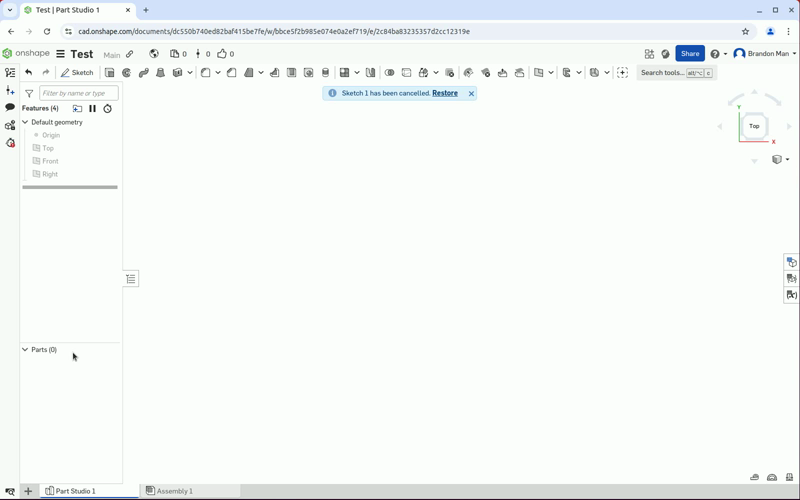
key(space)
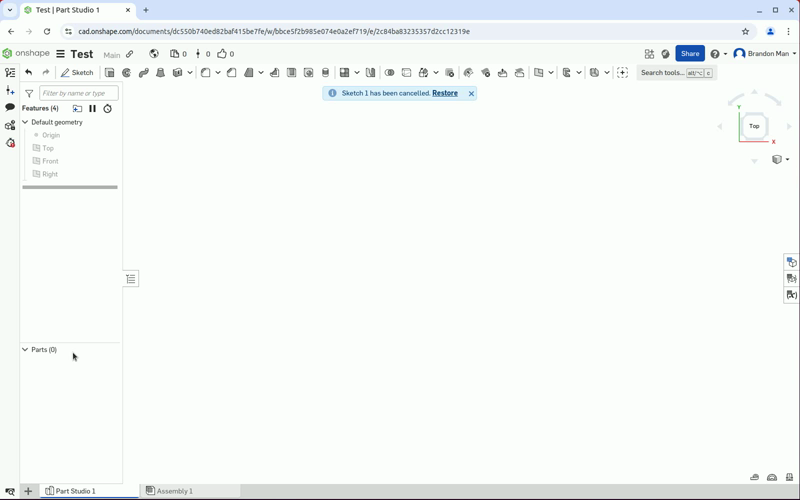
key_down(shift)
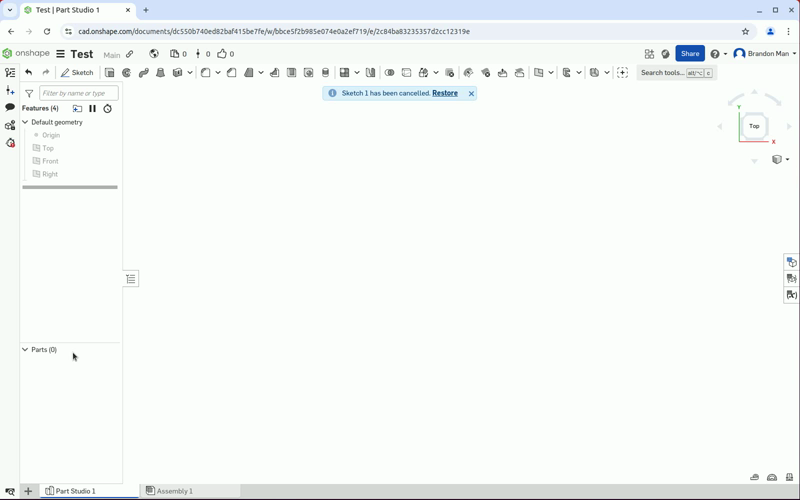
key(up)
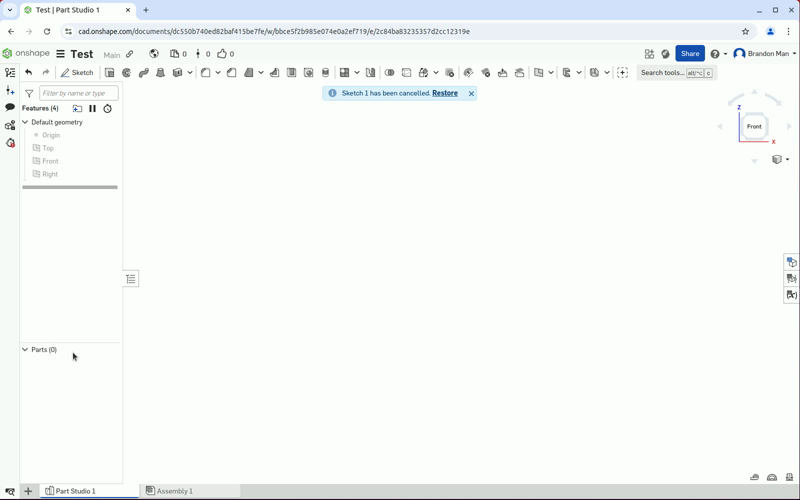
key_up(shift)
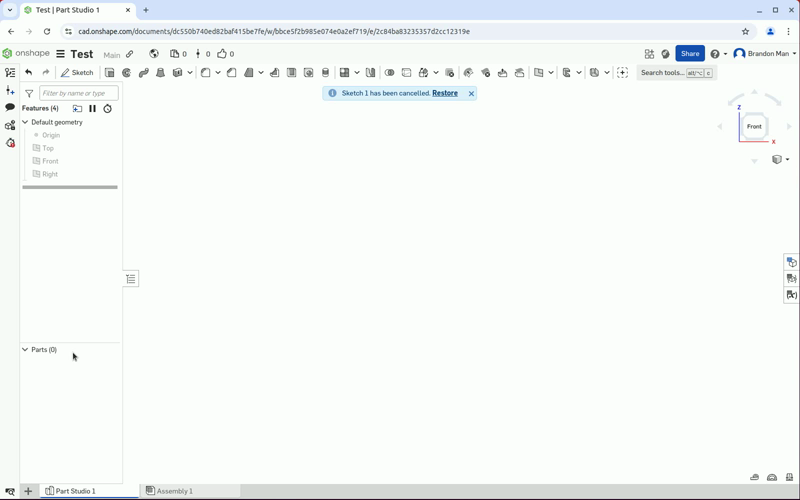
mouse_move(73, 352)
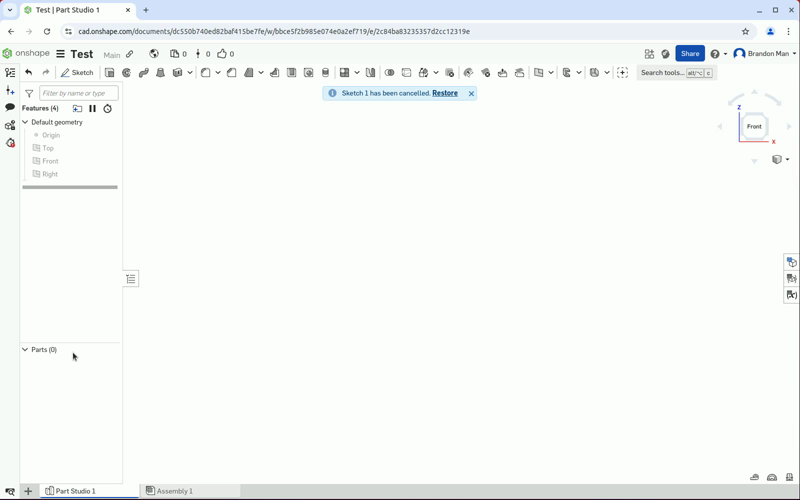
key(shift+y)
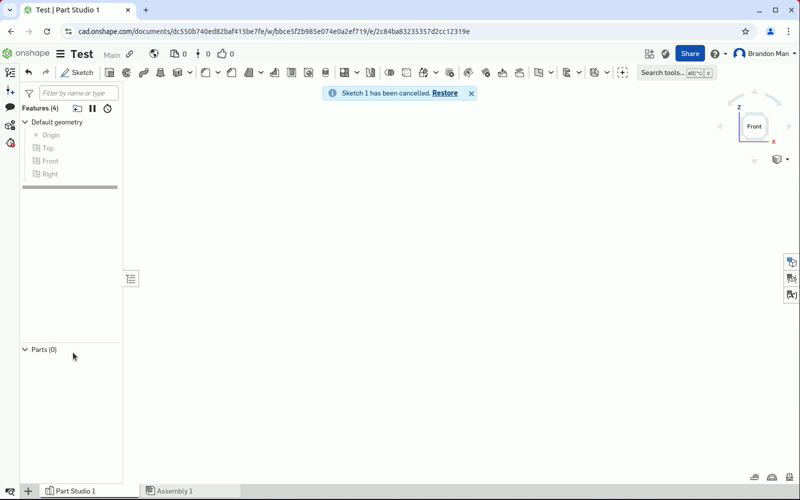
key(shift+s)
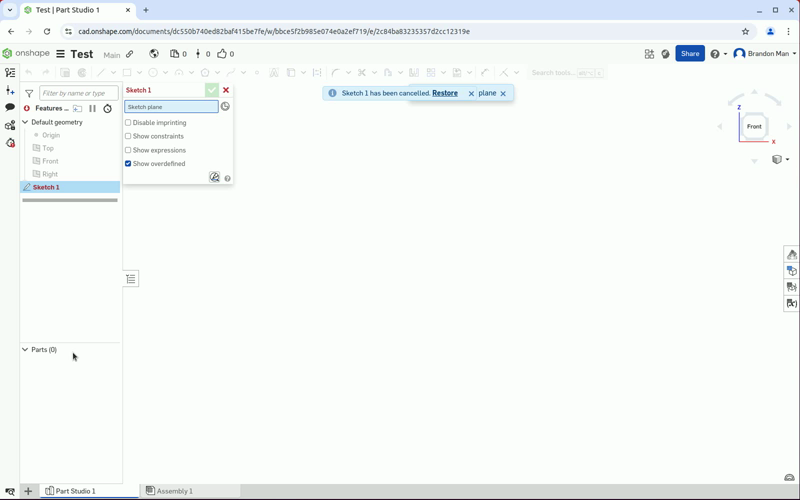
mouse_move(73, 163)
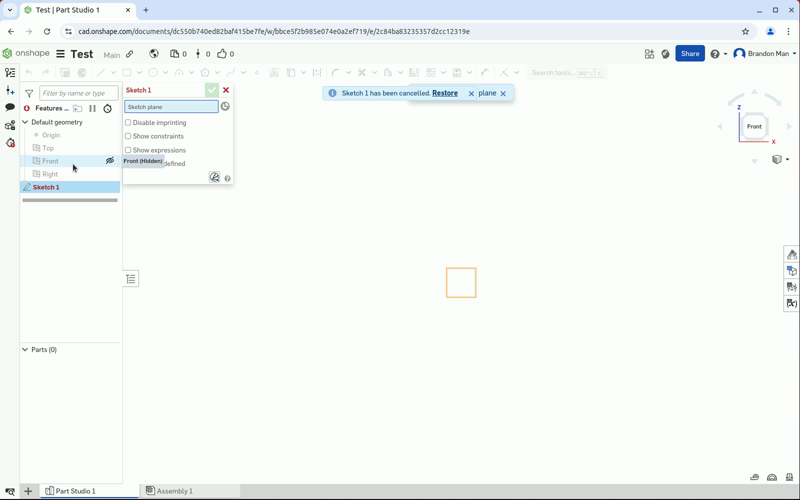
click(73, 163)
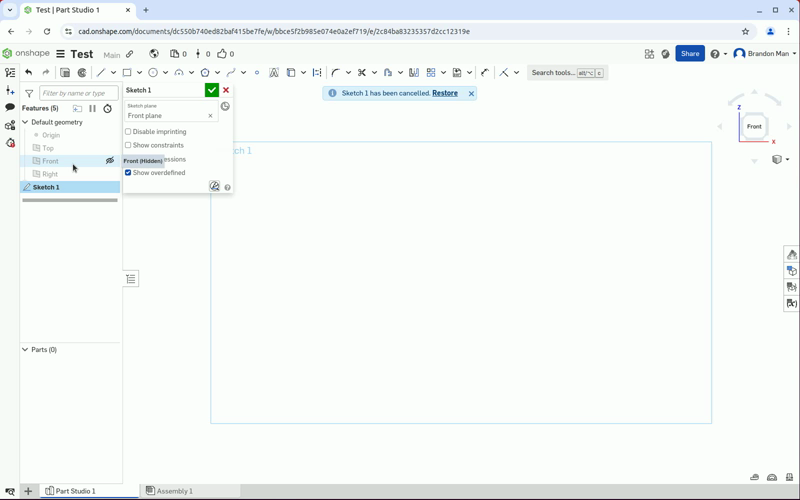
mouse_move(73, 352)
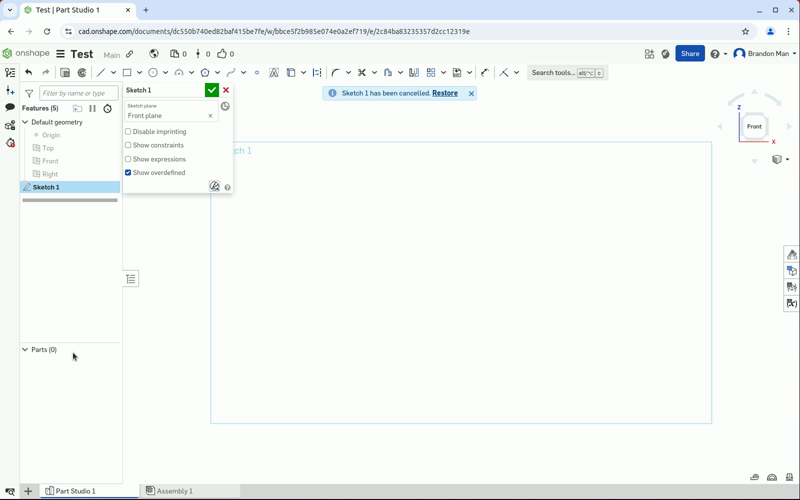
key(y)
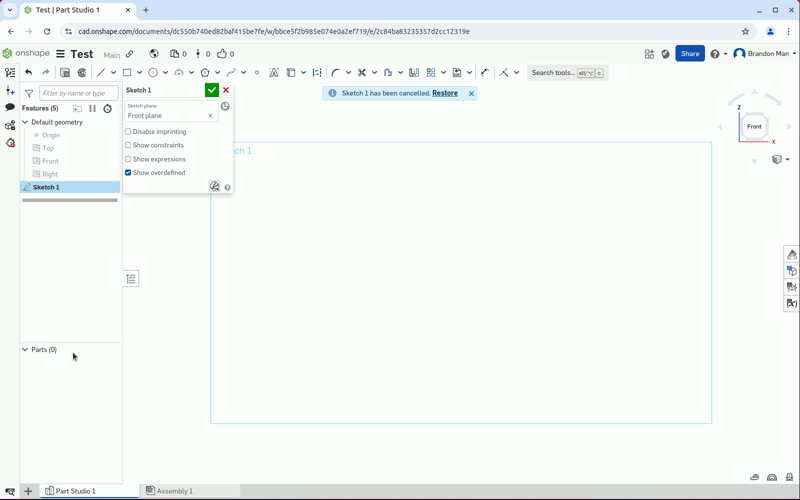
key(l)
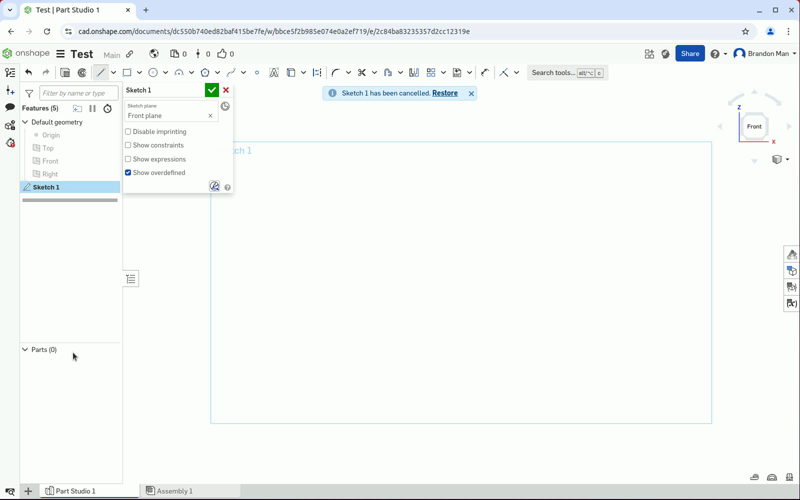
key_down(shift)
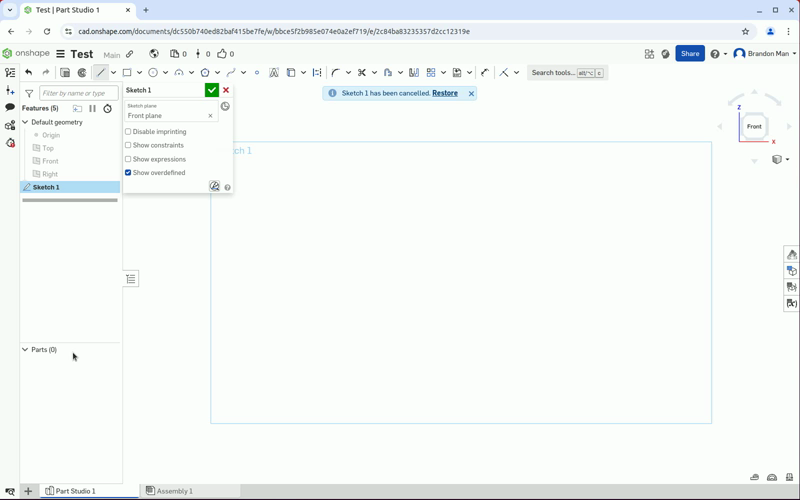
mouse_move(348, 308)
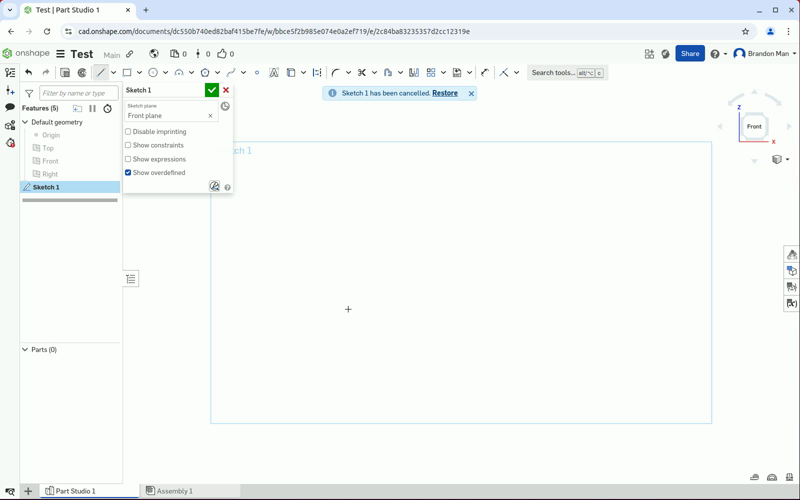
click(348, 308)
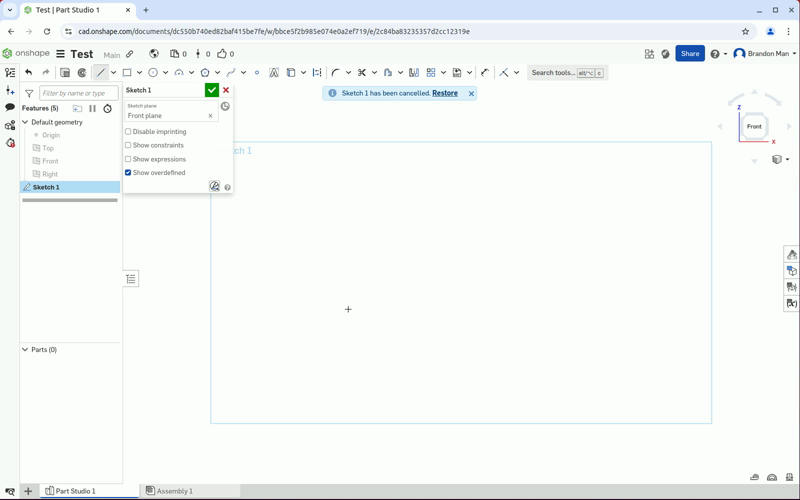
key_up(shift)
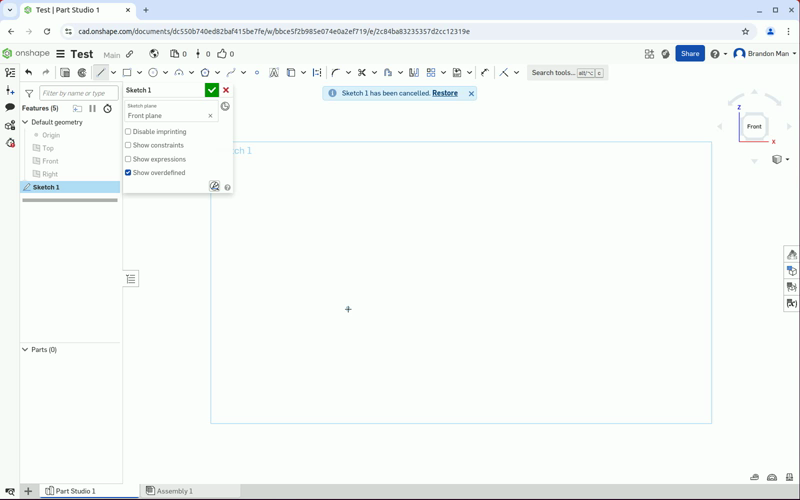
key_down(shift)
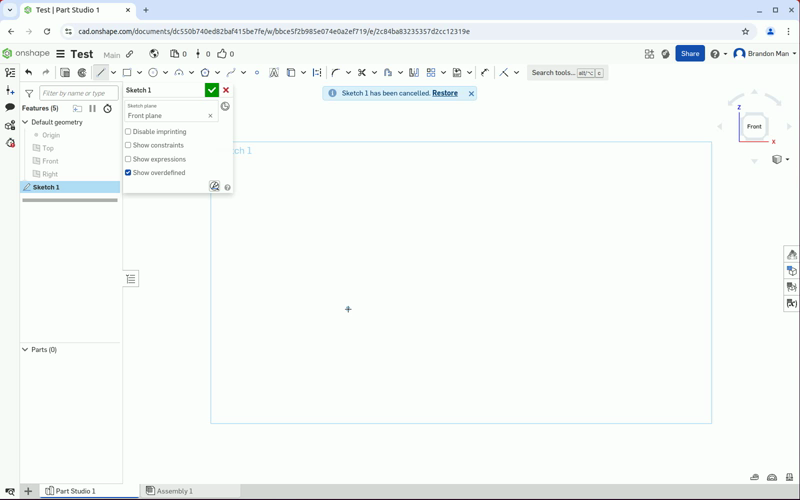
mouse_move(572, 308)
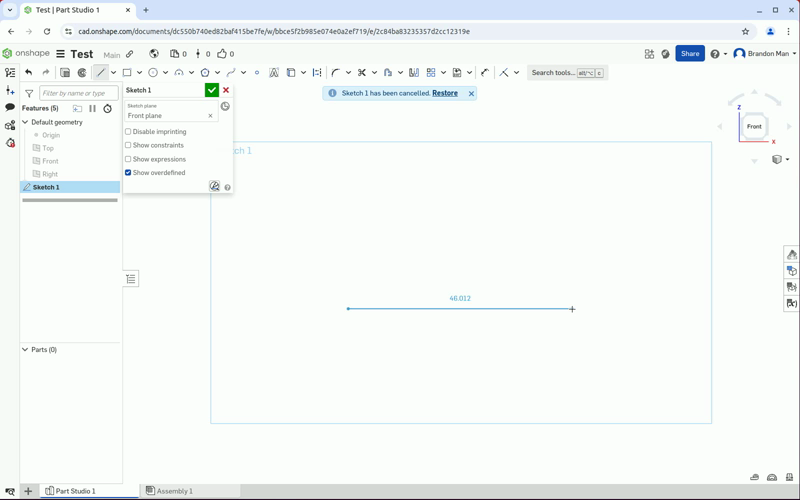
click(572, 308)
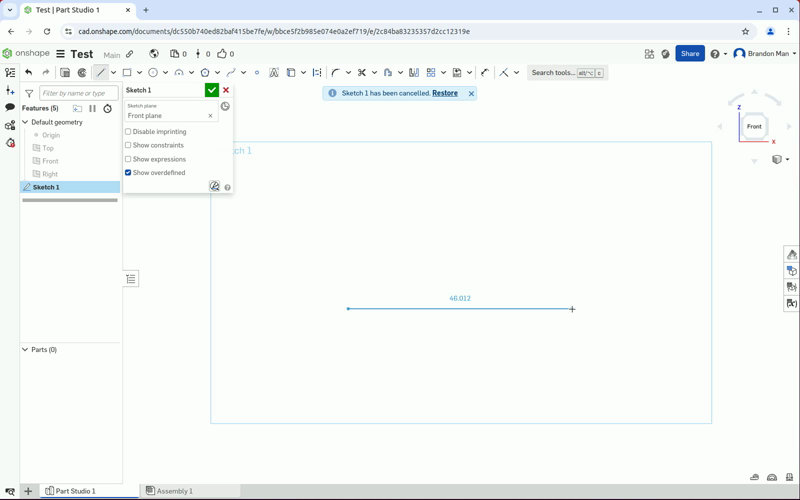
key_up(shift)
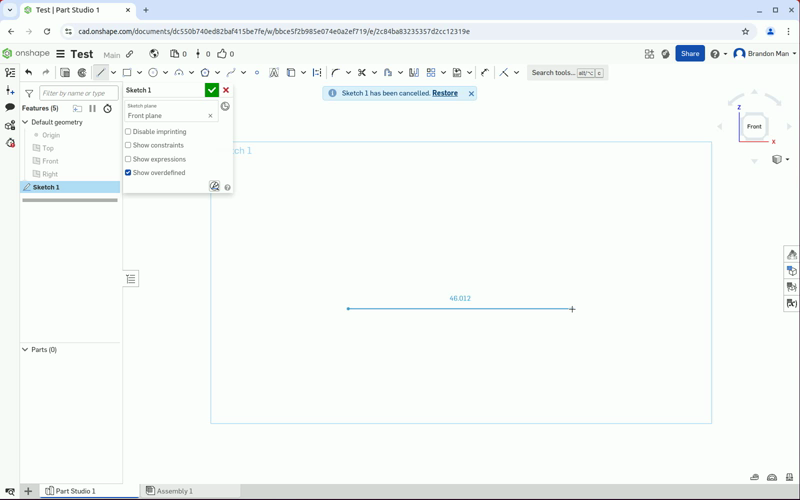
key_down(shift)
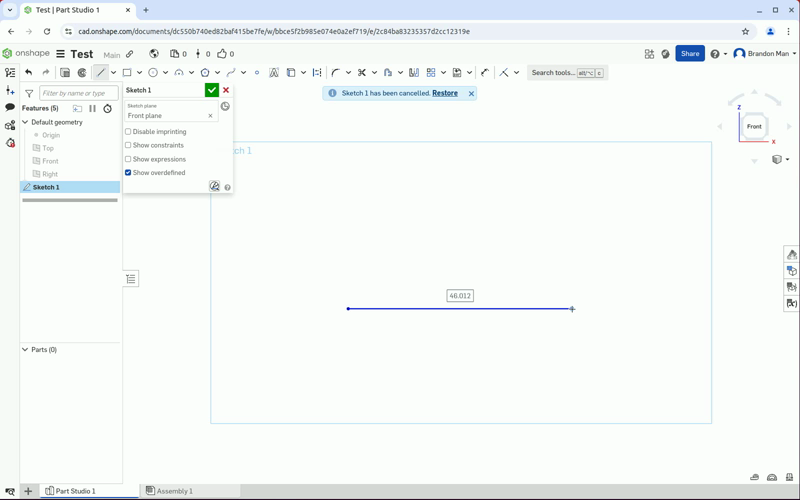
mouse_move(589, 308)
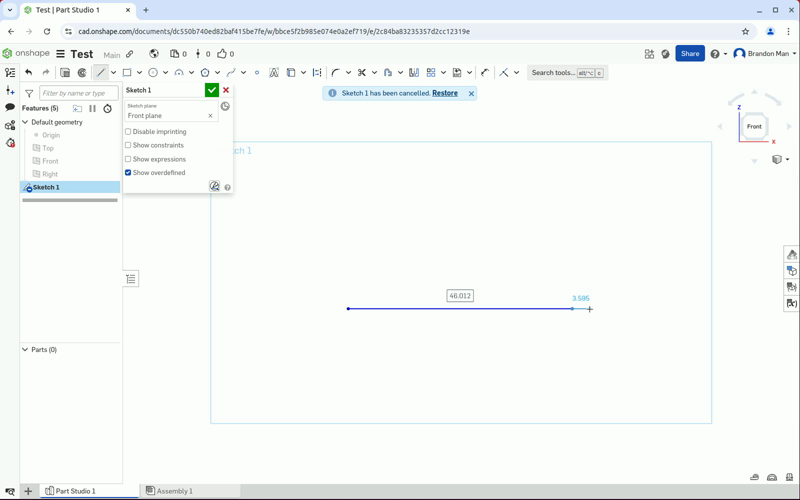
mouse_move(572, 256)
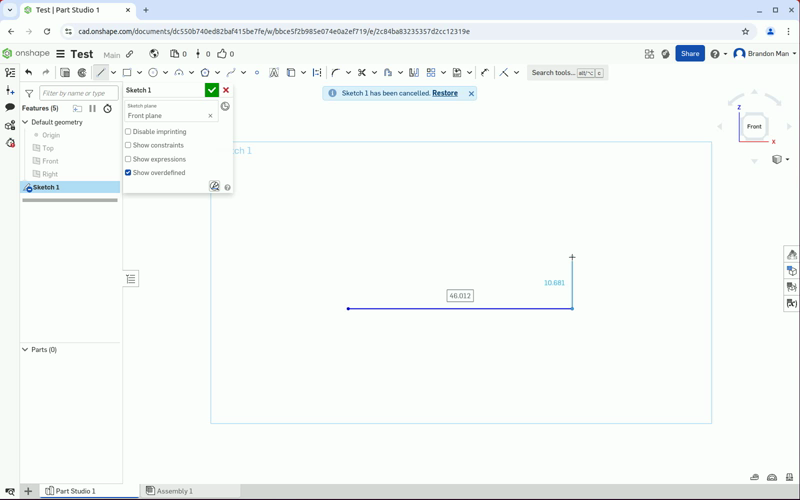
click(572, 256)
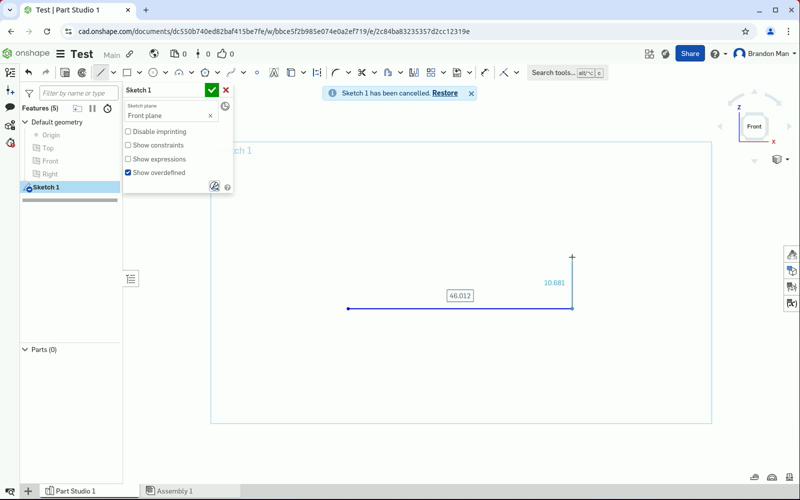
key_up(shift)
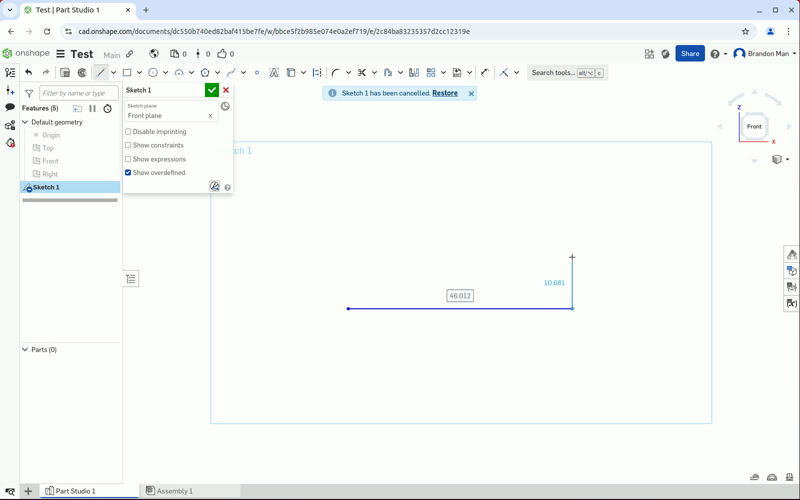
key_down(shift)
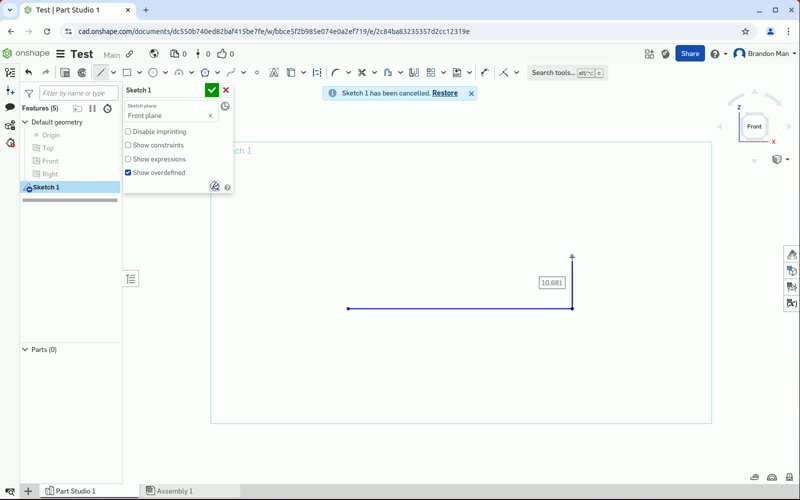
mouse_move(348, 256)
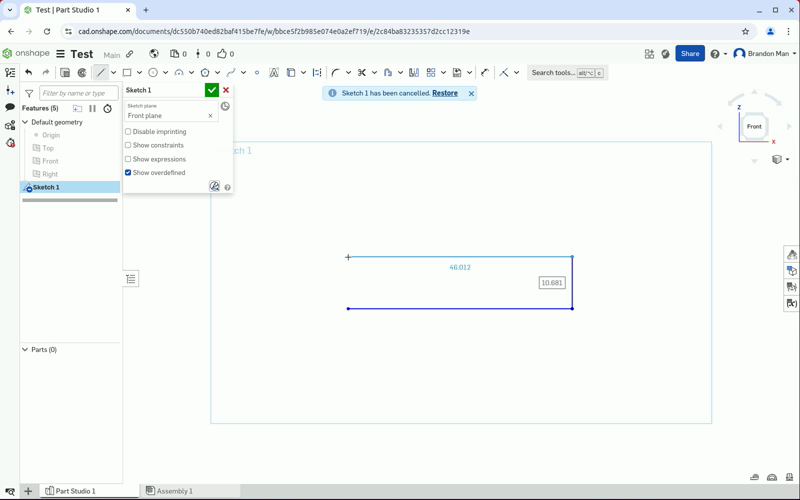
click(348, 256)
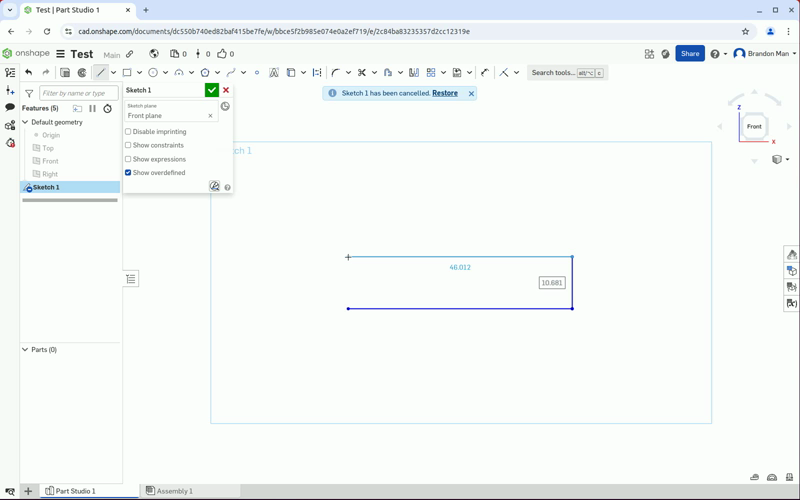
key_up(shift)
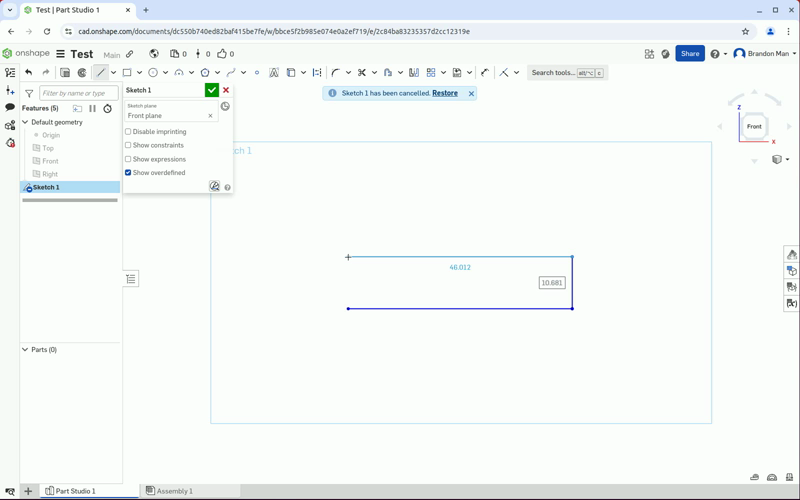
mouse_move(378, 256)
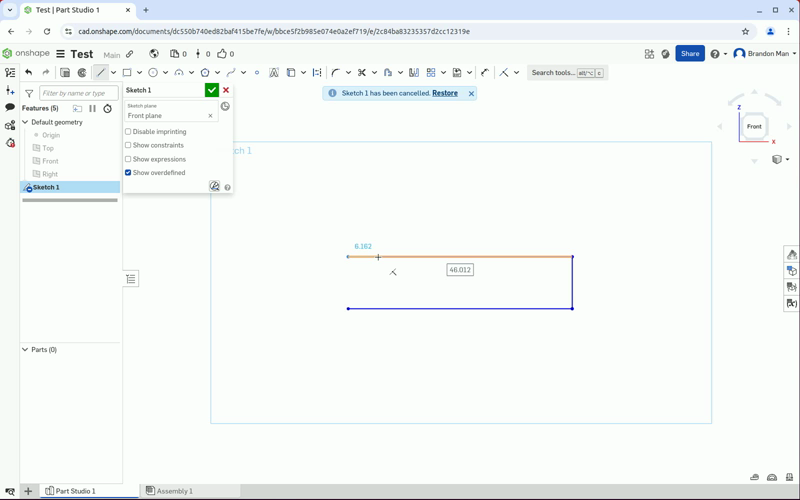
key_down(shift)
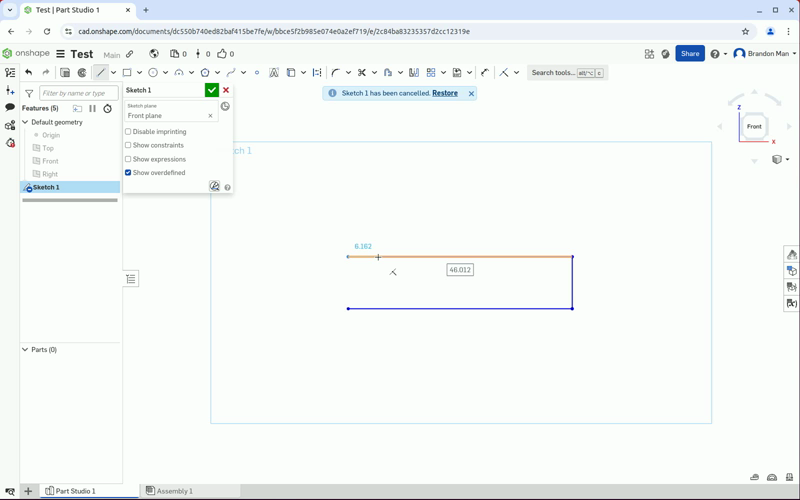
mouse_move(348, 308)
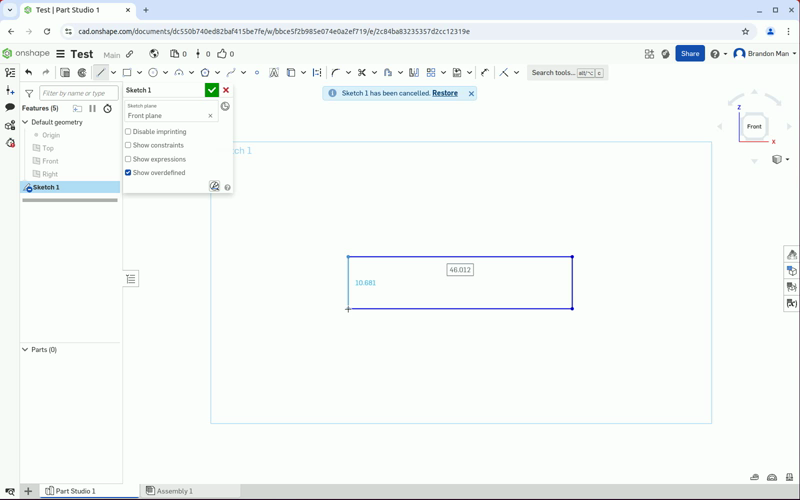
key_up(shift)
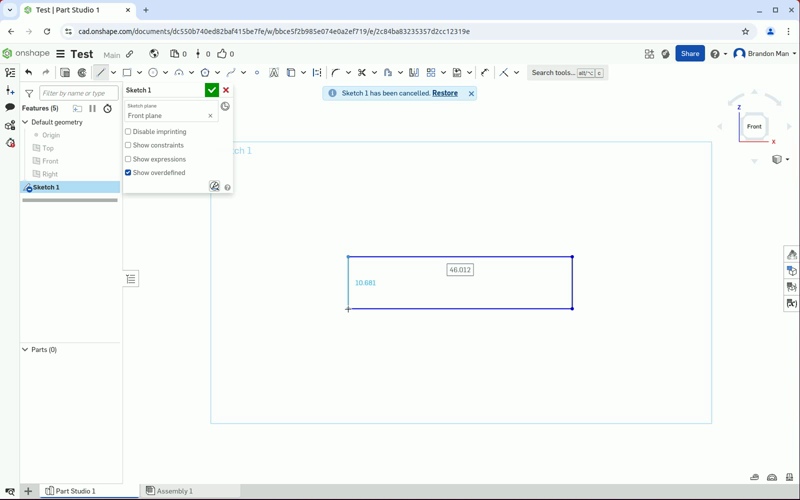
click(348, 308)
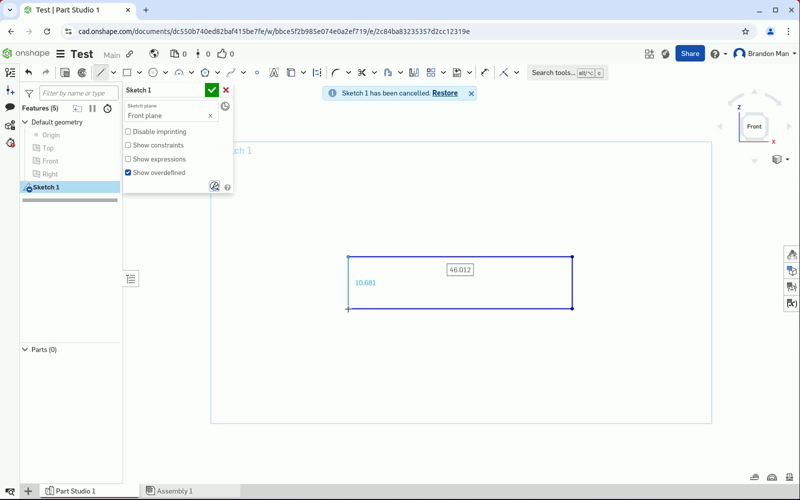
key(esc)
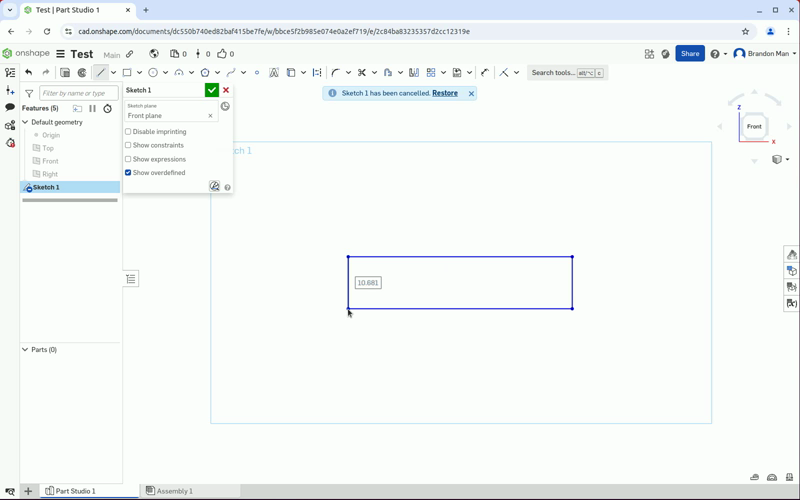
key(l)
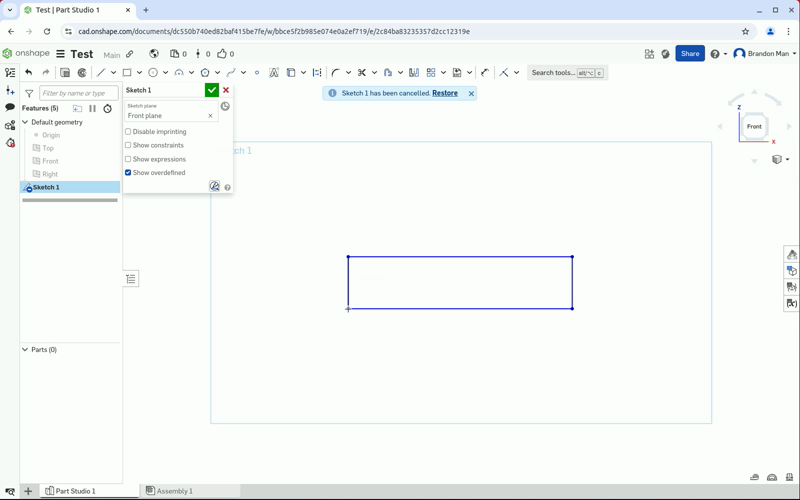
key_down(shift)
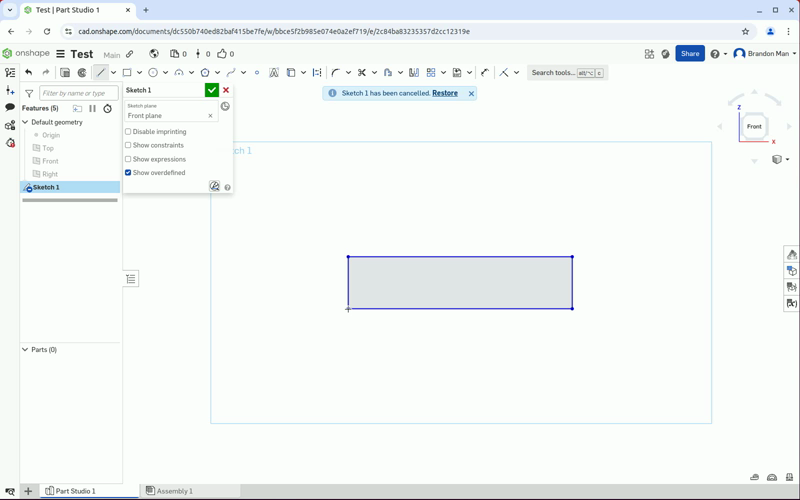
mouse_move(510, 301)
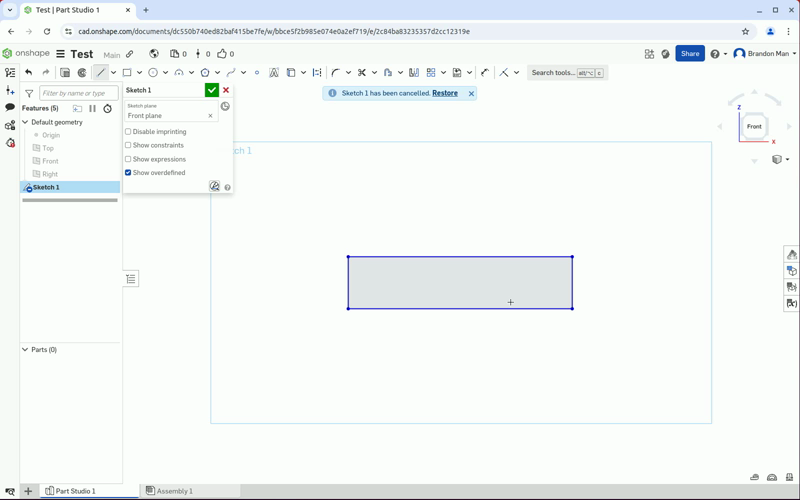
click(510, 301)
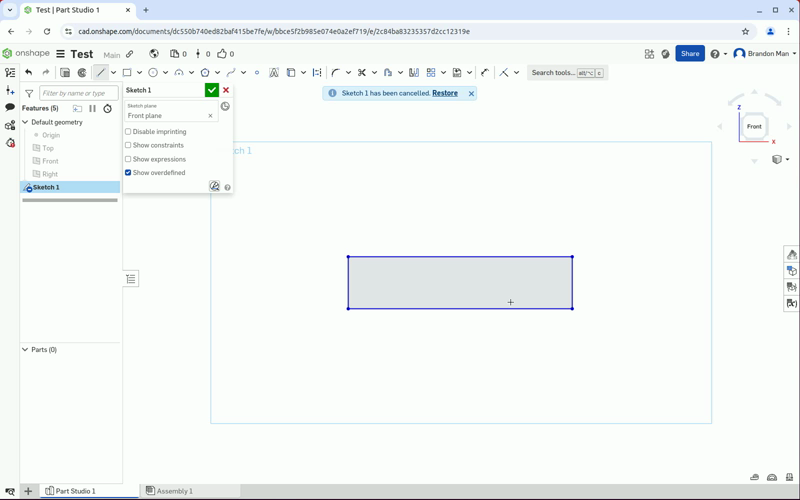
key_up(shift)
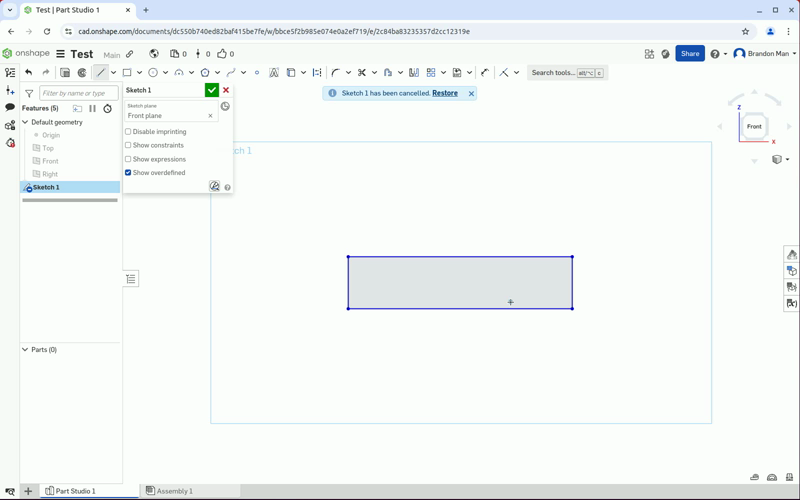
key_down(shift)
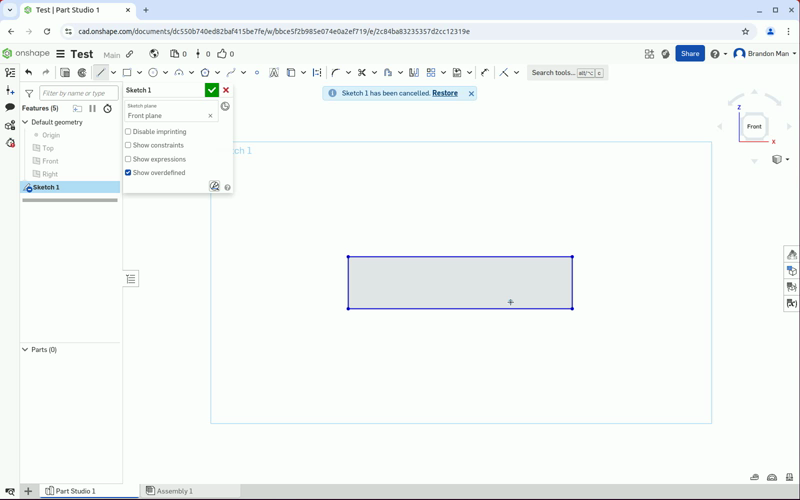
mouse_move(540, 301)
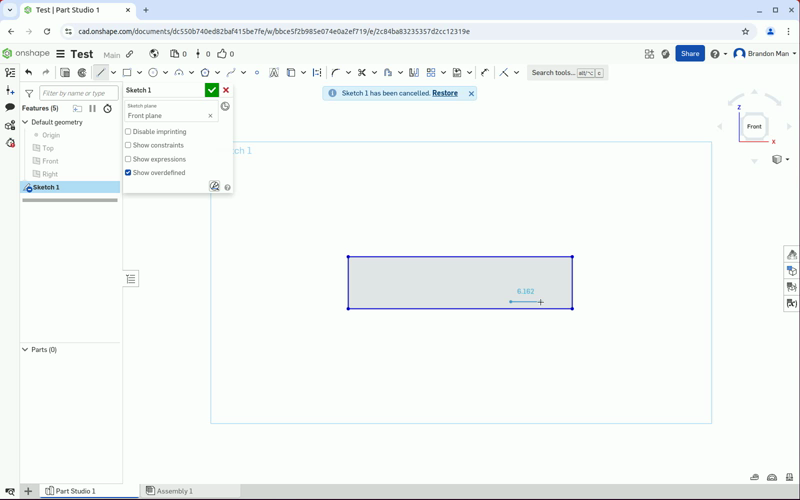
mouse_move(536, 301)
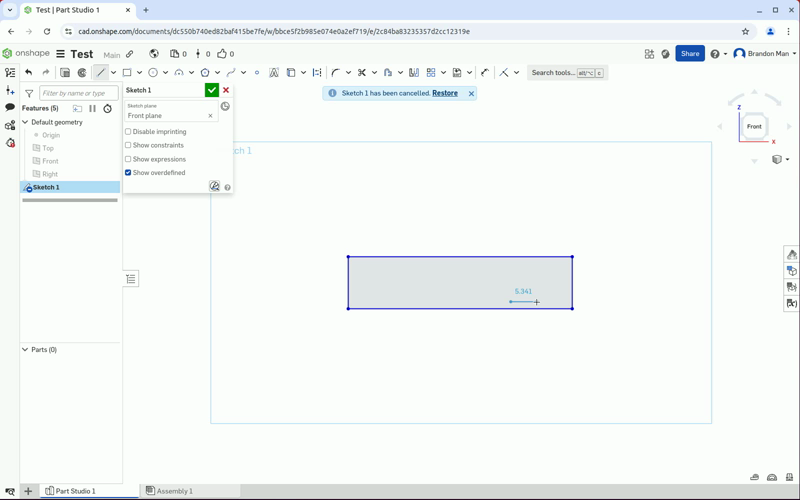
click(536, 301)
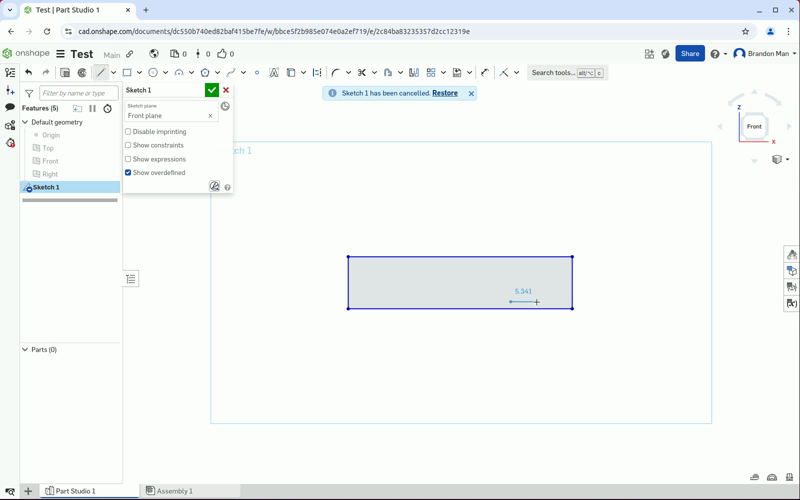
key_up(shift)
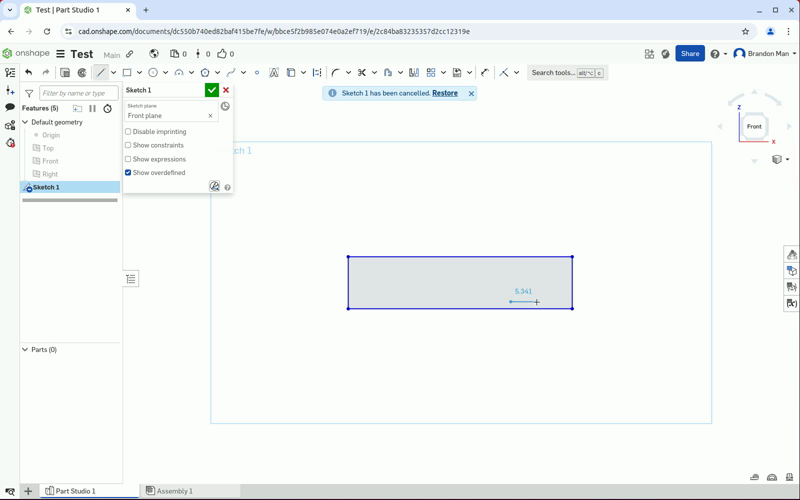
key(esc)
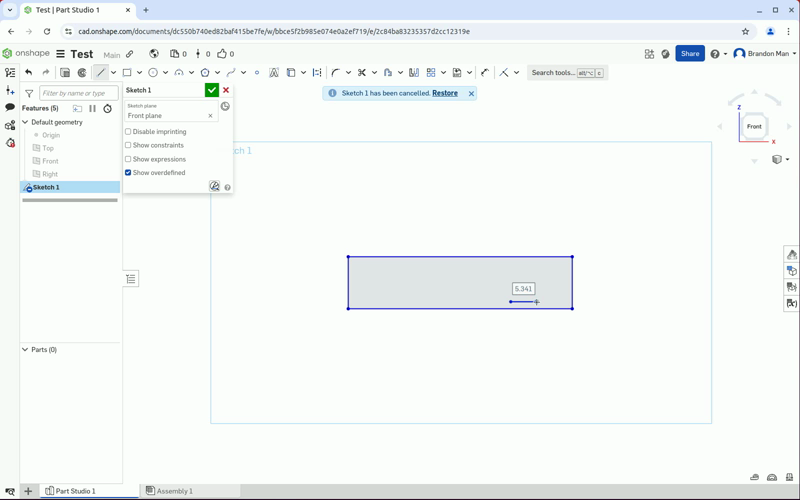
key(a)
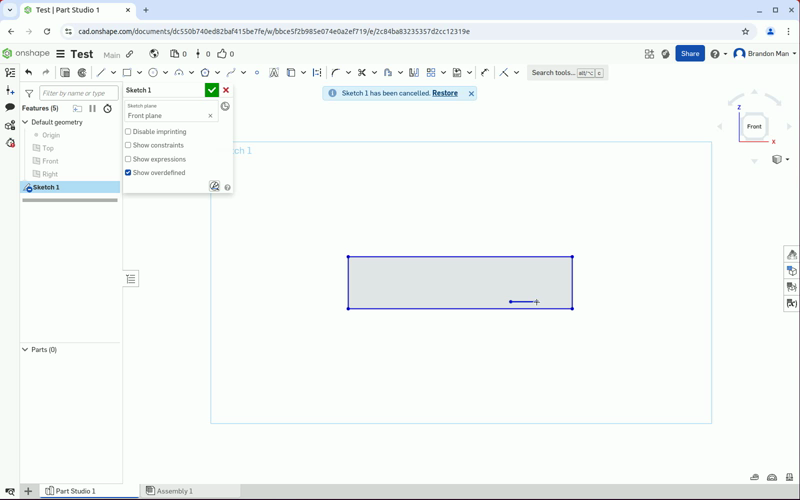
mouse_move(536, 301)
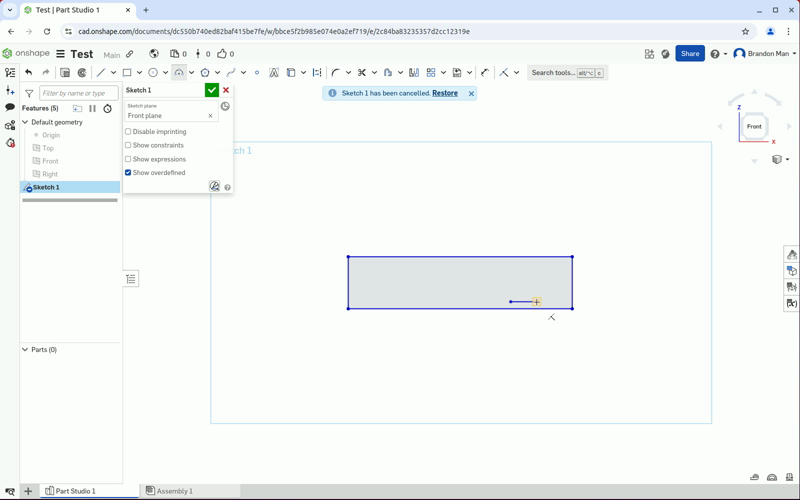
click(536, 301)
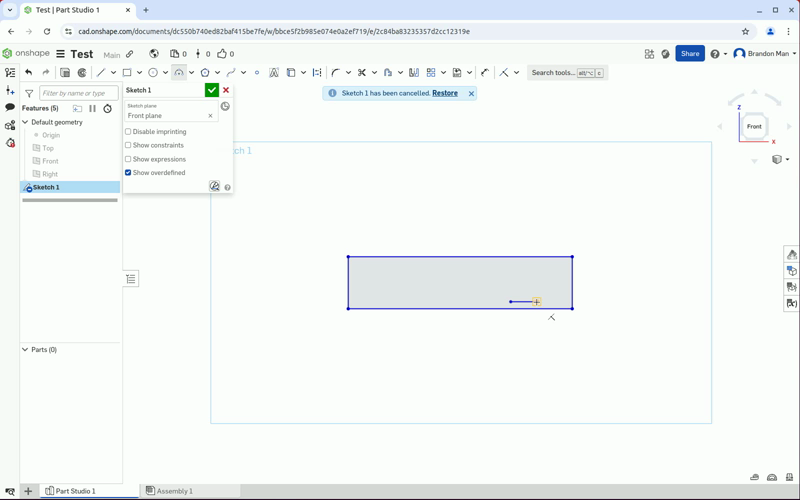
key_down(shift)
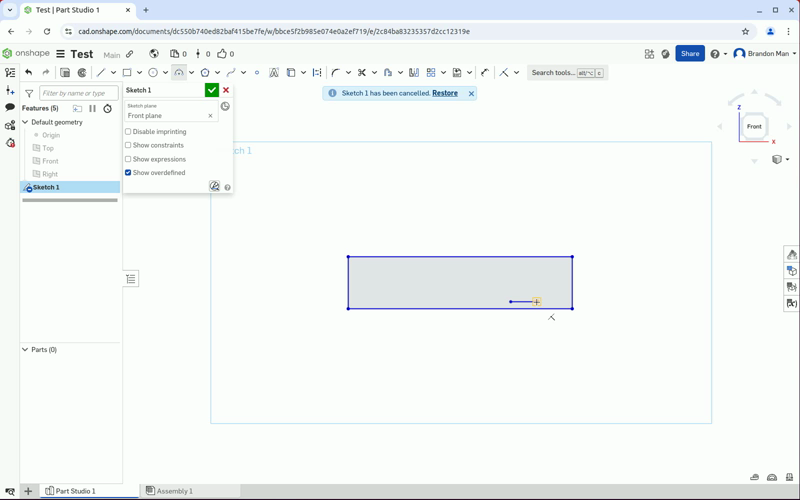
mouse_move(536, 266)
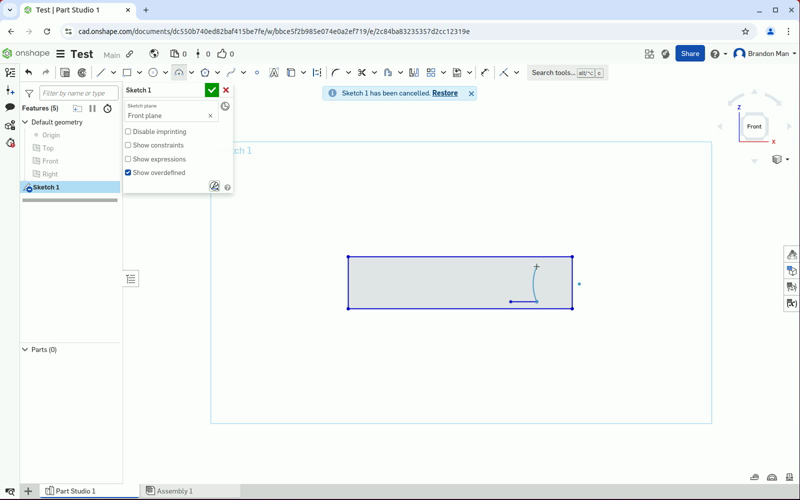
click(536, 266)
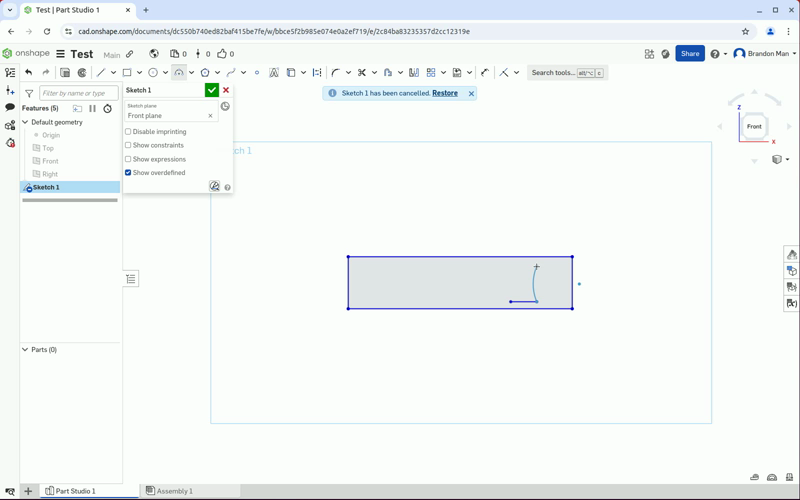
mouse_move(568, 284)
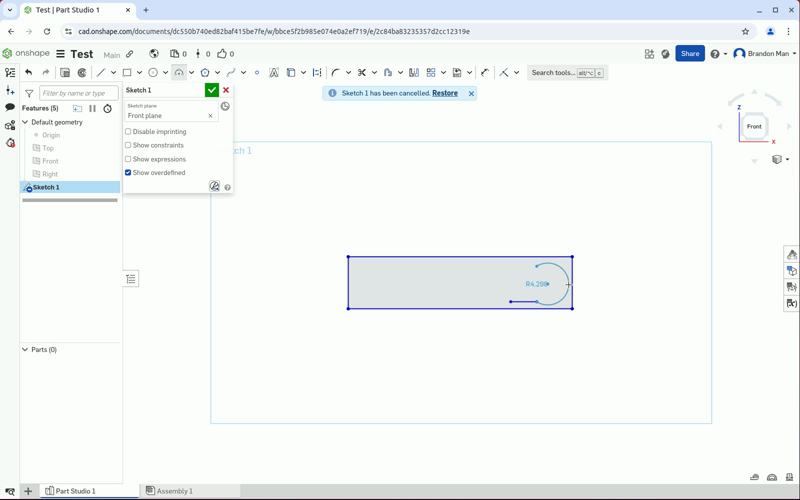
click(568, 284)
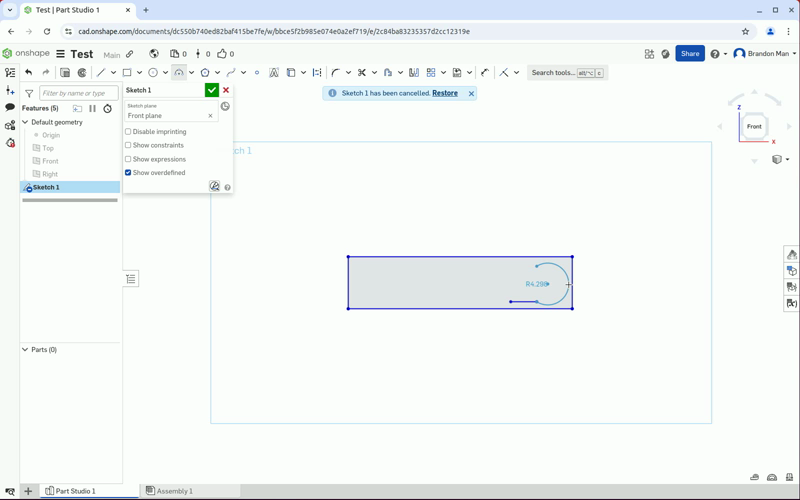
key_up(shift)
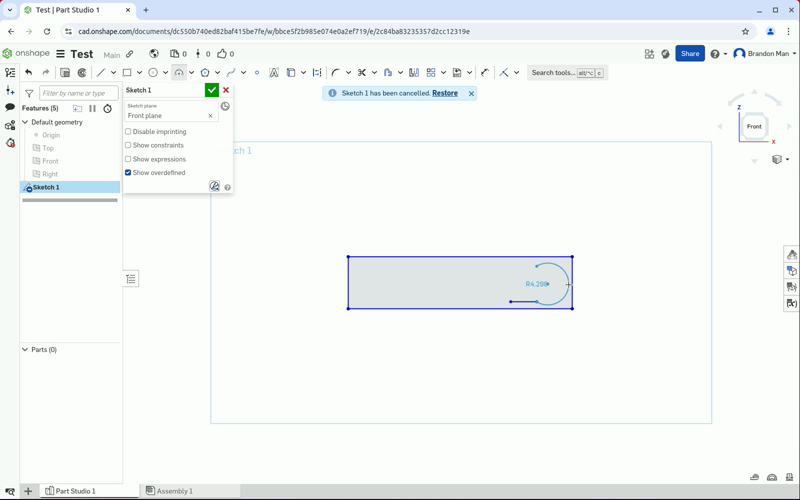
key(esc)
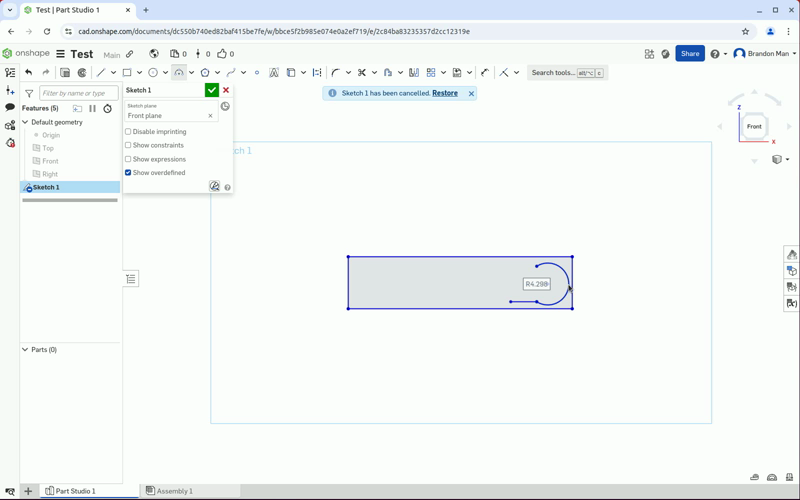
key(l)
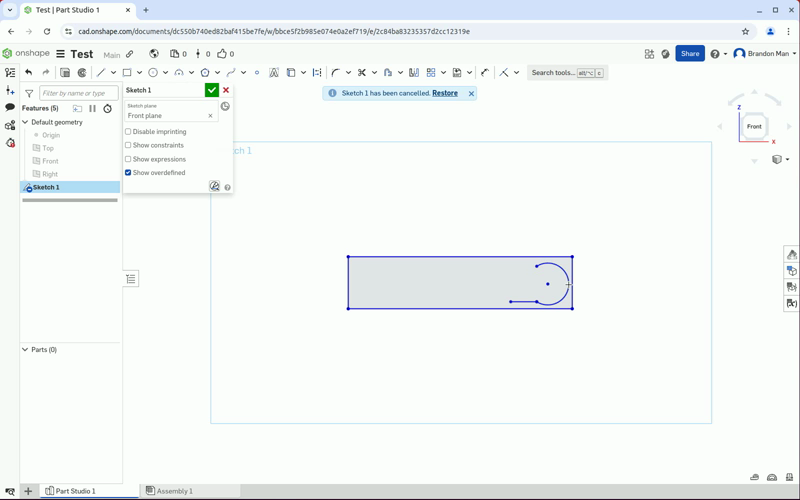
mouse_move(536, 266)
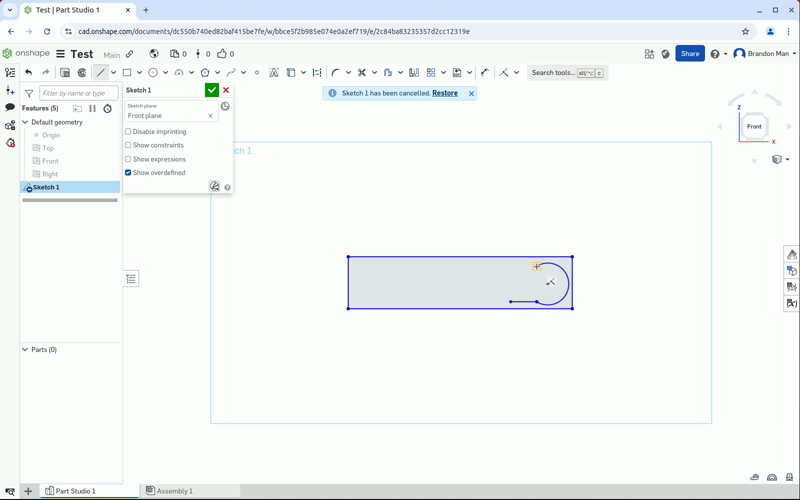
click(536, 266)
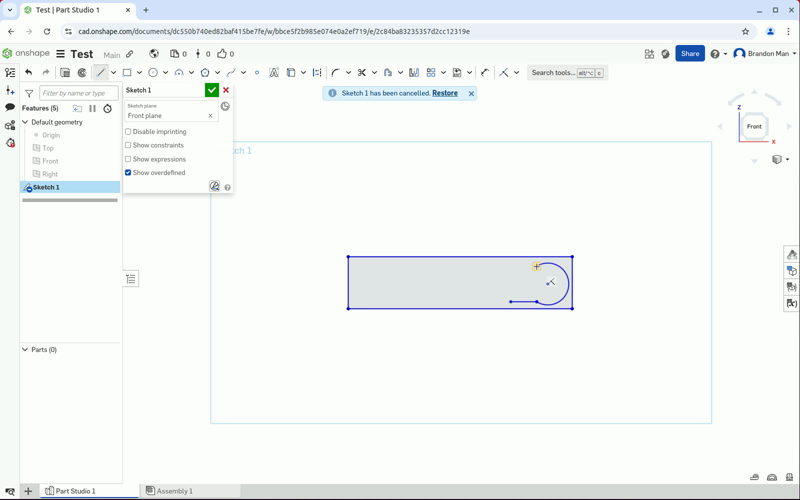
key_down(shift)
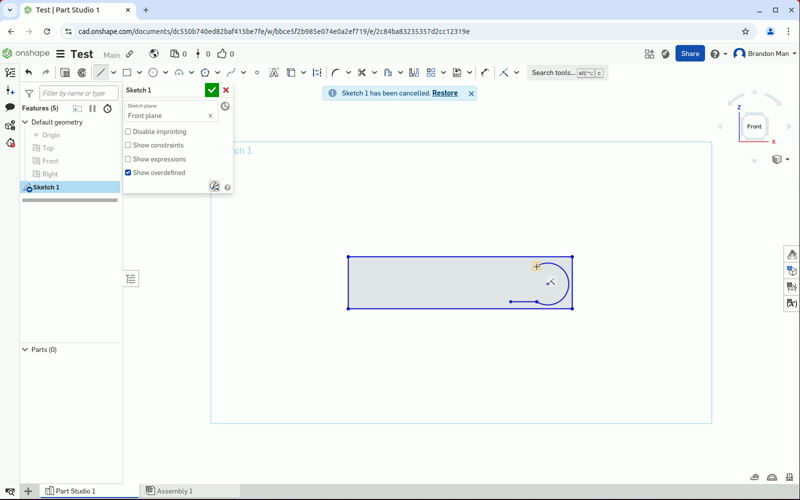
mouse_move(566, 266)
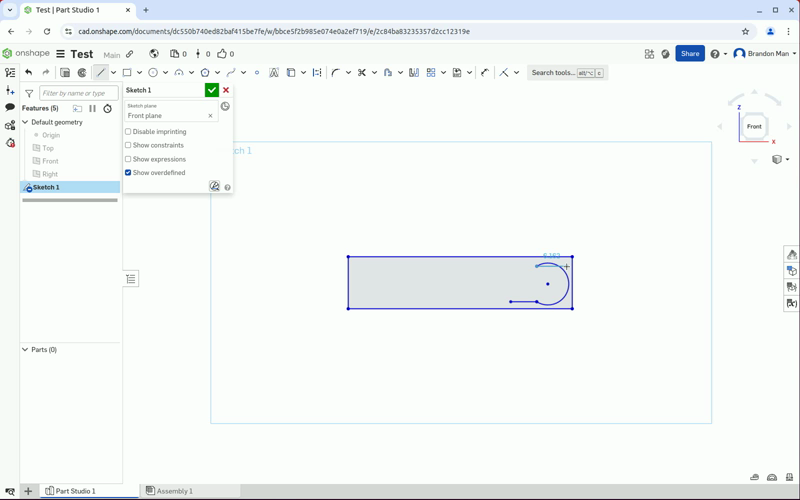
mouse_move(510, 266)
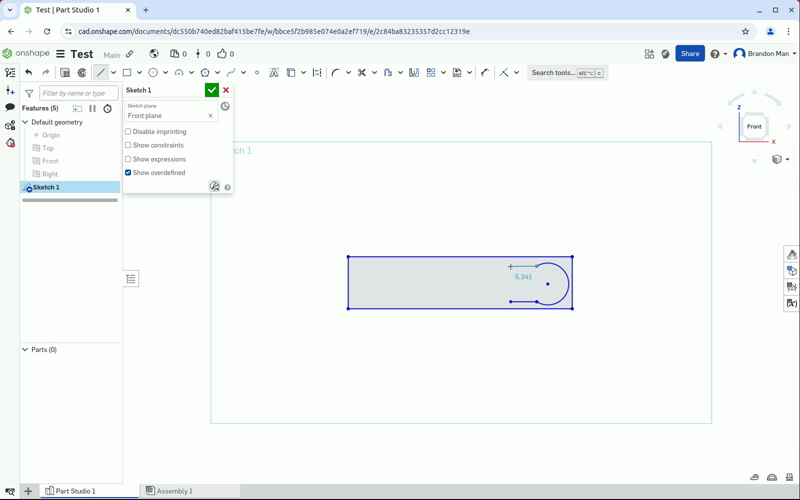
click(510, 266)
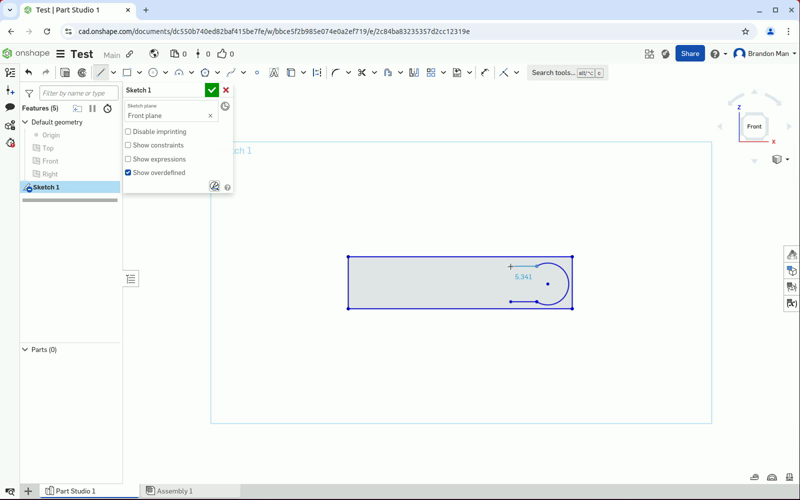
key_up(shift)
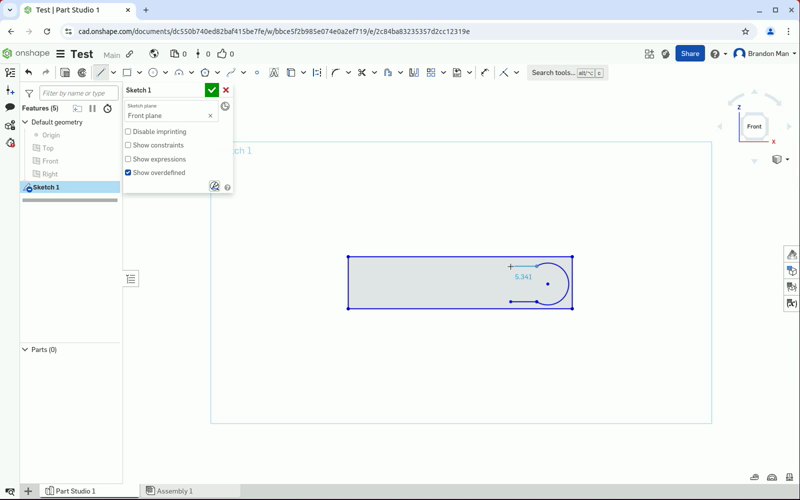
key(esc)
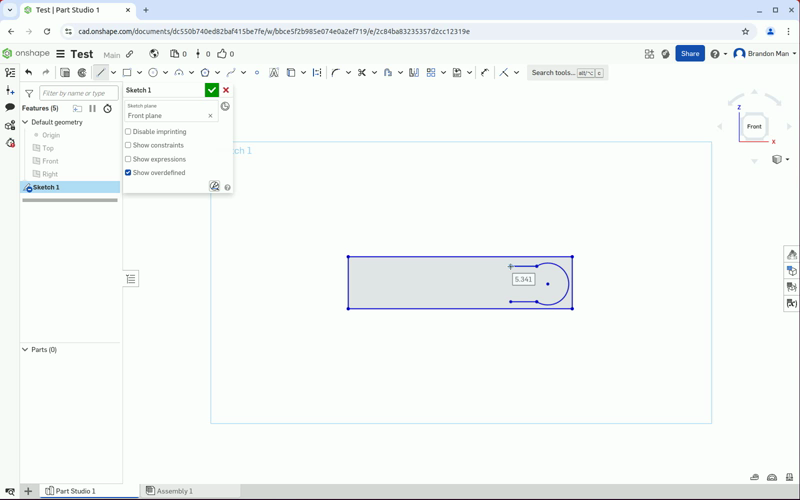
key(a)
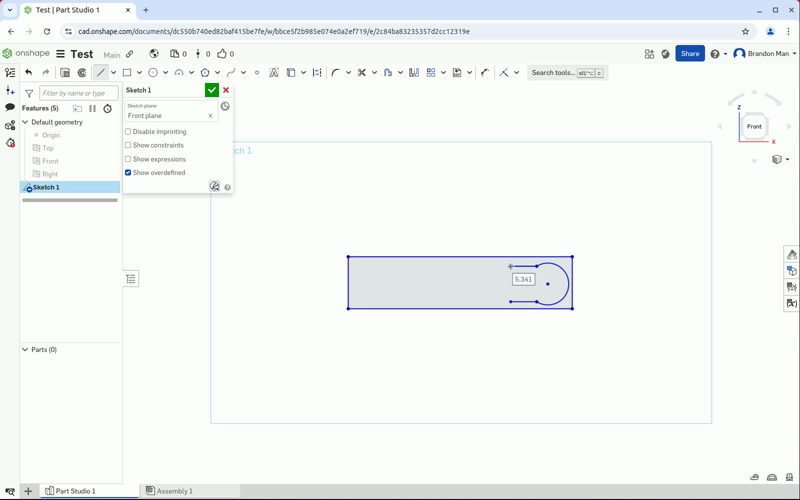
mouse_move(510, 266)
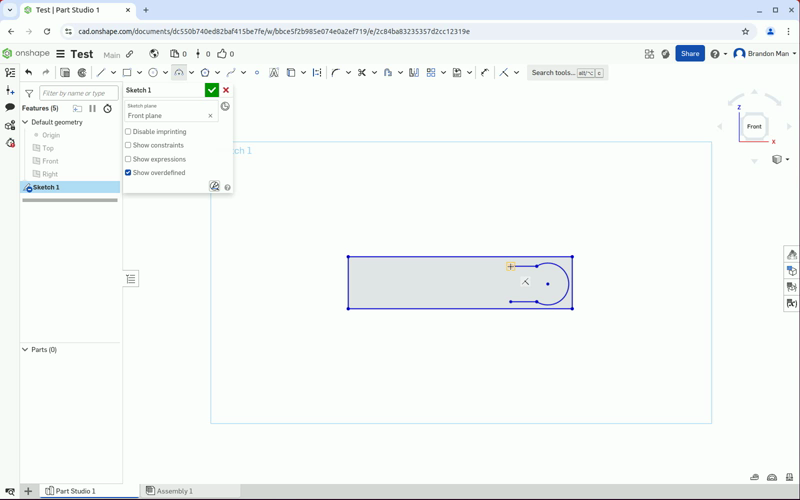
click(510, 266)
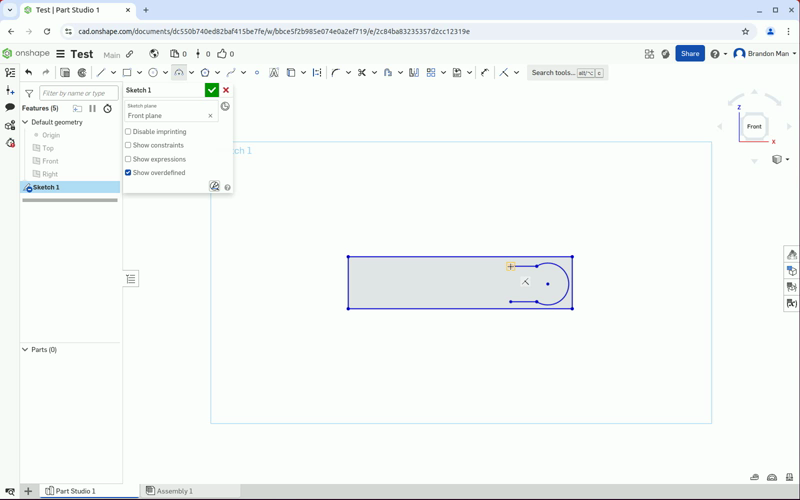
mouse_move(510, 301)
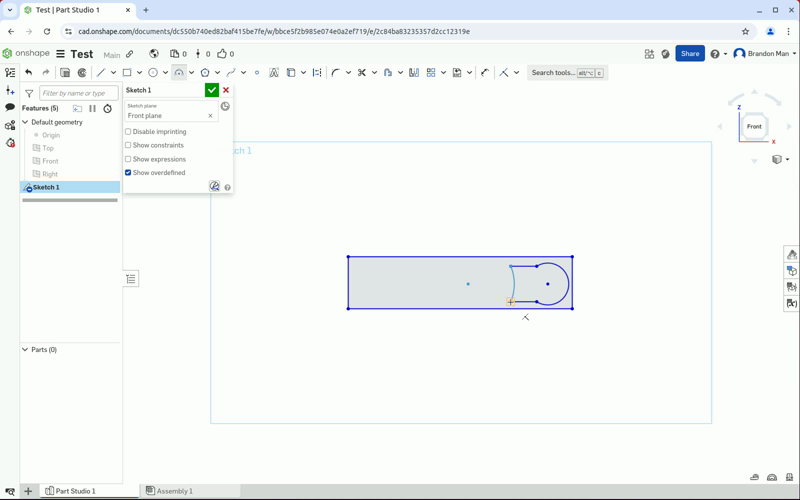
click(510, 301)
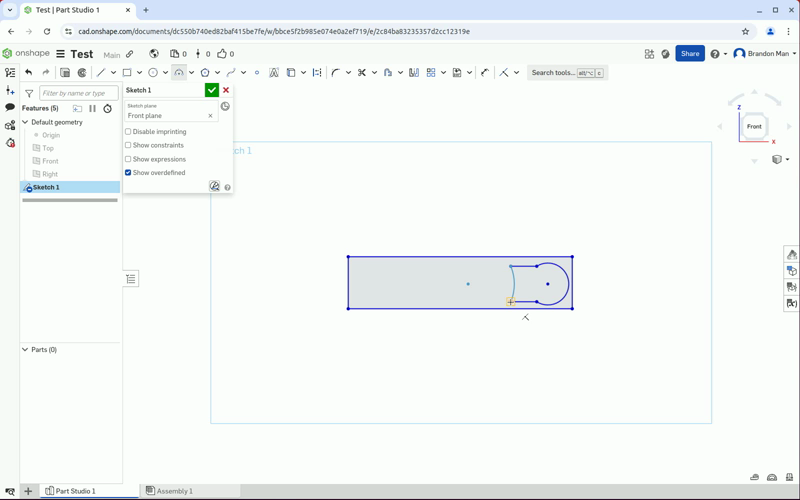
key_down(shift)
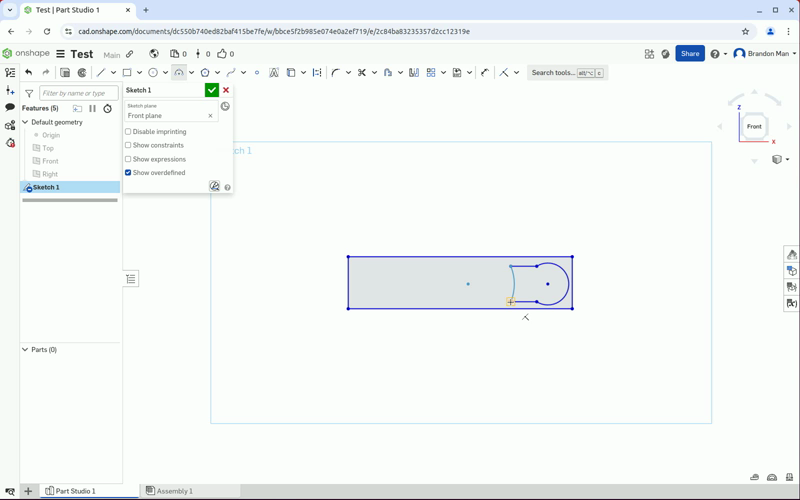
mouse_move(479, 284)
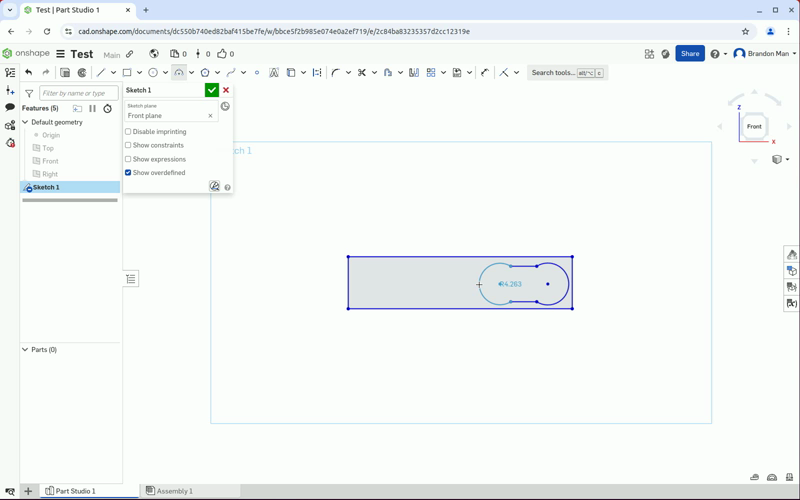
click(479, 284)
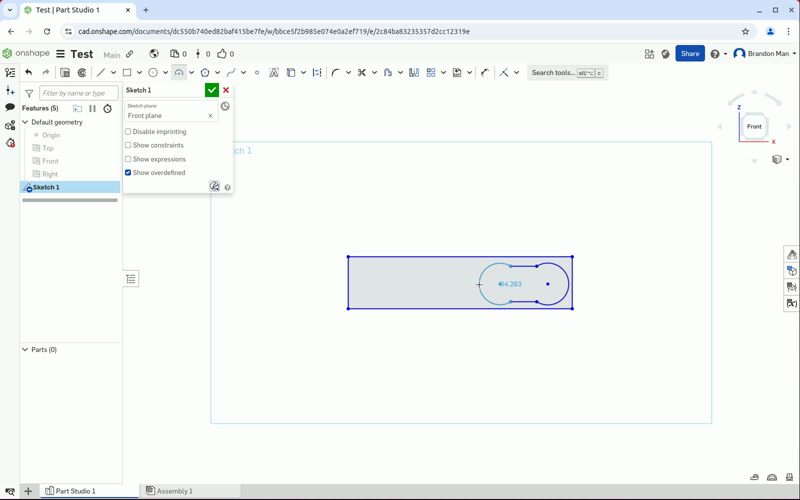
key_up(shift)
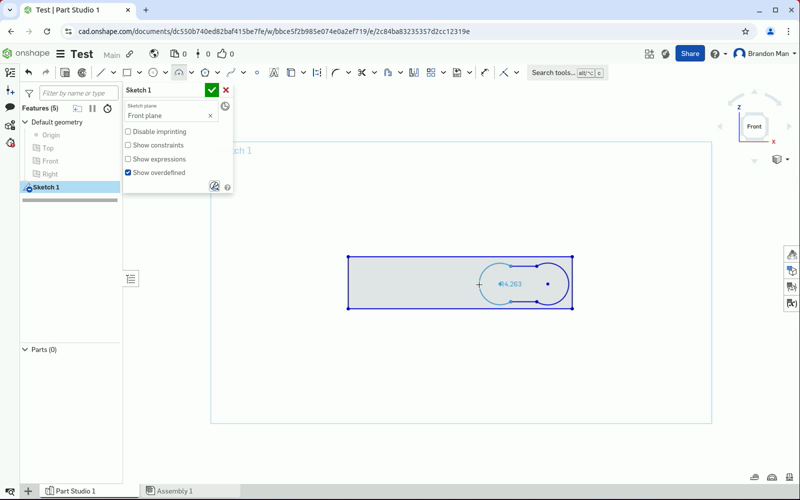
key(esc)
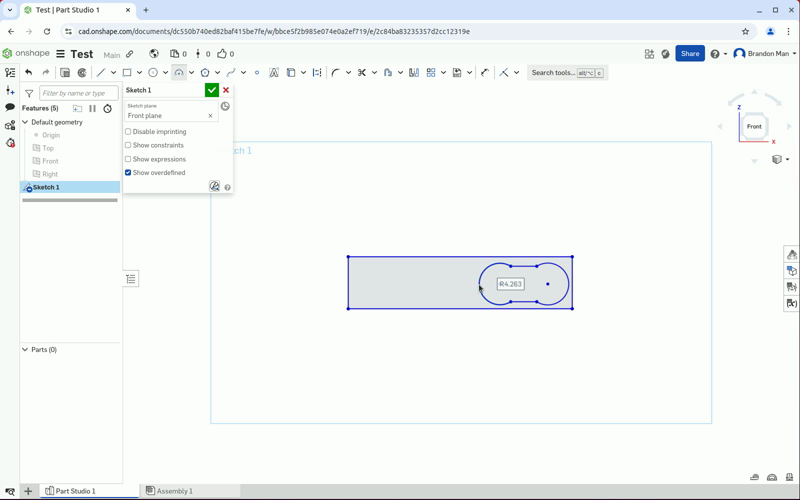
mouse_move(363, 277)
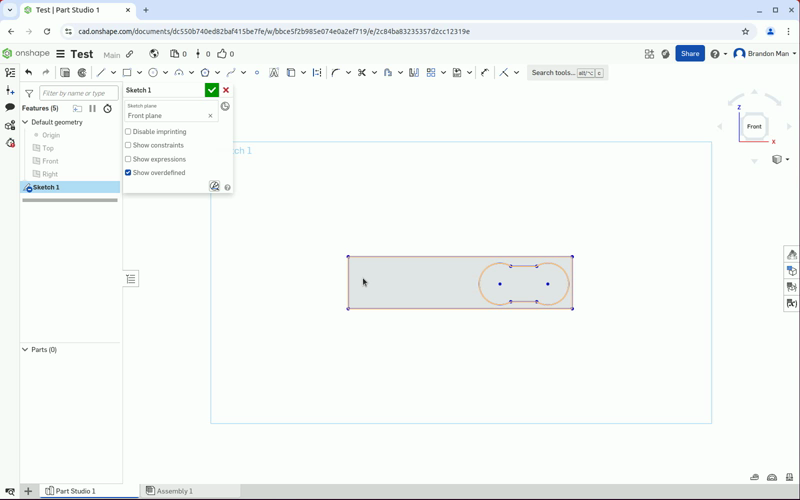
click(363, 277)
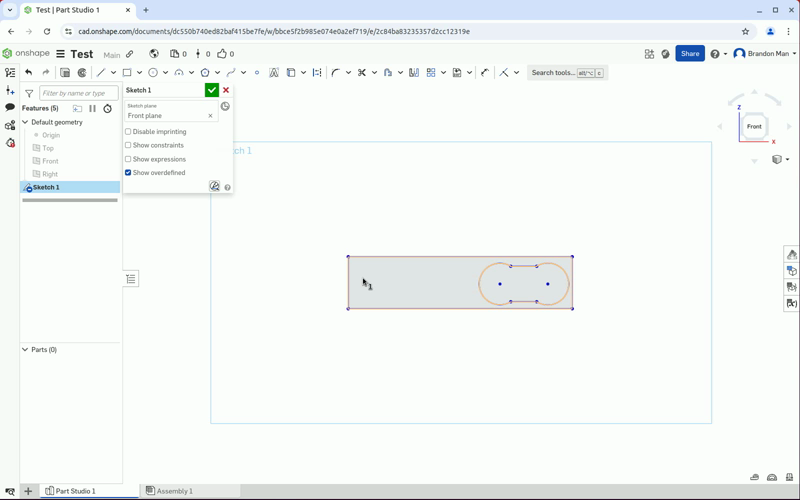
mouse_move(73, 352)
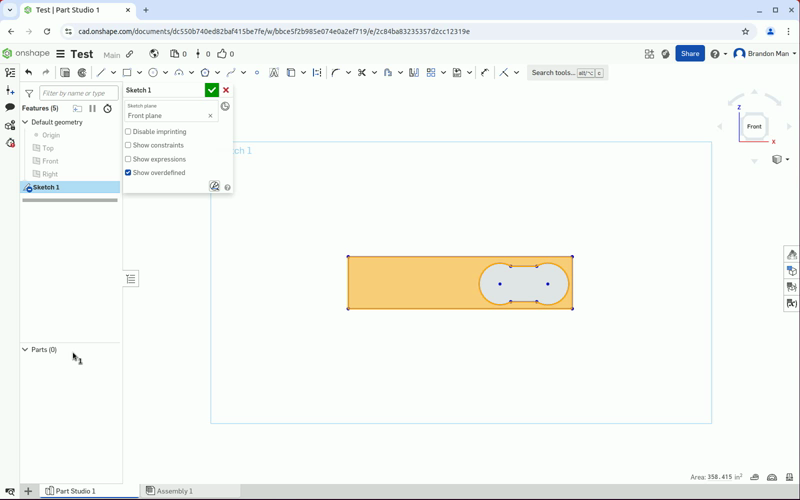
key(shift+y)
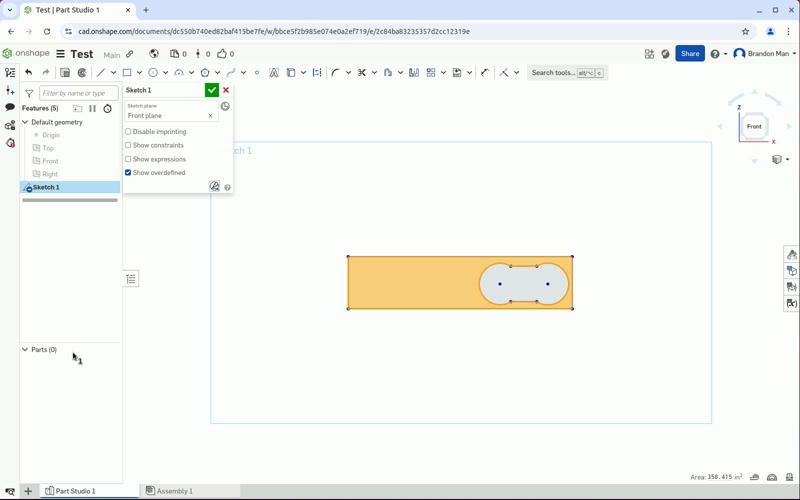
key(shift+e)
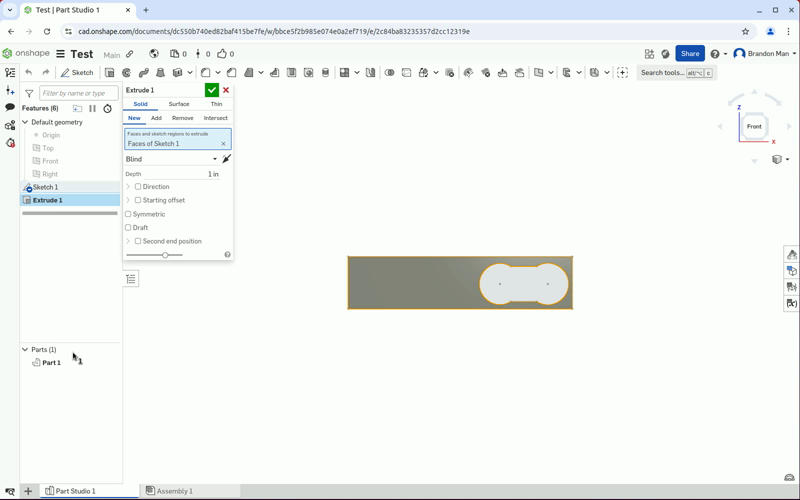
mouse_move(143, 106)
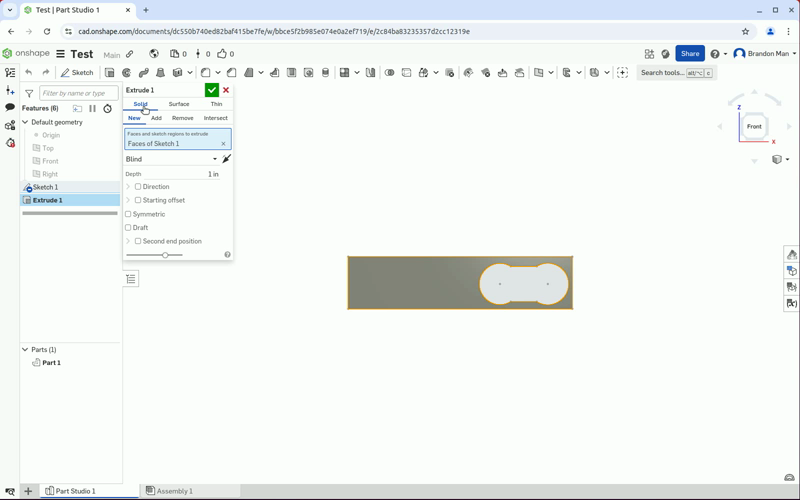
click(143, 106)
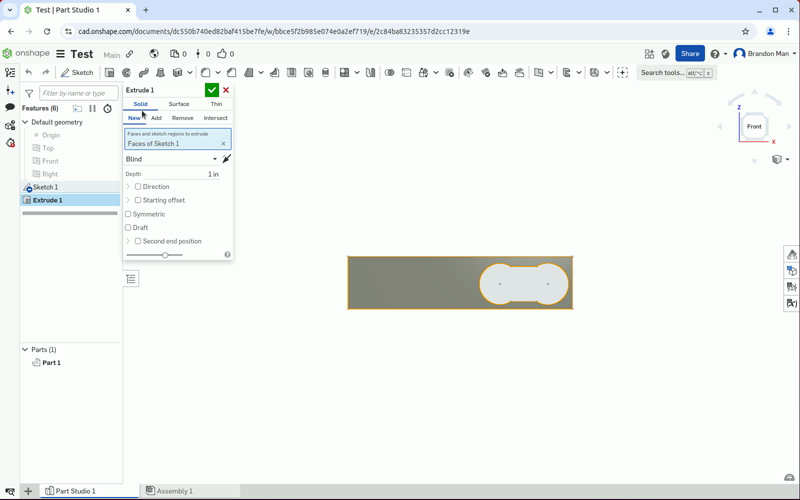
mouse_move(137, 120)
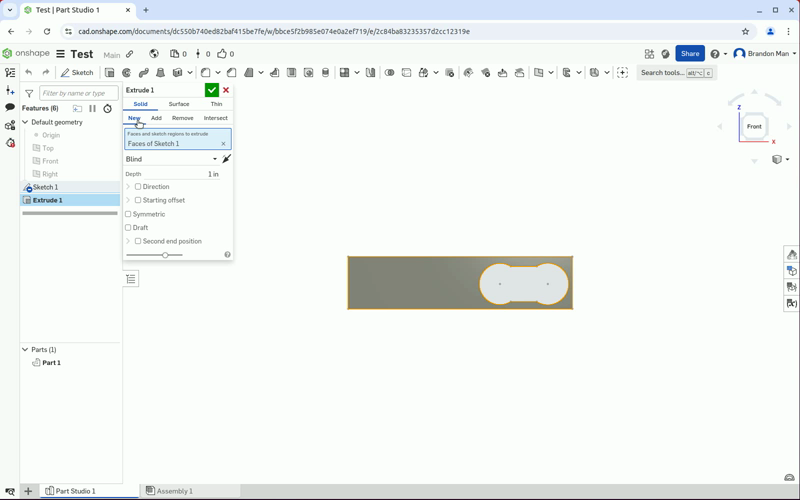
click(137, 120)
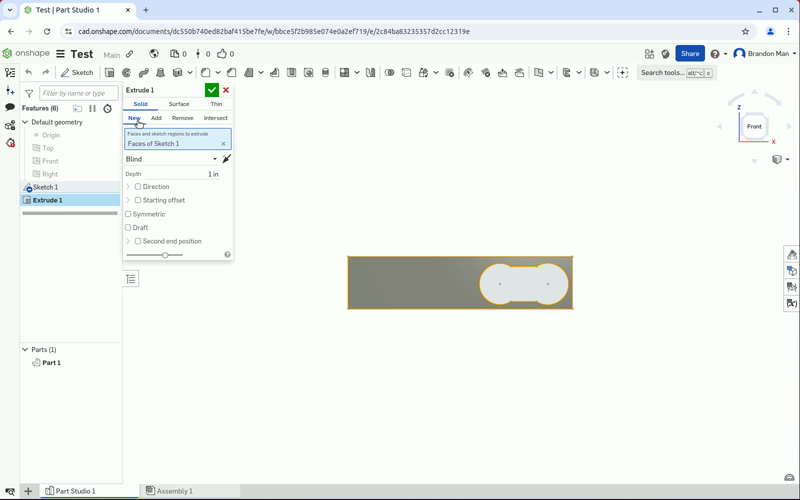
key(tab, 4)
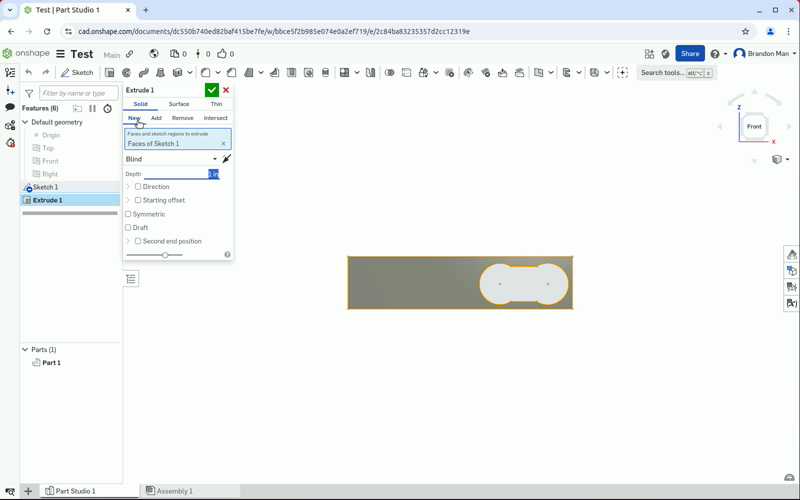
text(0.481)
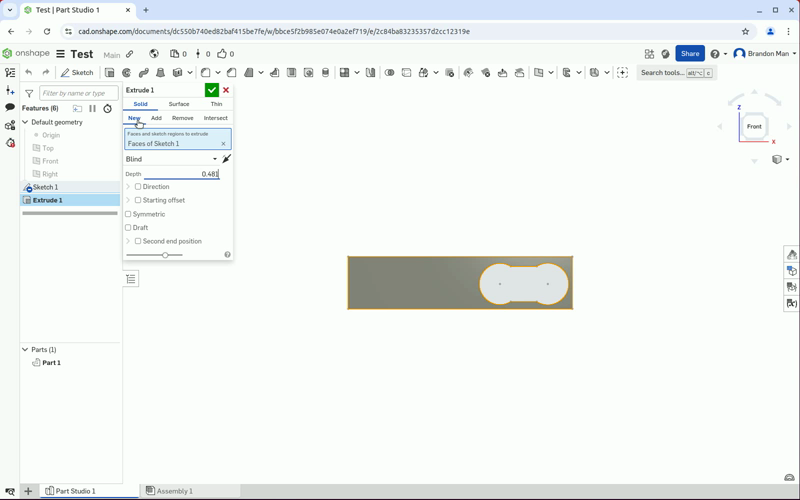
key(enter)
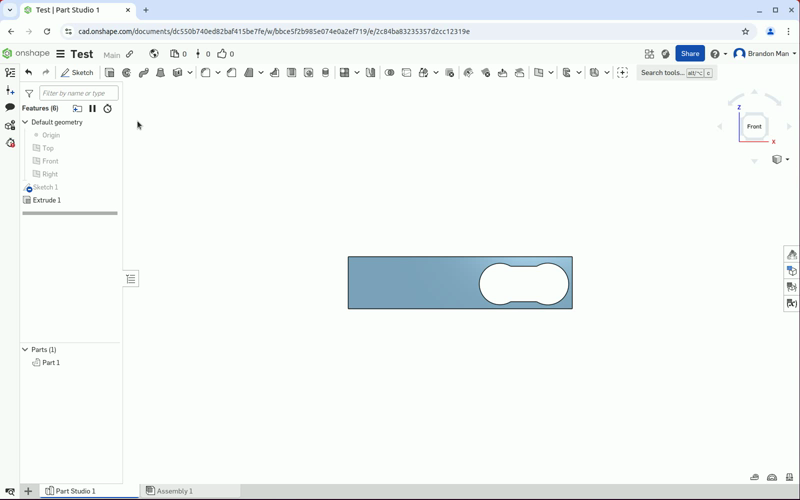
key(shift+h)
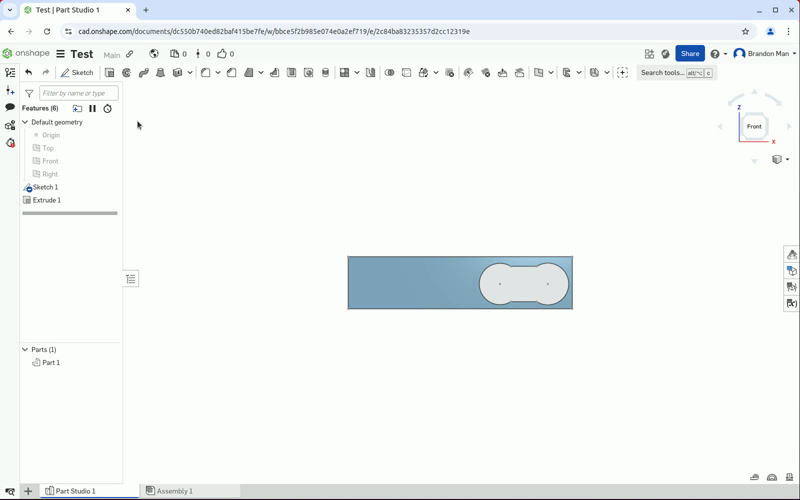
key(shift+h)
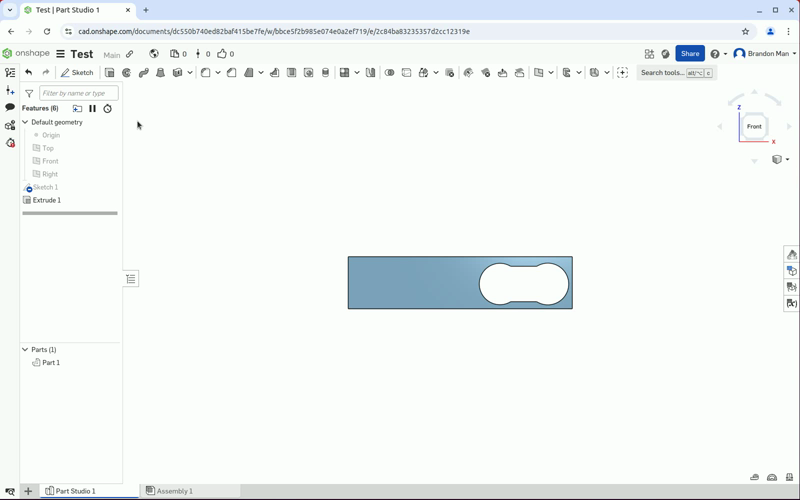
mouse_move(73, 189)
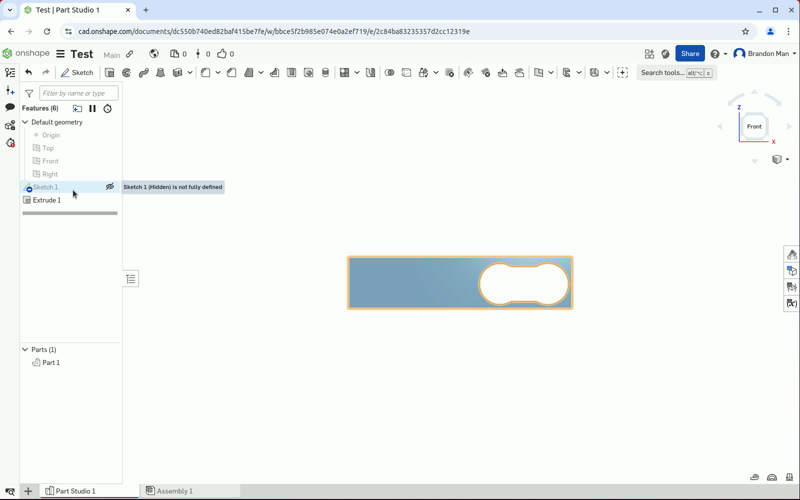
click(73, 189)
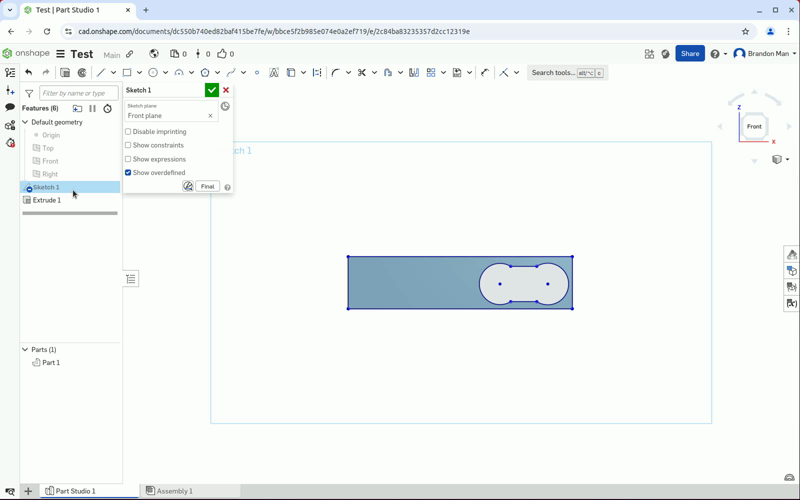
mouse_move(229, 92)
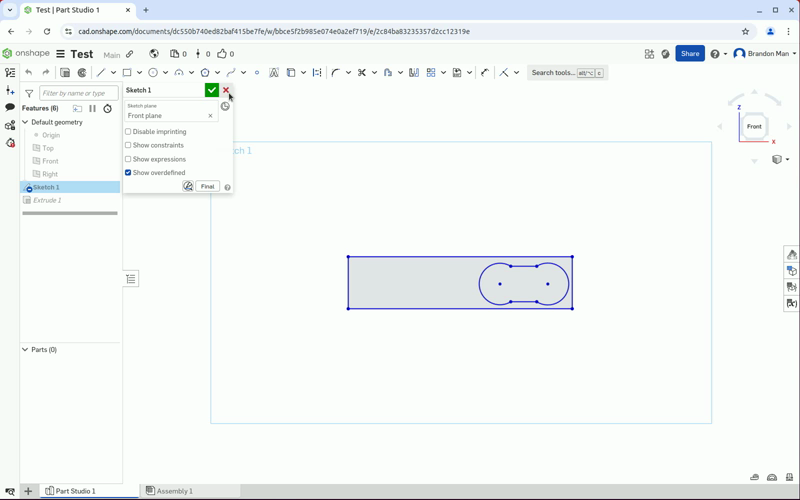
click(229, 92)
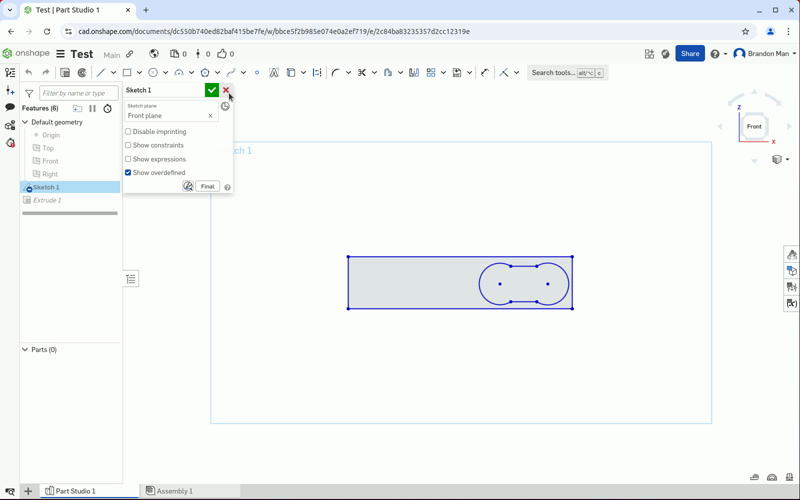
key(shift+s)
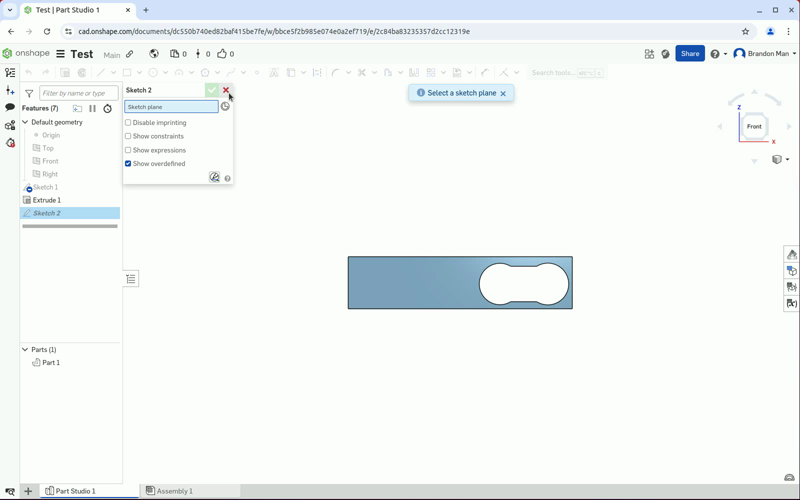
mouse_move(73, 163)
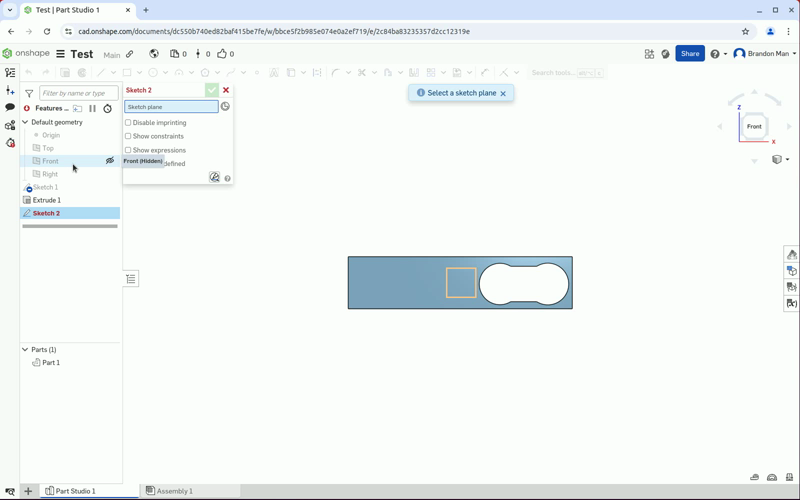
click(73, 163)
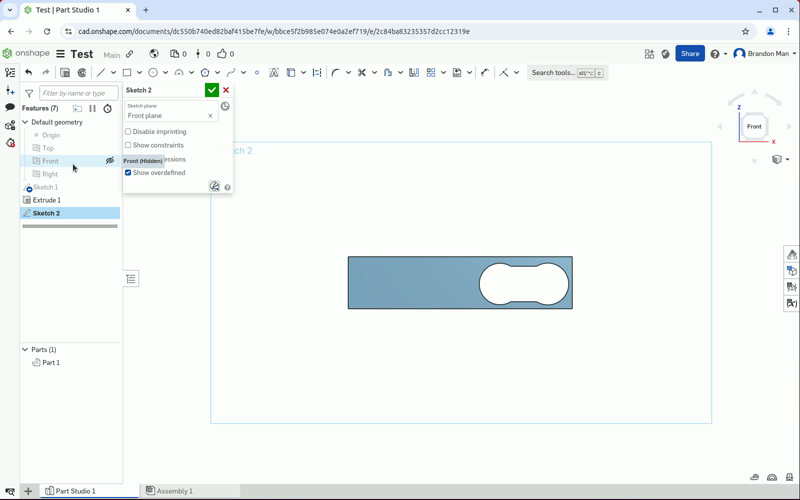
mouse_move(73, 352)
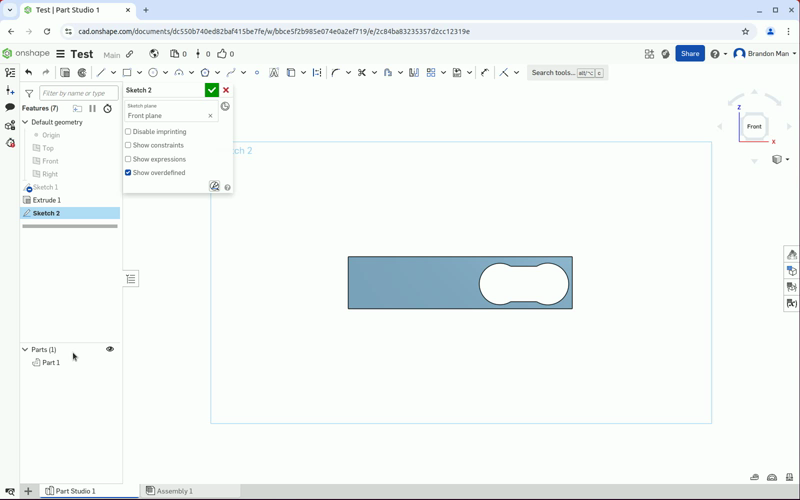
key(y)
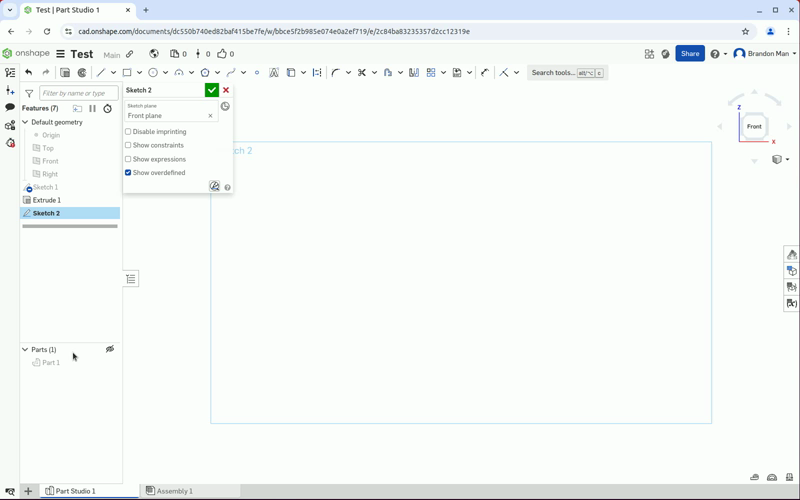
key(l)
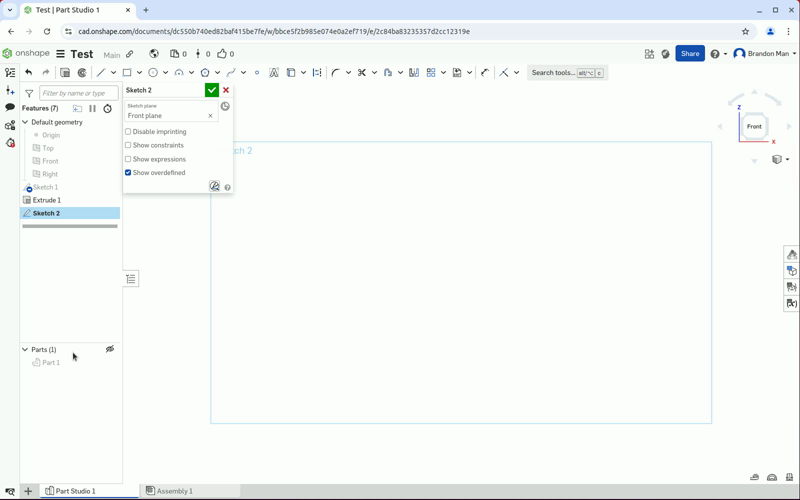
key_down(shift)
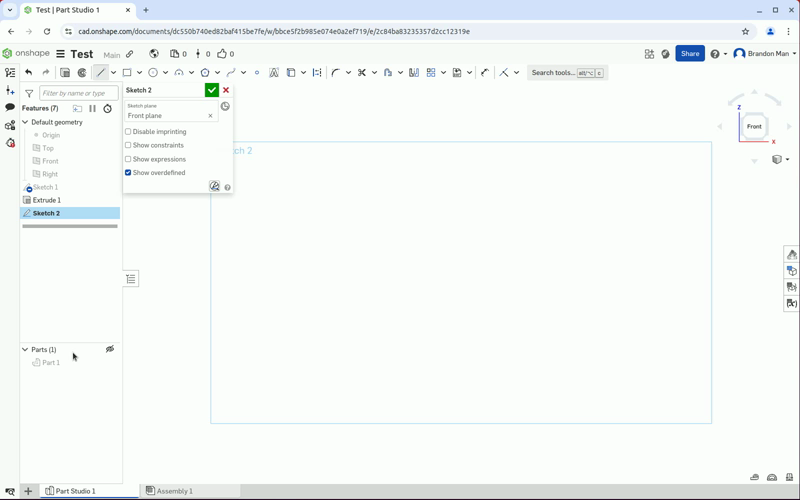
mouse_move(501, 301)
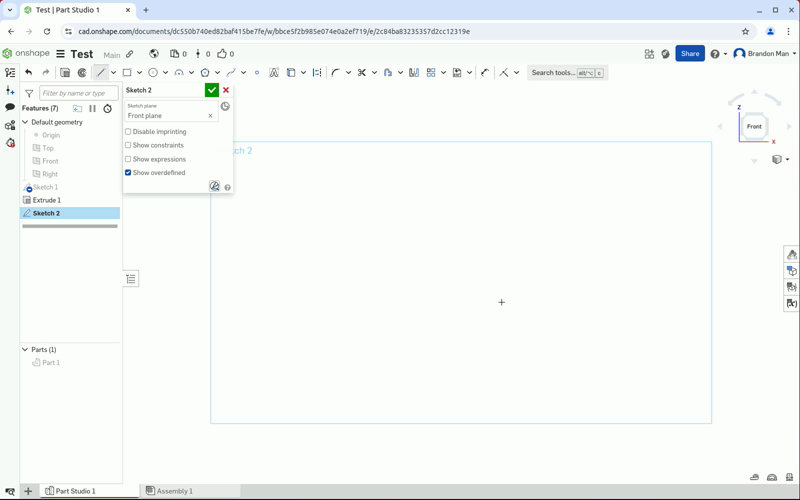
click(501, 301)
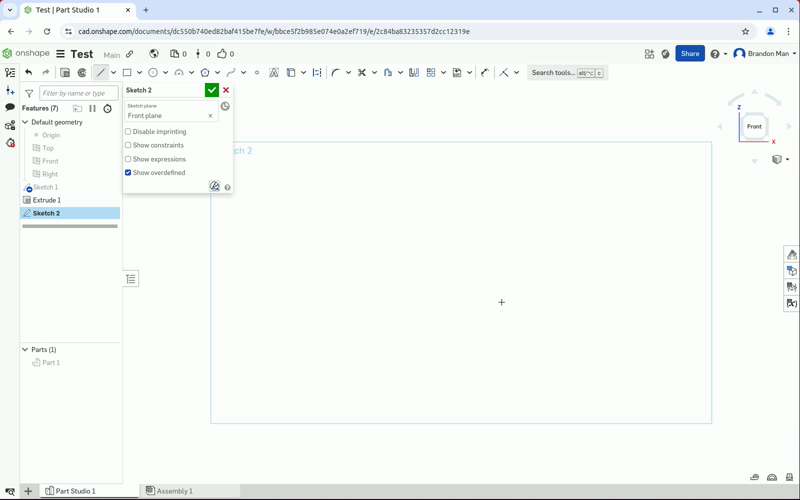
key_up(shift)
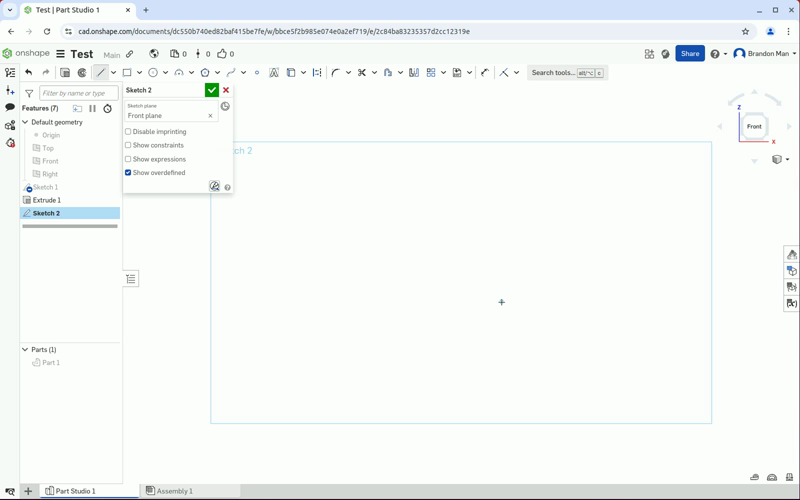
key_down(shift)
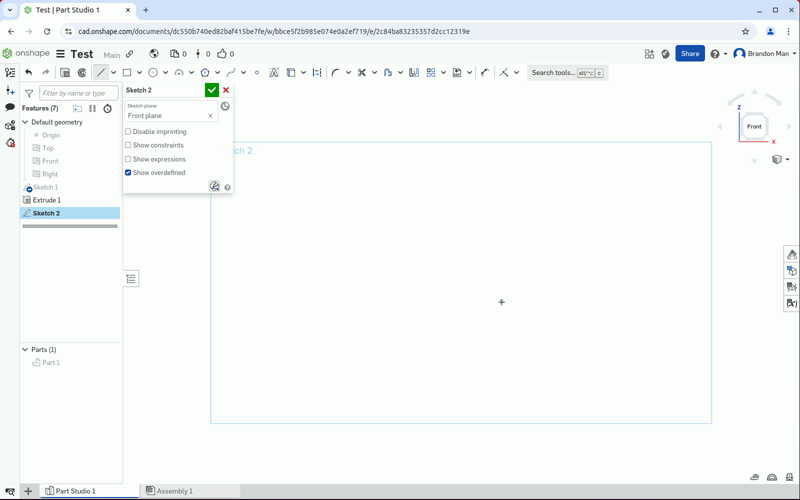
mouse_move(531, 301)
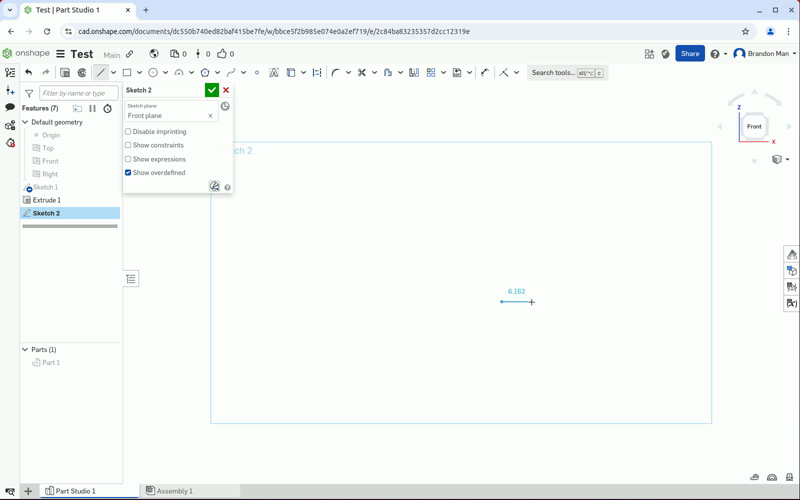
mouse_move(513, 301)
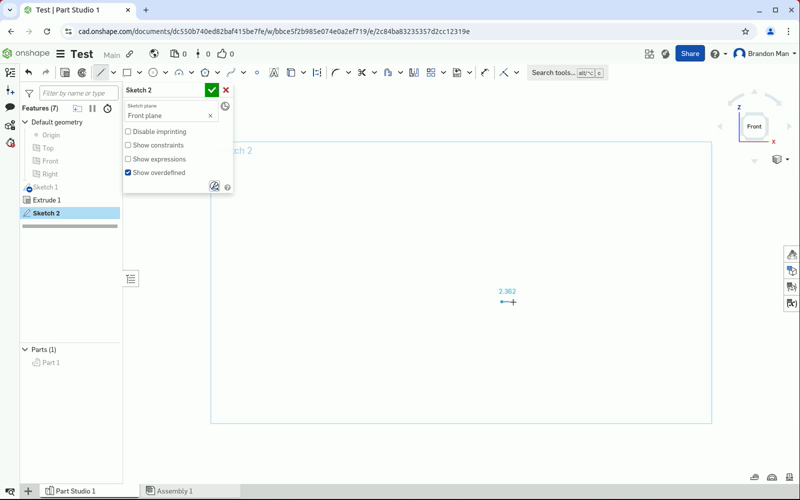
click(513, 301)
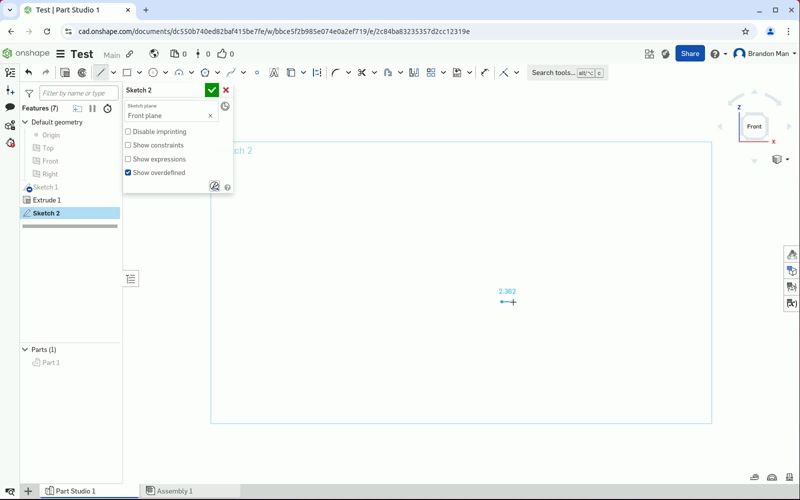
key_up(shift)
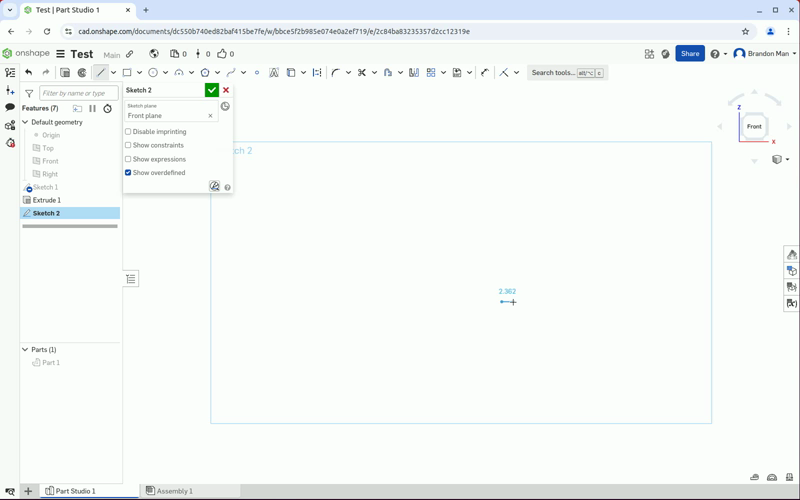
key(esc)
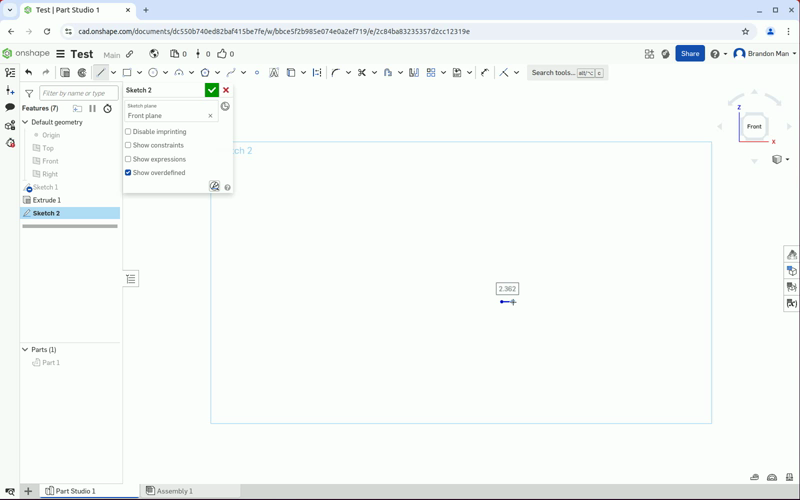
key(a)
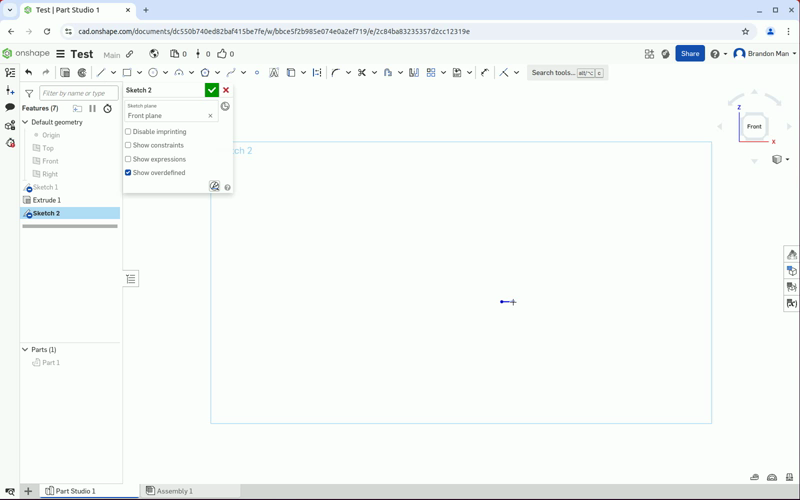
mouse_move(513, 301)
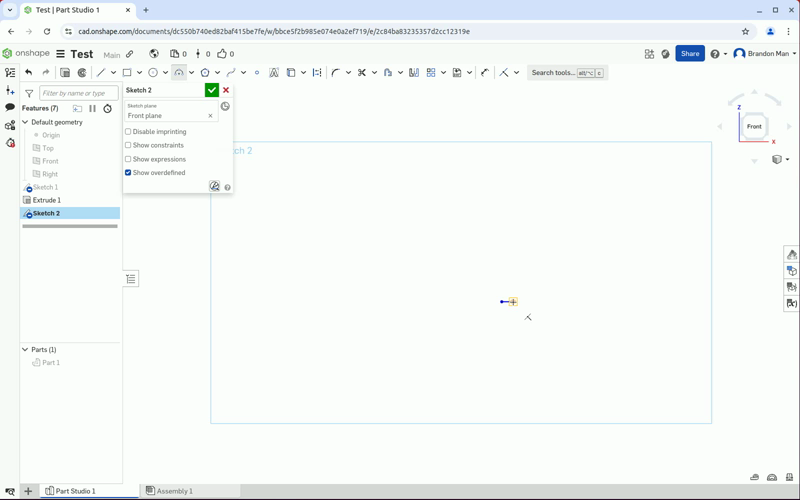
click(513, 301)
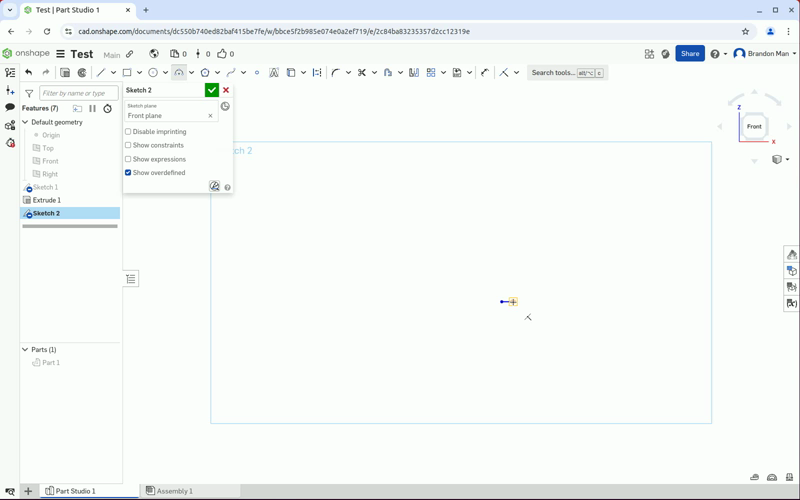
key_down(shift)
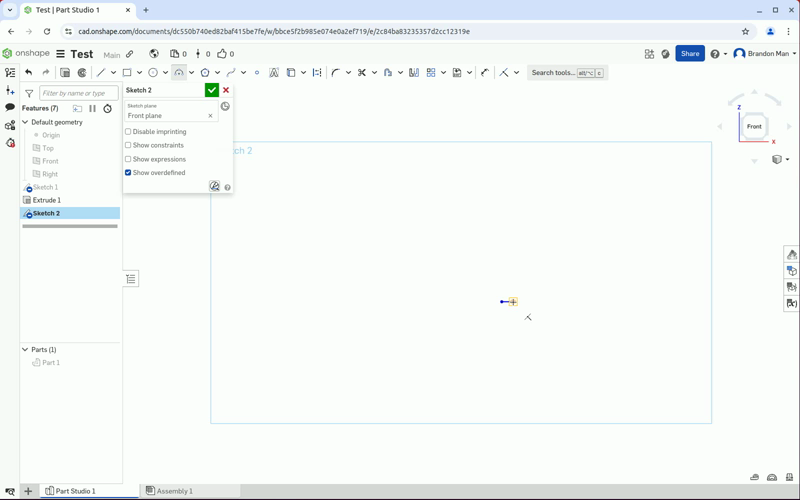
mouse_move(513, 264)
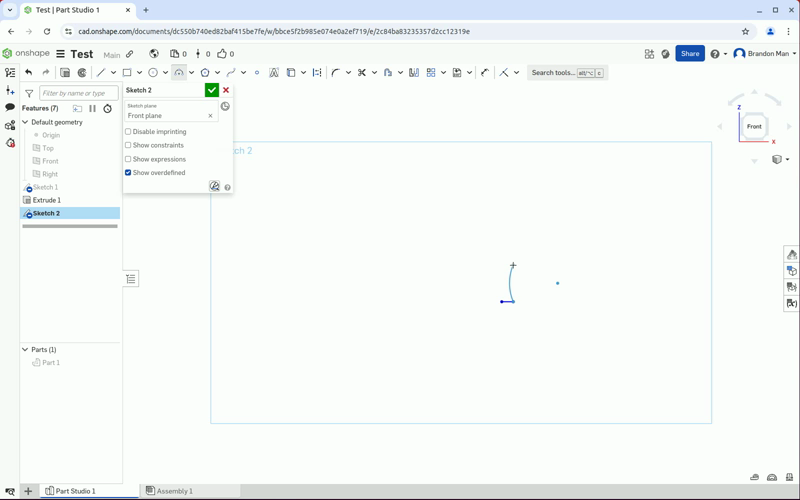
click(513, 264)
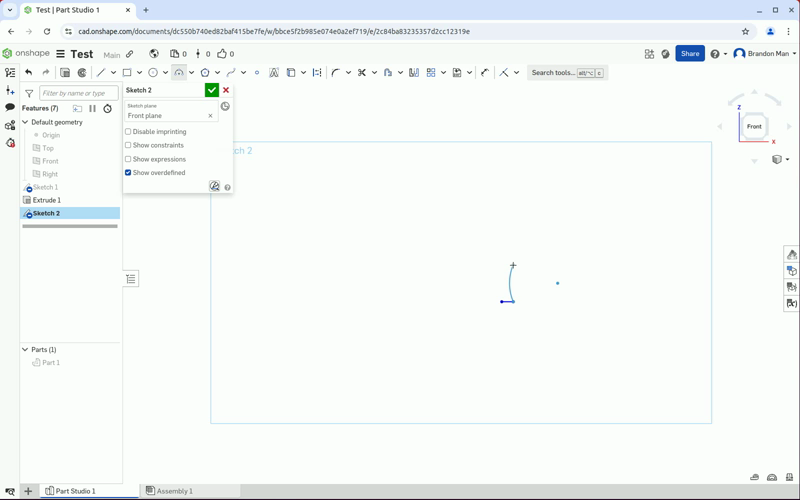
mouse_move(480, 283)
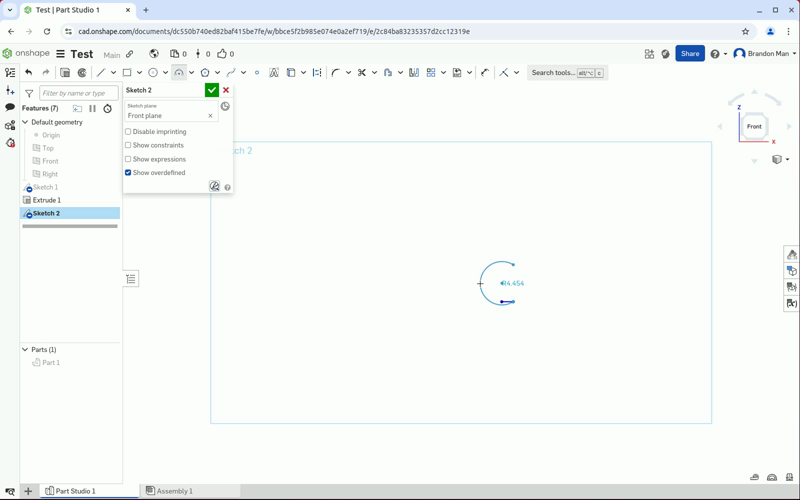
click(480, 283)
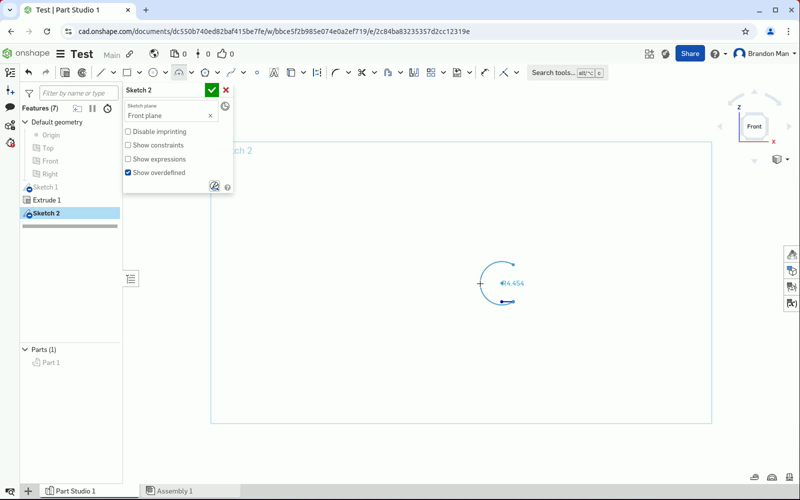
key_up(shift)
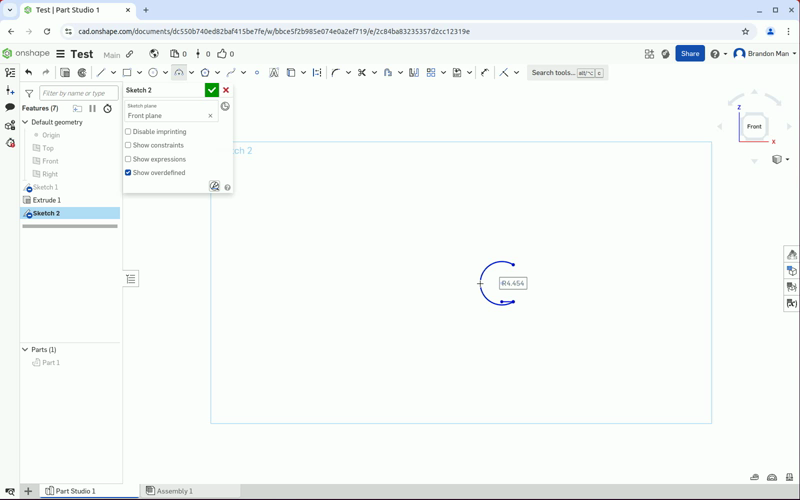
key(esc)
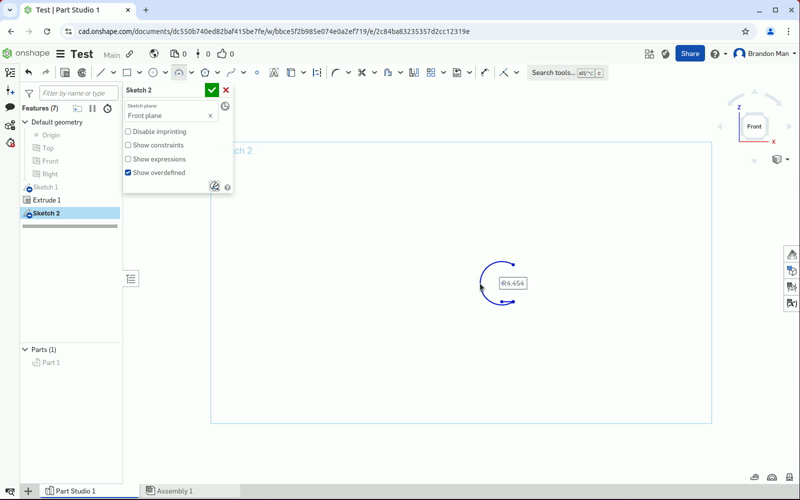
key(l)
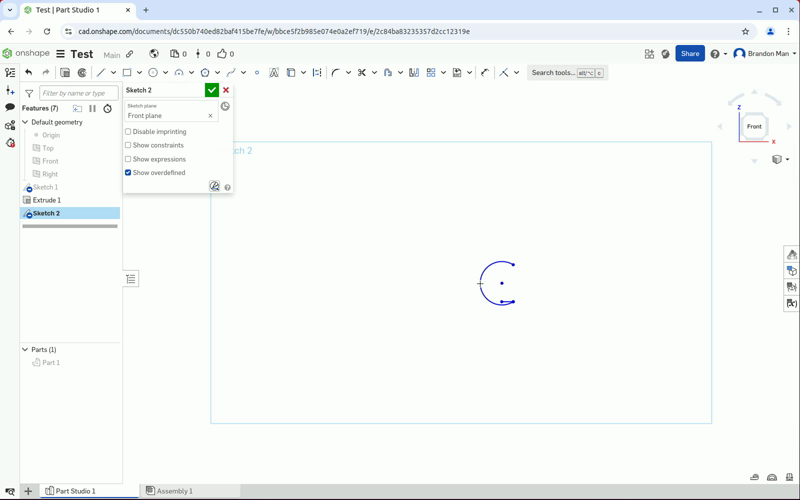
mouse_move(513, 264)
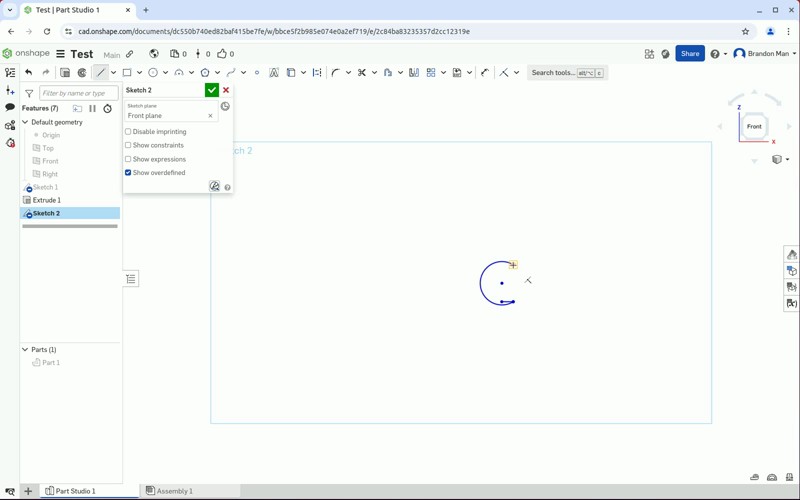
click(513, 264)
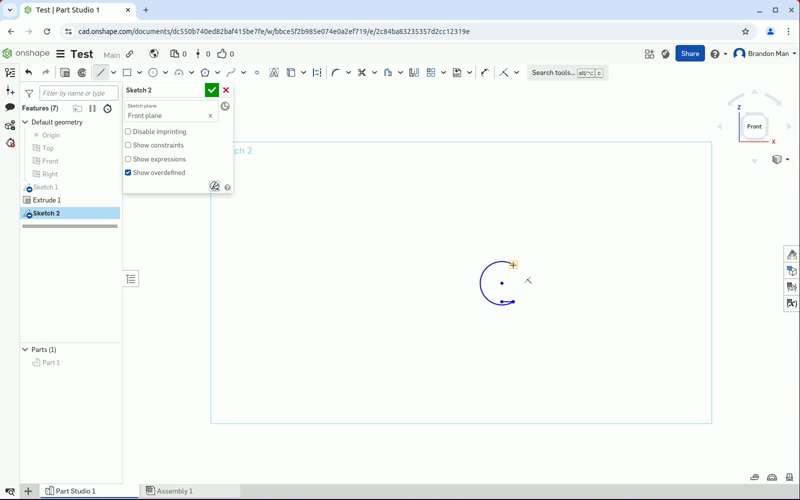
key_down(shift)
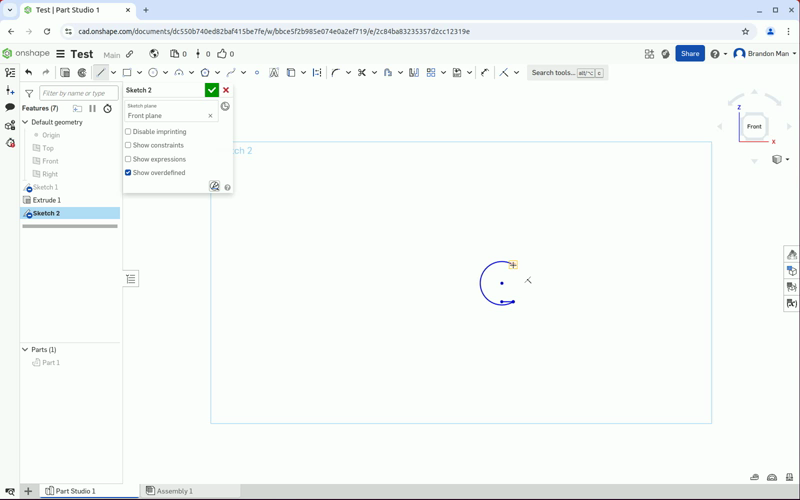
mouse_move(543, 264)
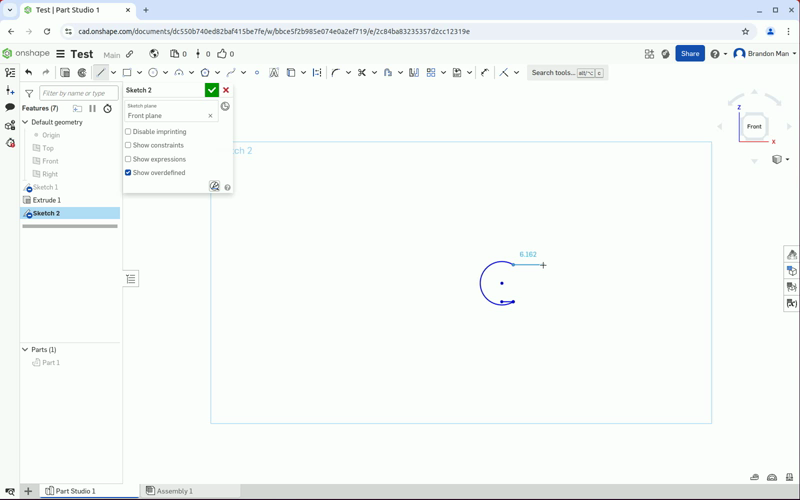
mouse_move(501, 264)
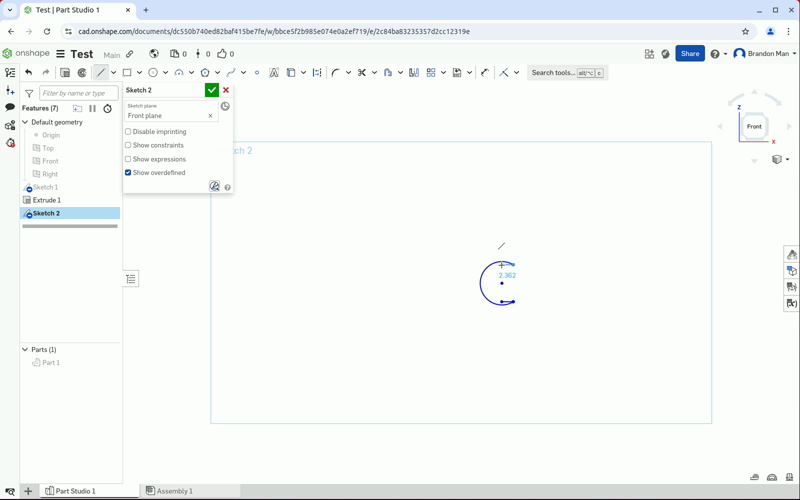
click(501, 264)
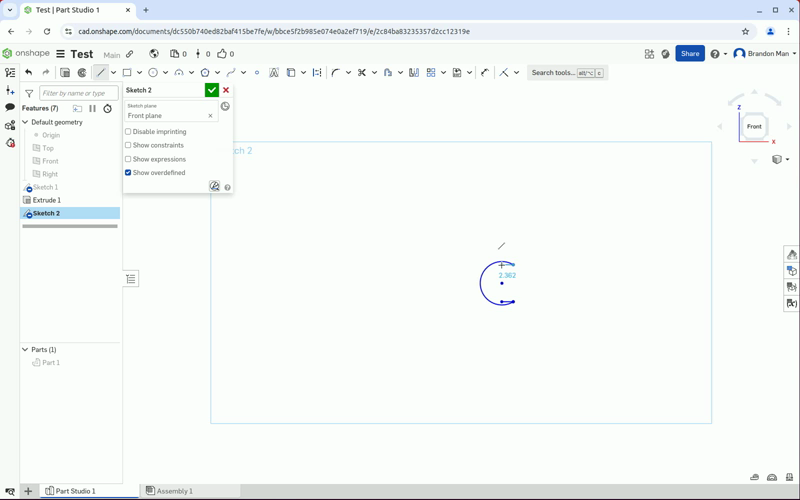
key_up(shift)
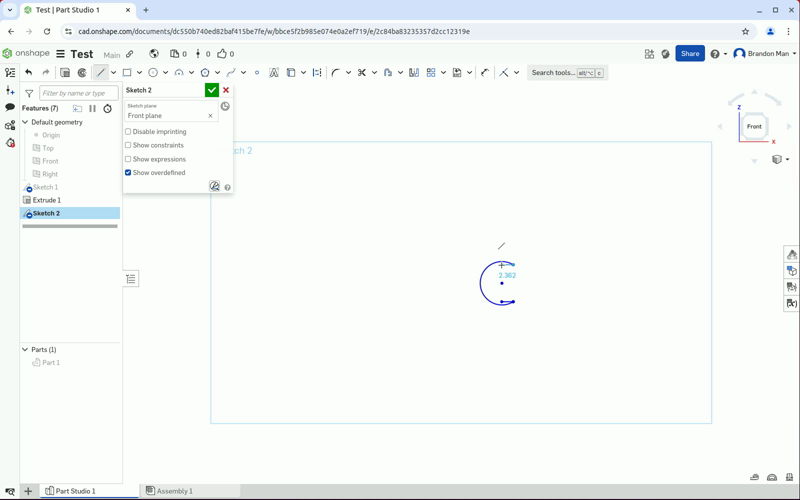
key(esc)
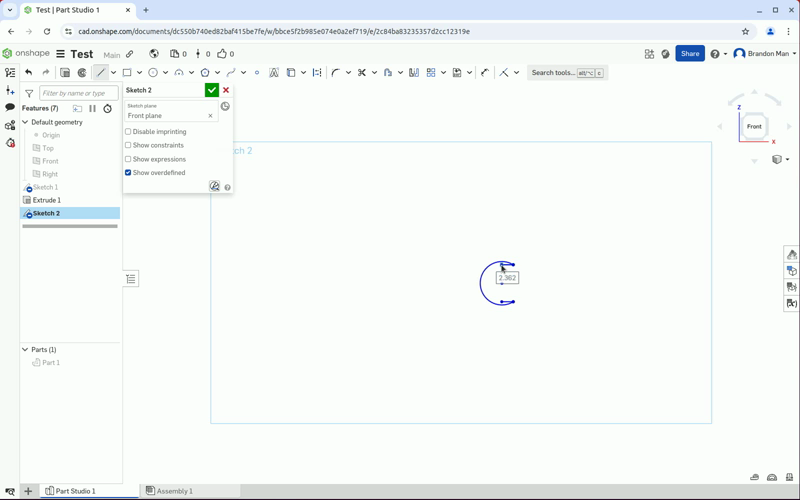
key(a)
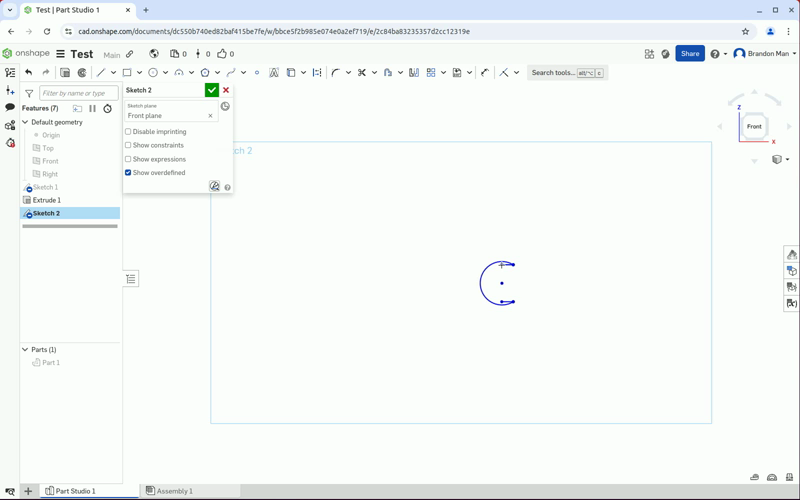
mouse_move(501, 264)
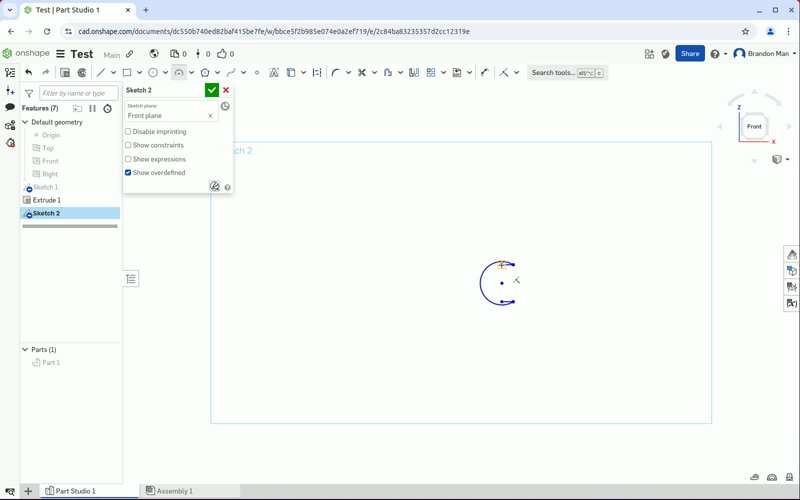
click(501, 264)
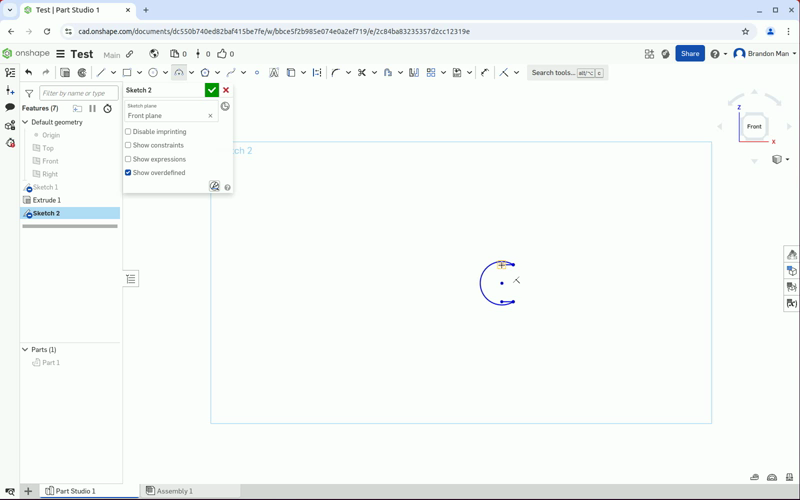
mouse_move(501, 301)
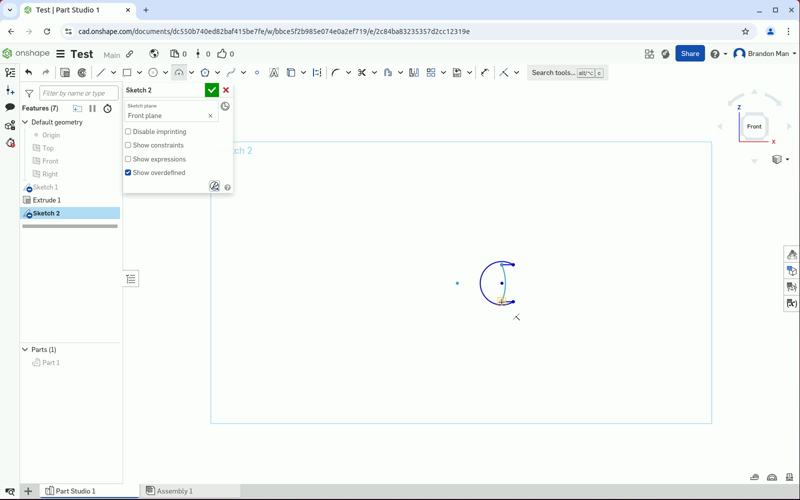
click(501, 301)
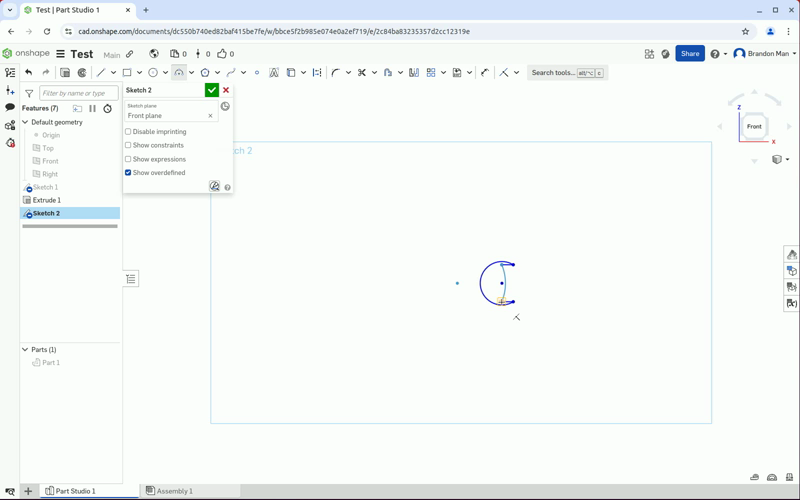
key_down(shift)
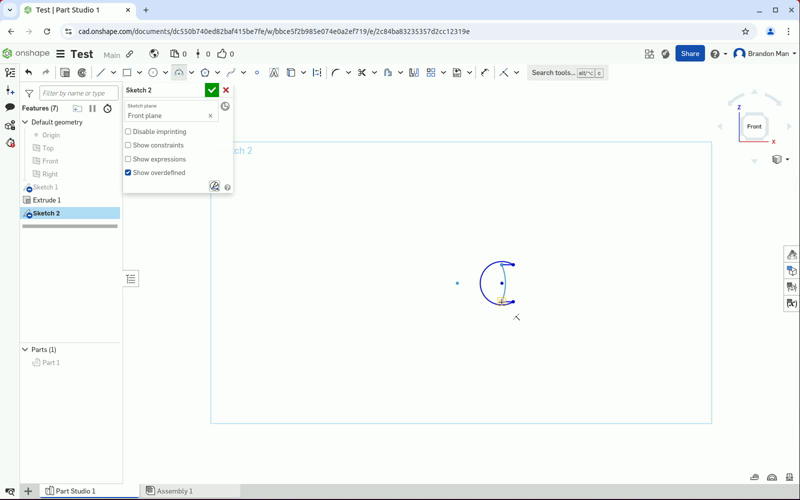
mouse_move(483, 283)
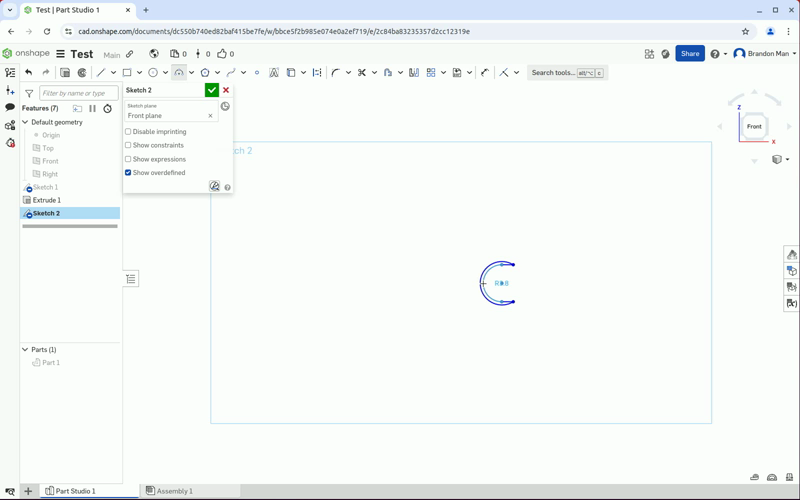
scroll(6)
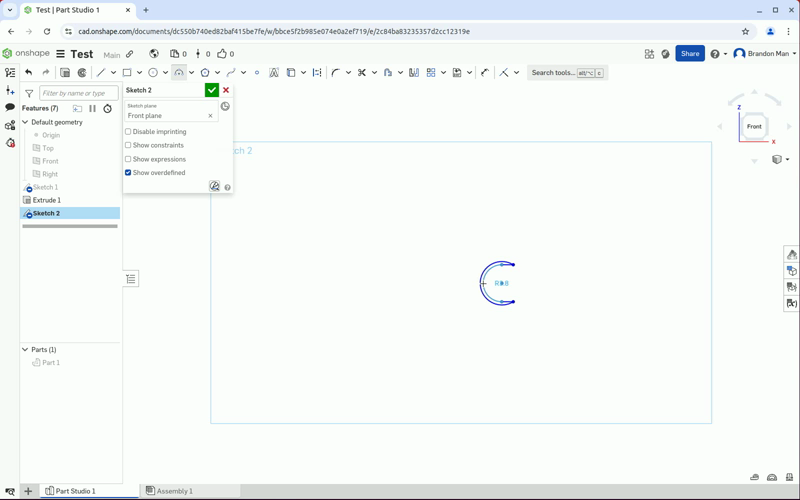
scroll(6)
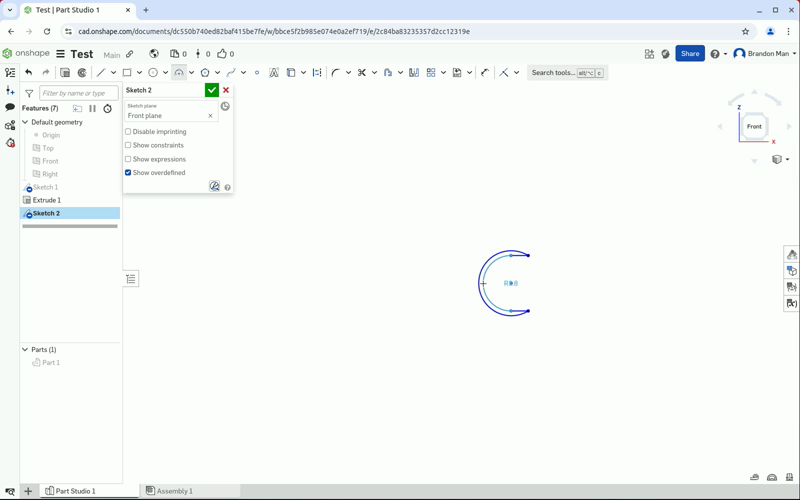
scroll(6)
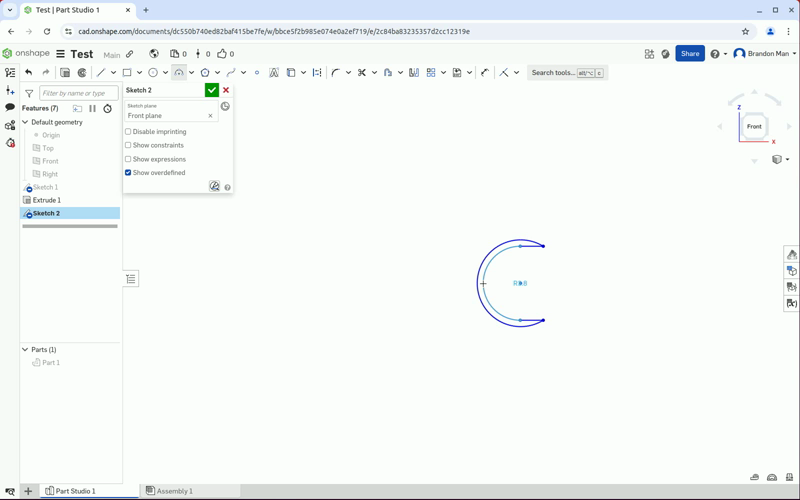
scroll(6)
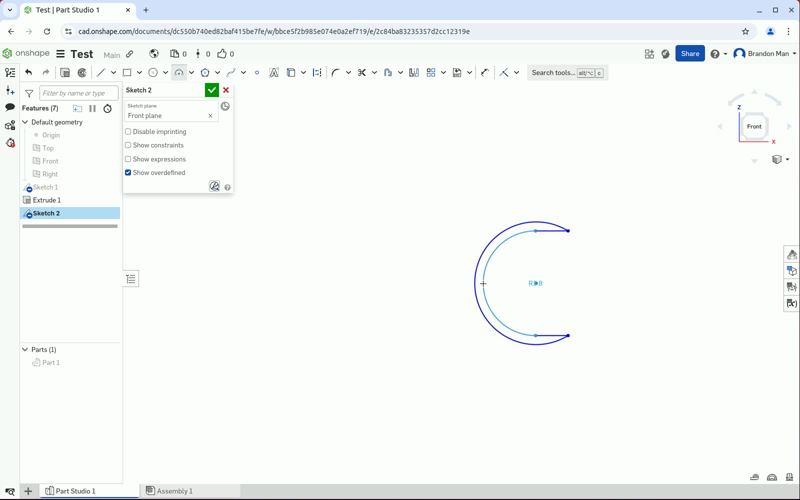
scroll(6)
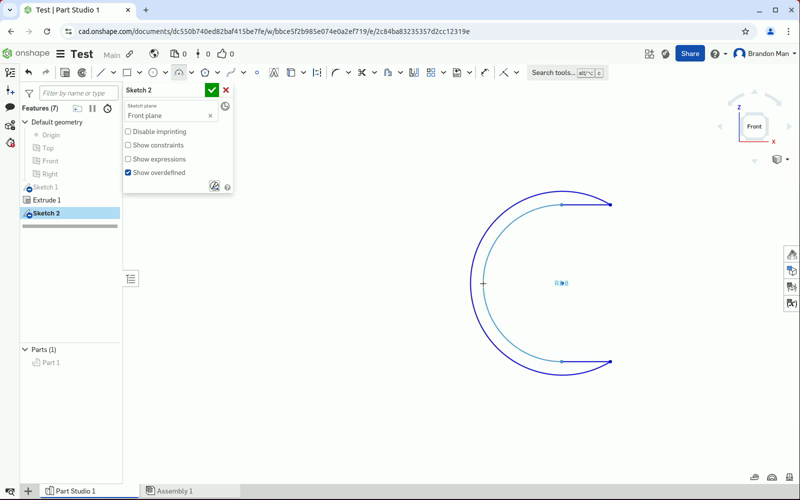
scroll(6)
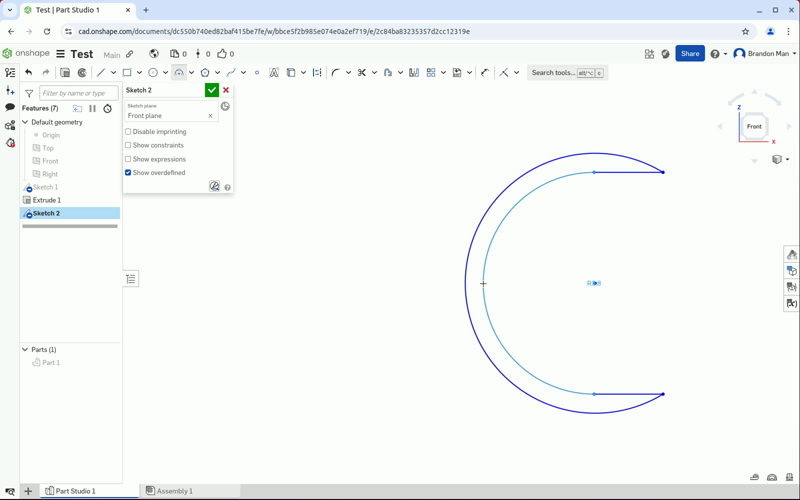
scroll(6)
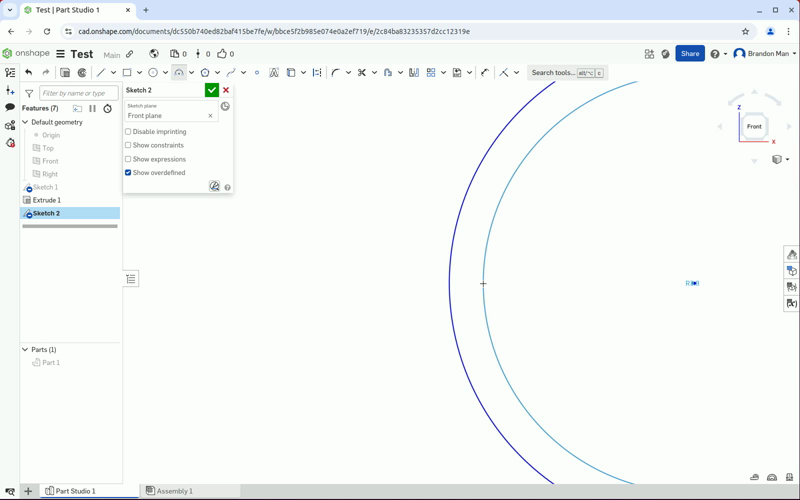
click(483, 283)
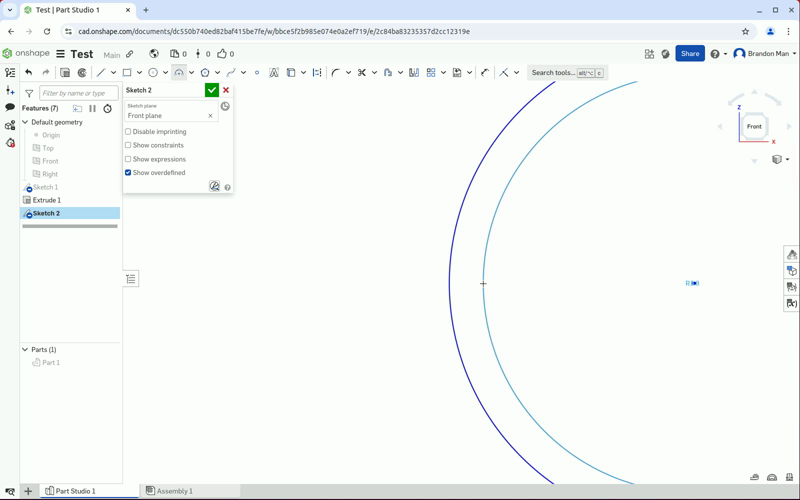
scroll(-6)
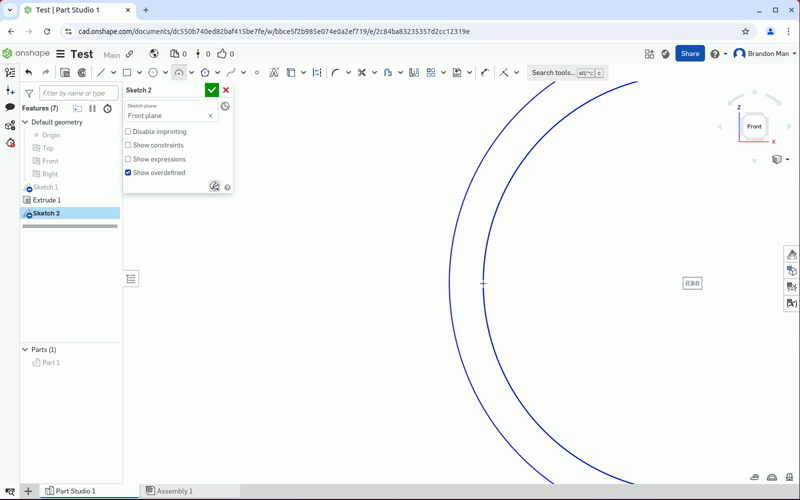
scroll(-6)
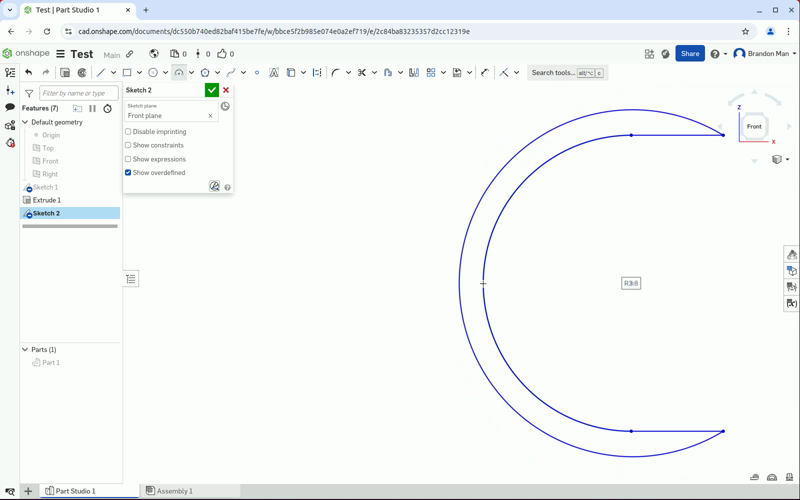
scroll(-6)
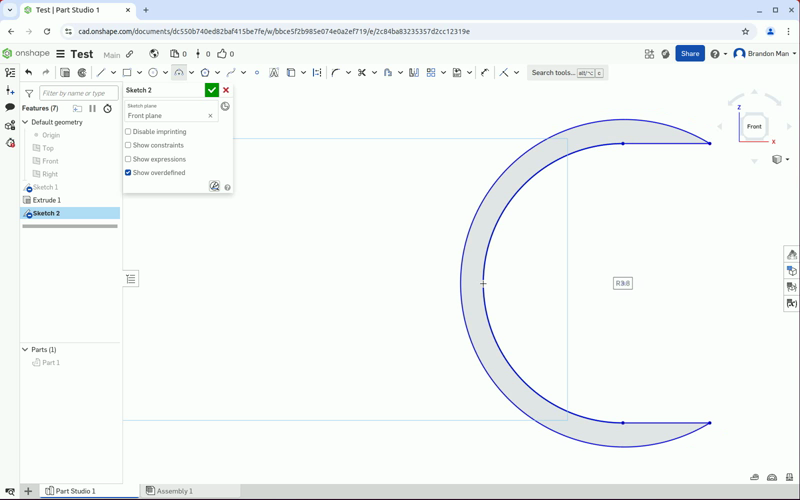
scroll(-6)
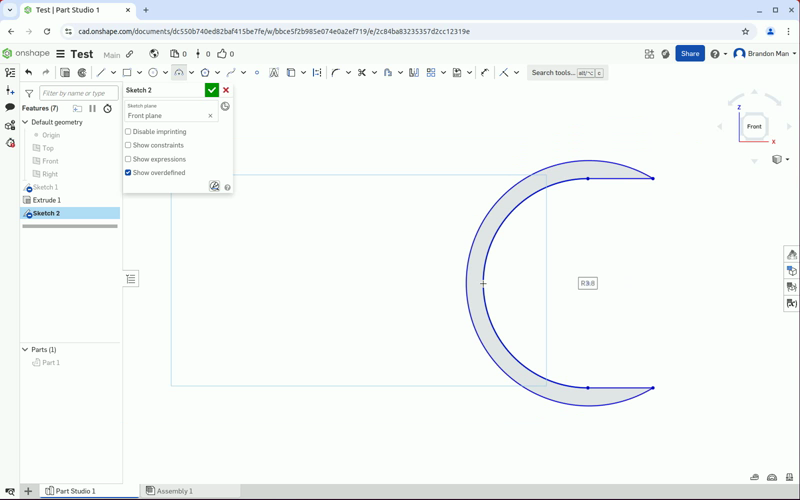
scroll(-6)
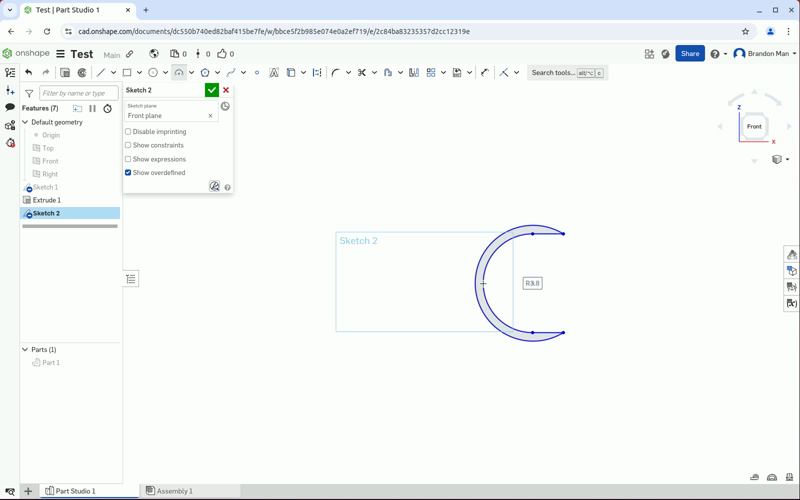
scroll(-6)
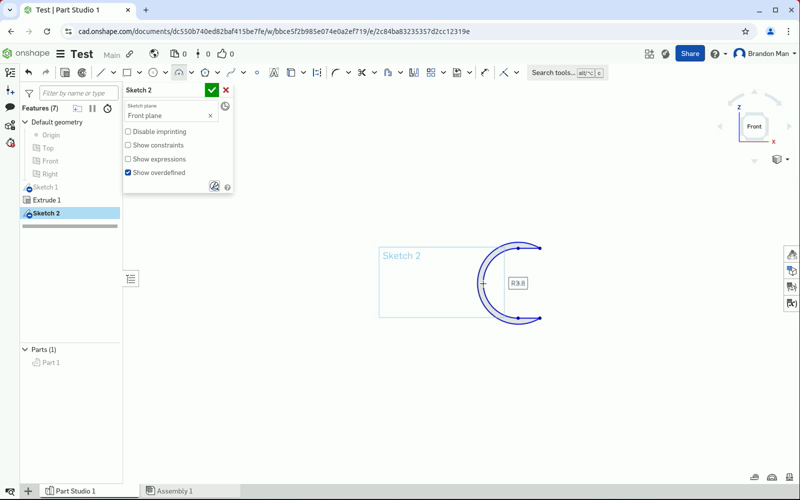
scroll(-6)
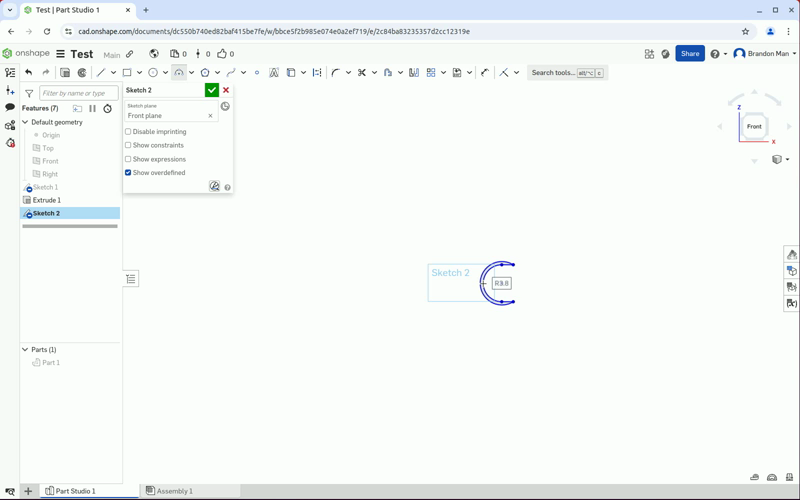
key_up(shift)
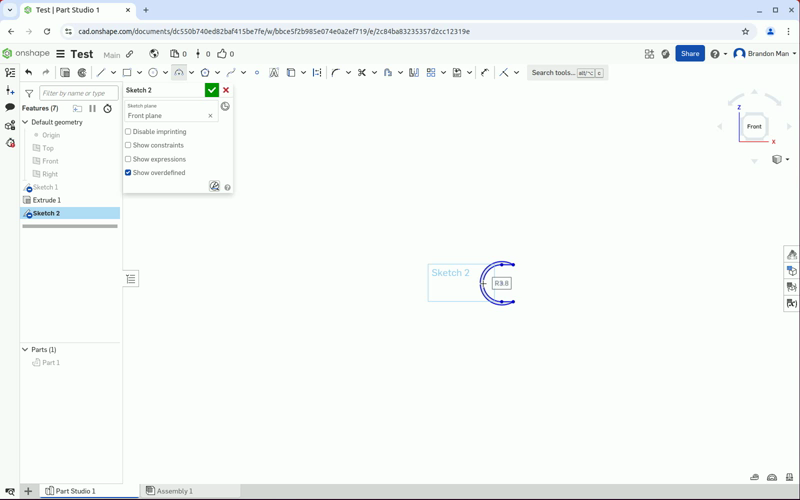
key(esc)
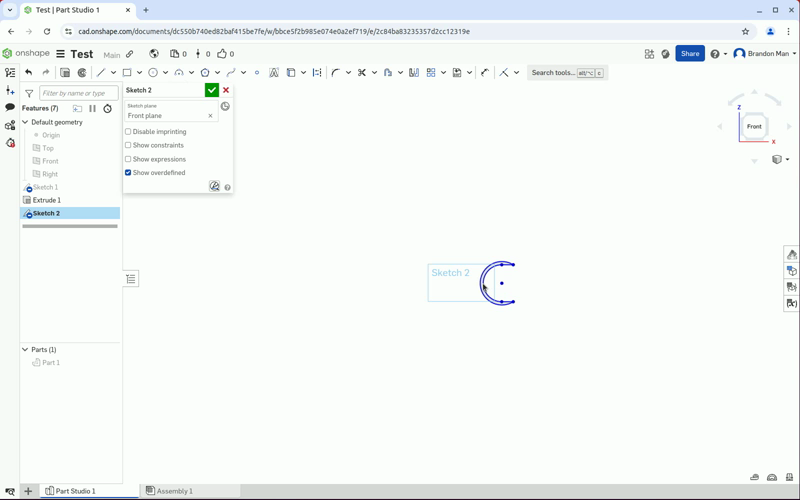
mouse_move(497, 261)
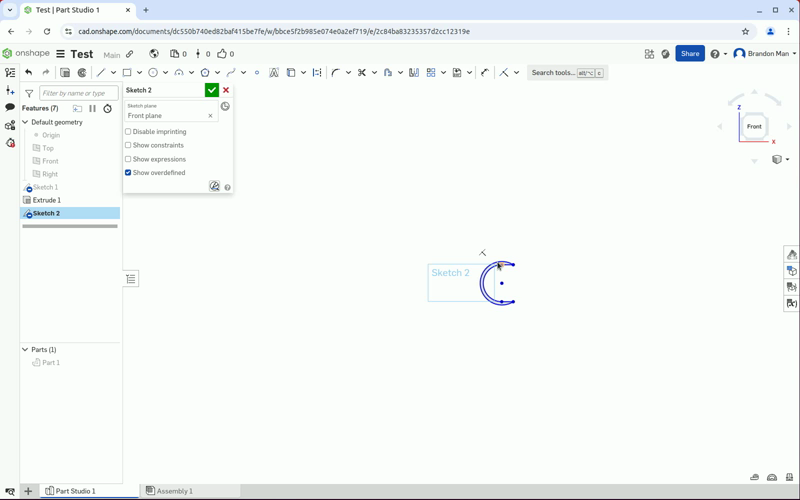
scroll(6)
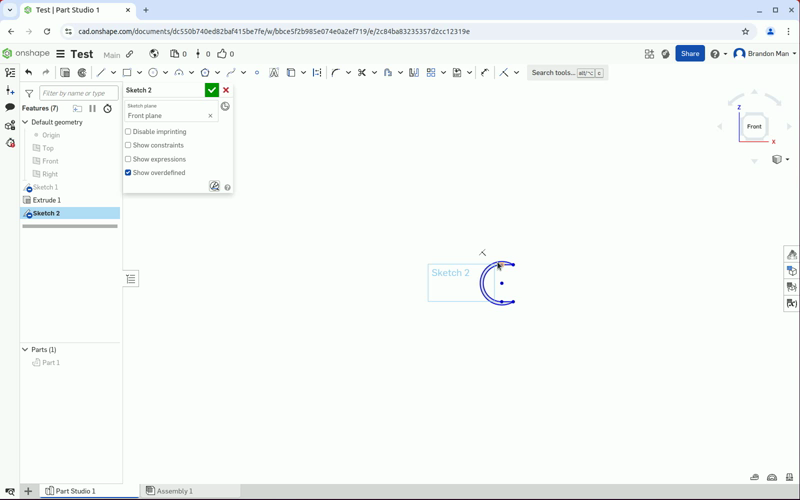
scroll(6)
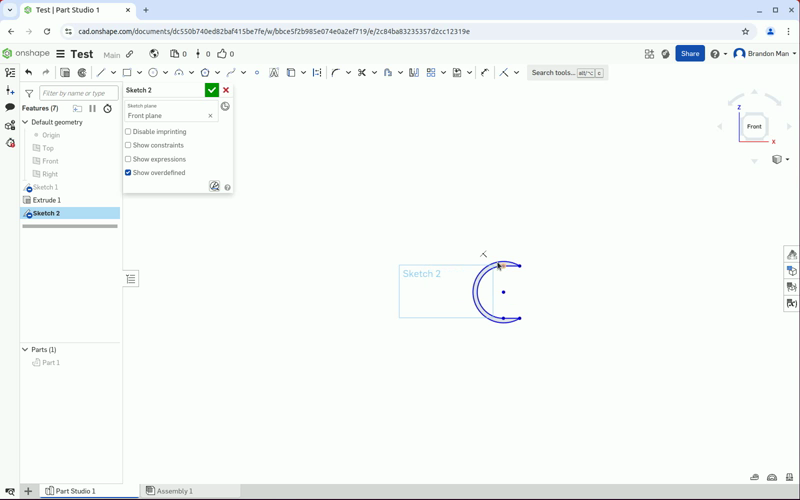
scroll(6)
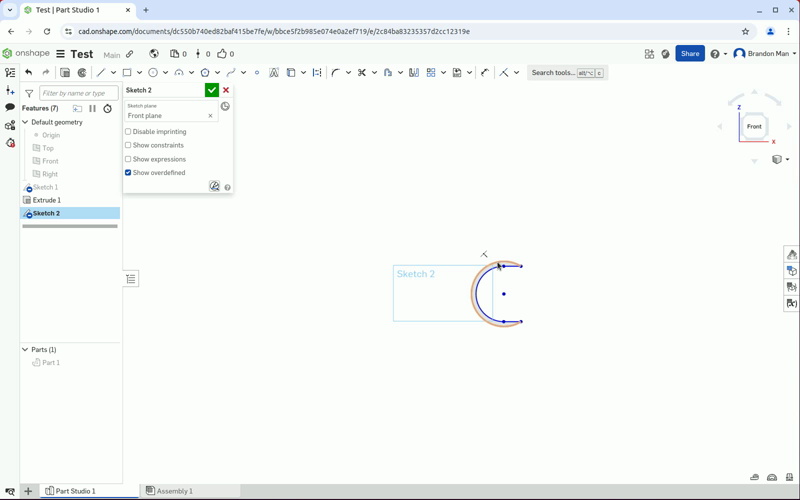
scroll(6)
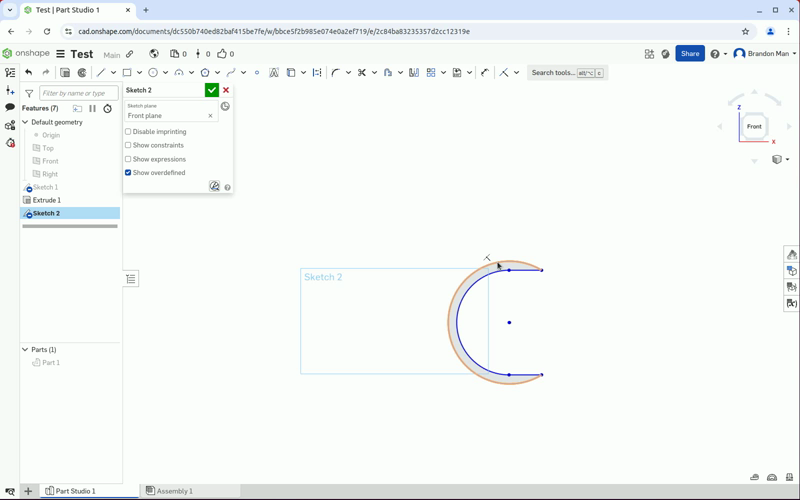
scroll(6)
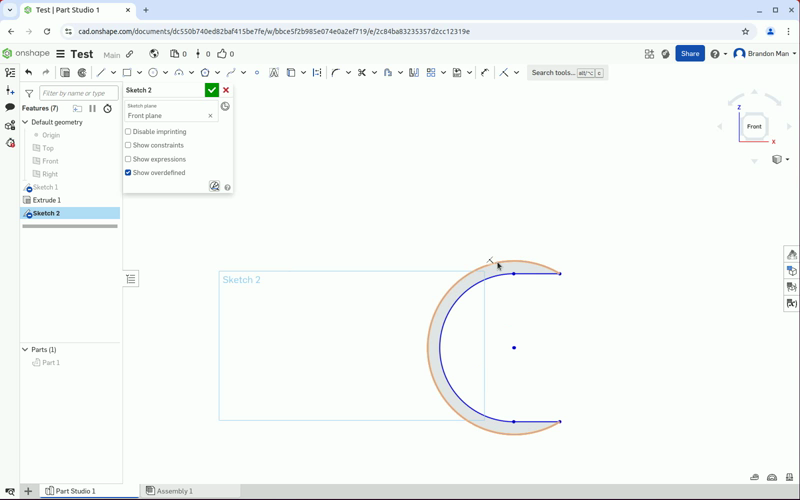
scroll(6)
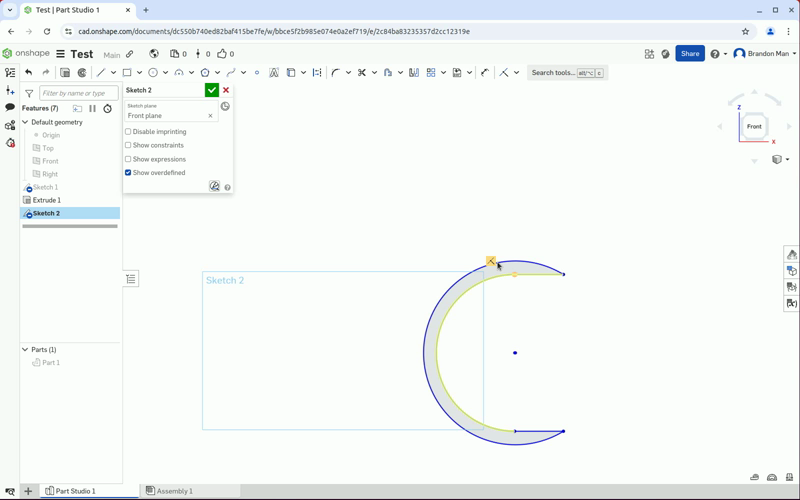
scroll(6)
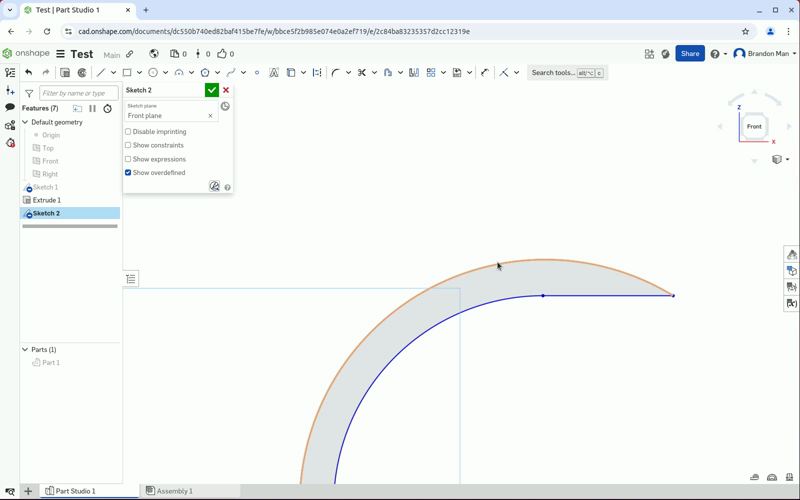
click(497, 261)
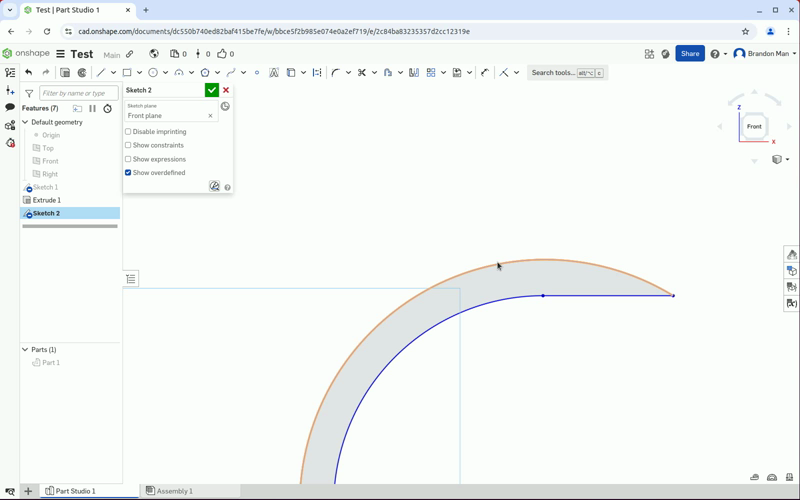
scroll(-6)
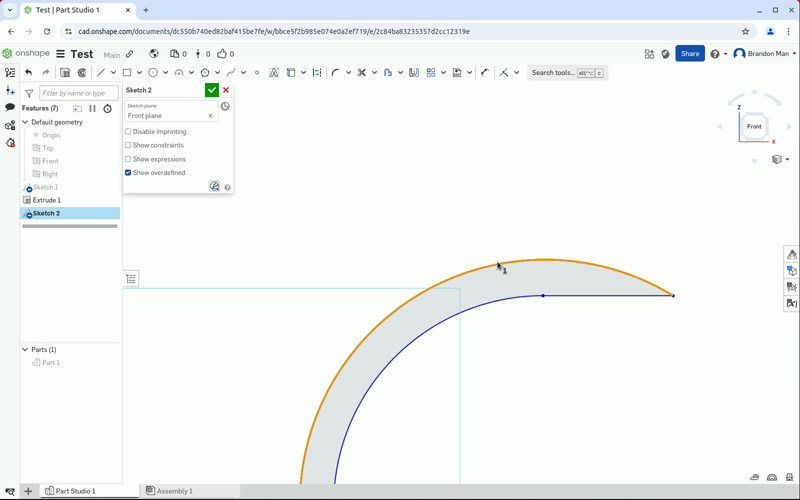
scroll(-6)
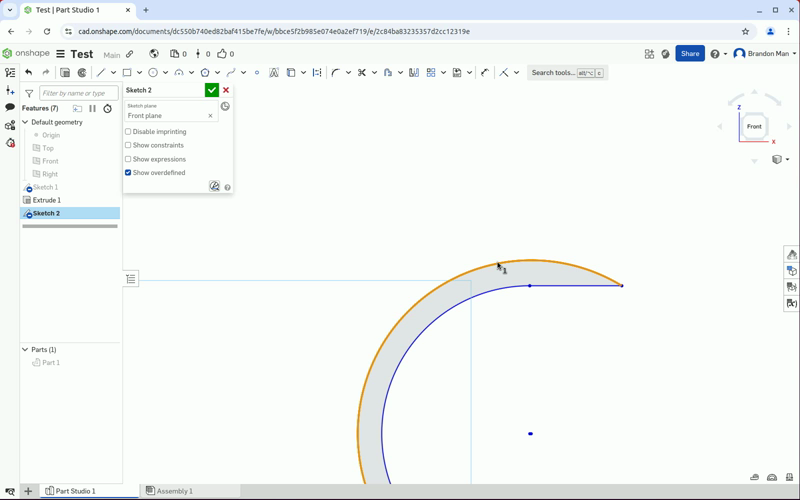
scroll(-6)
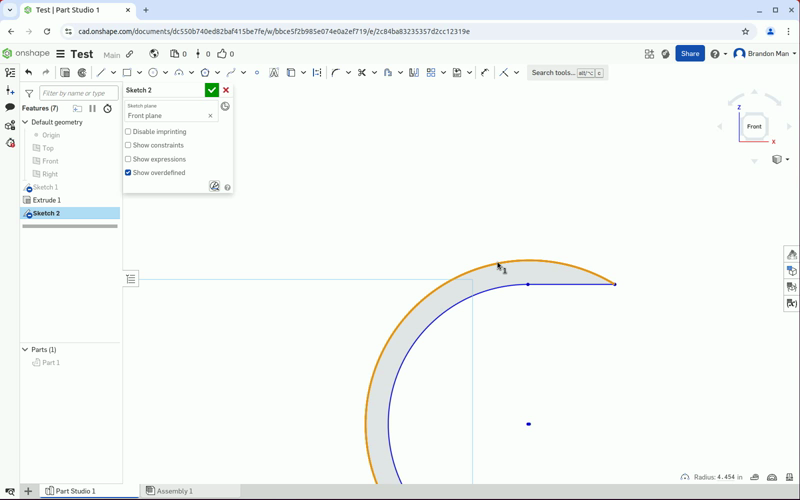
scroll(-6)
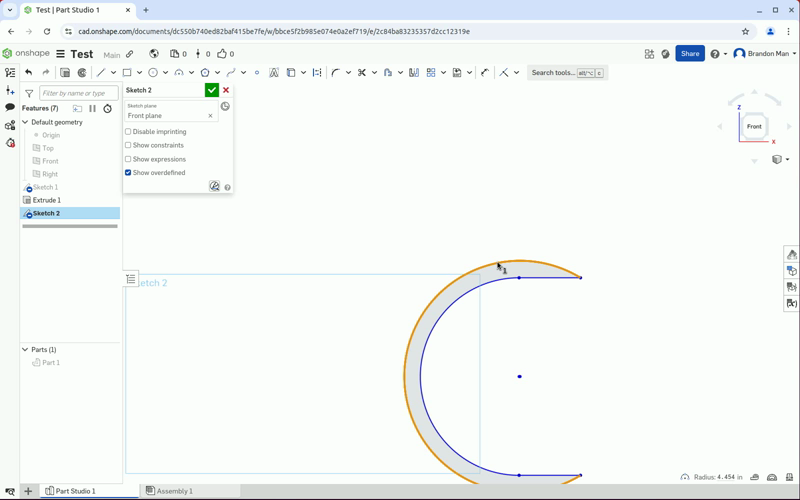
scroll(-6)
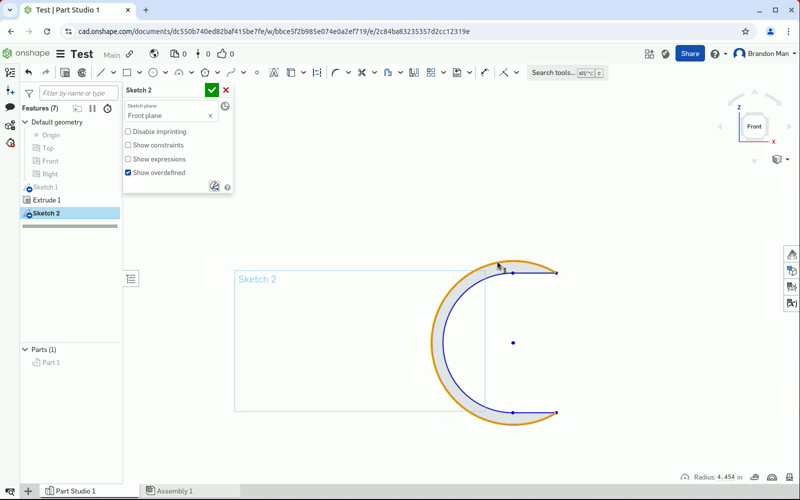
scroll(-6)
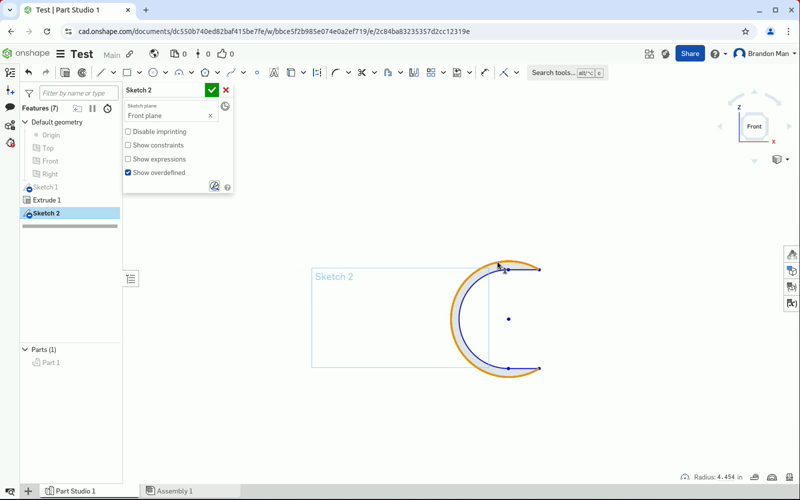
scroll(-6)
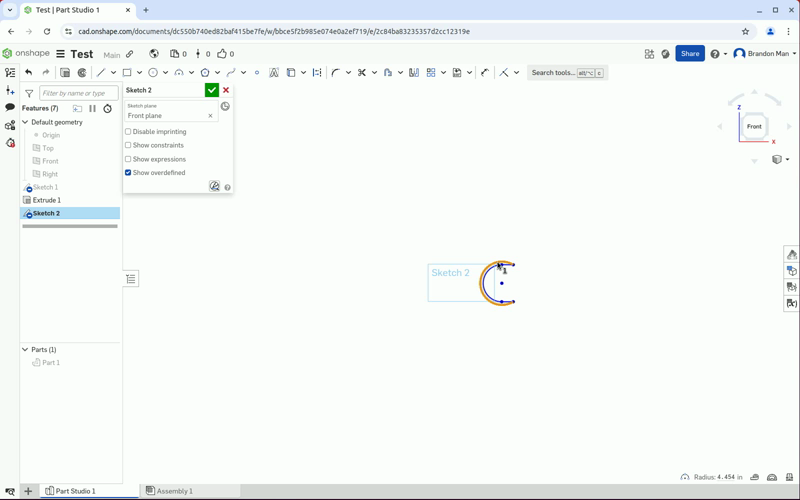
mouse_move(73, 352)
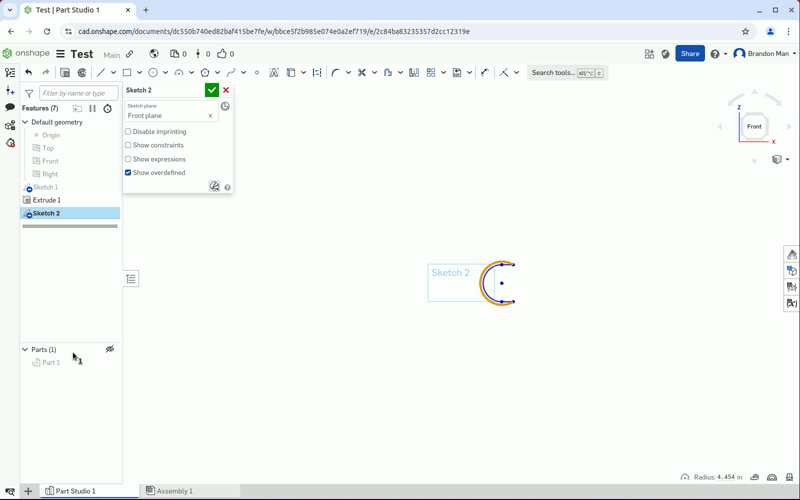
key(shift+y)
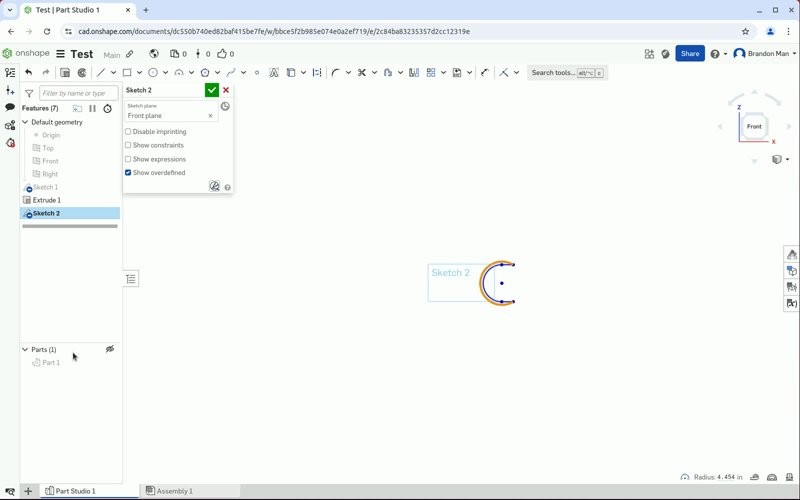
key(shift+e)
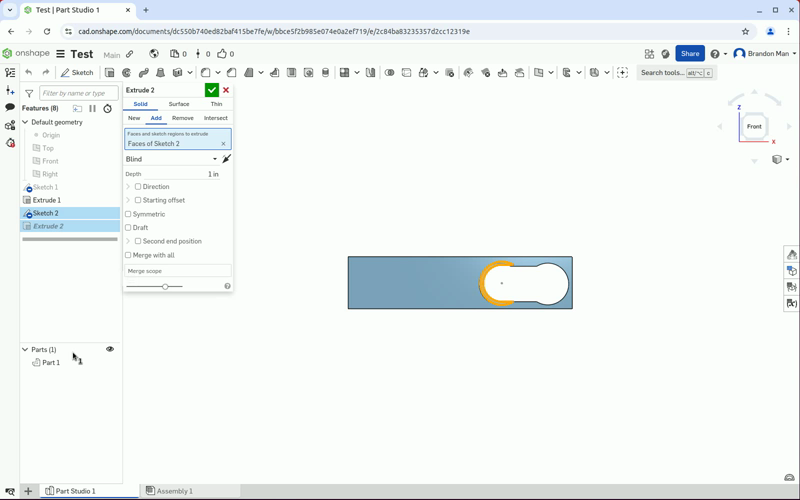
mouse_move(143, 106)
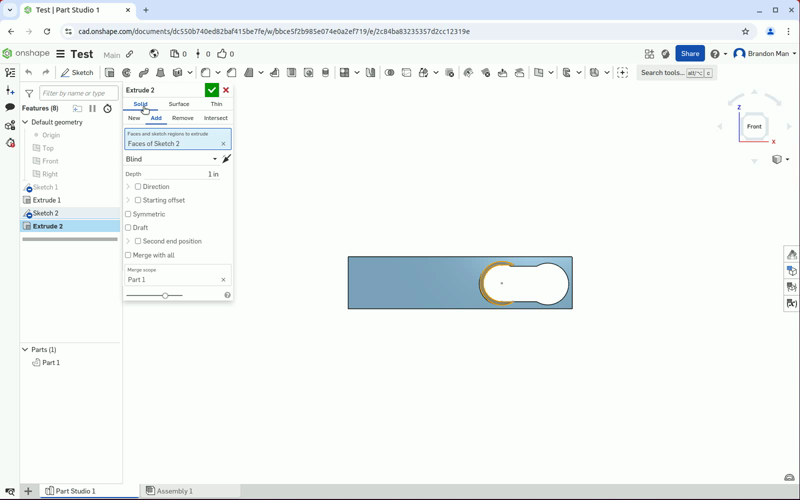
click(143, 106)
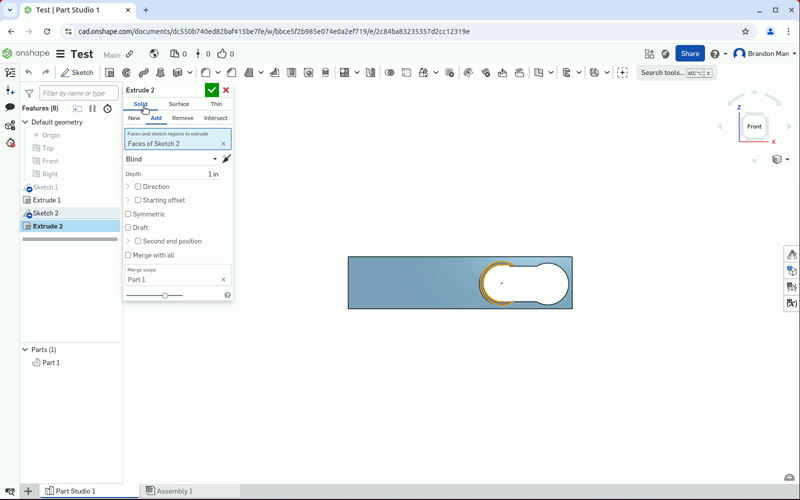
mouse_move(137, 120)
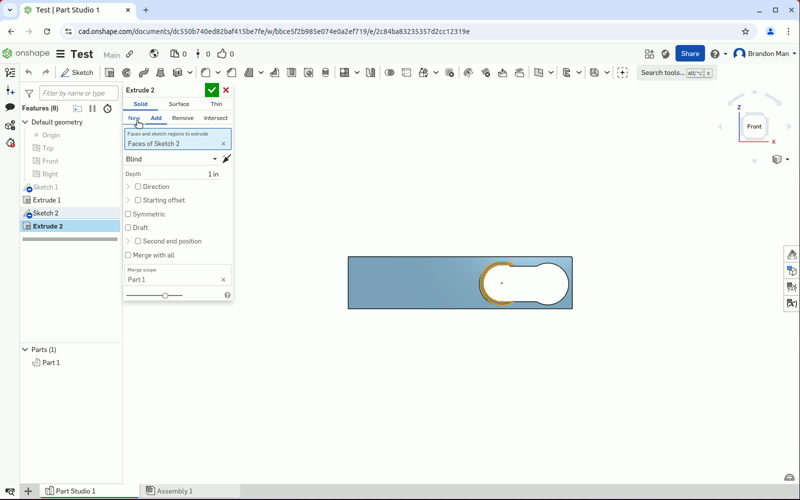
click(137, 120)
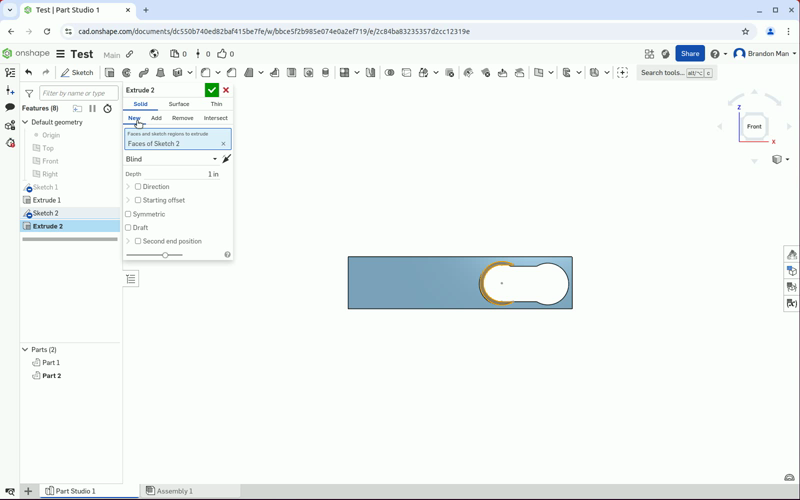
key(tab, 4)
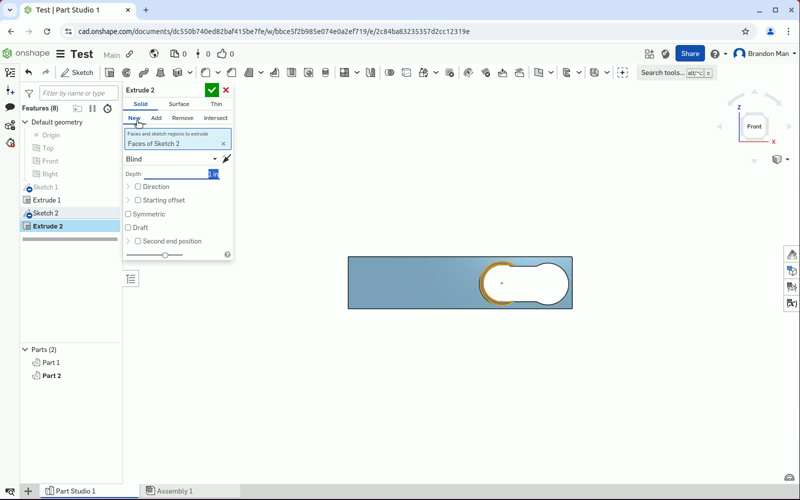
text(0.481)
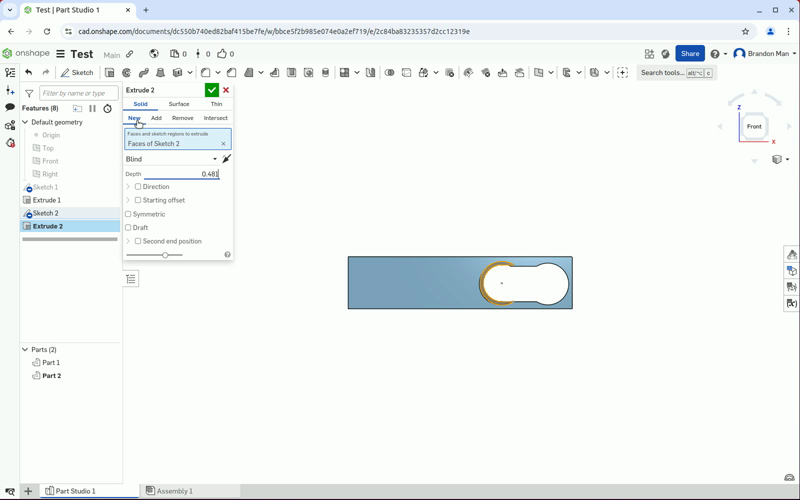
key(enter)
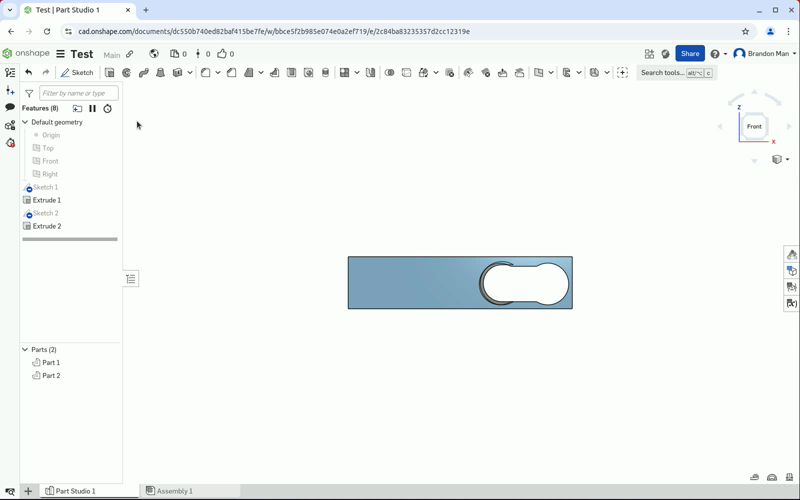
key(shift+h)
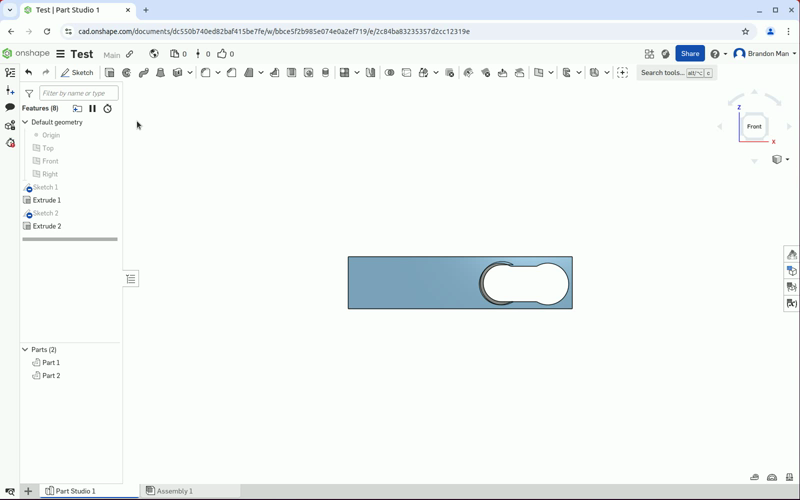
key(shift+h)
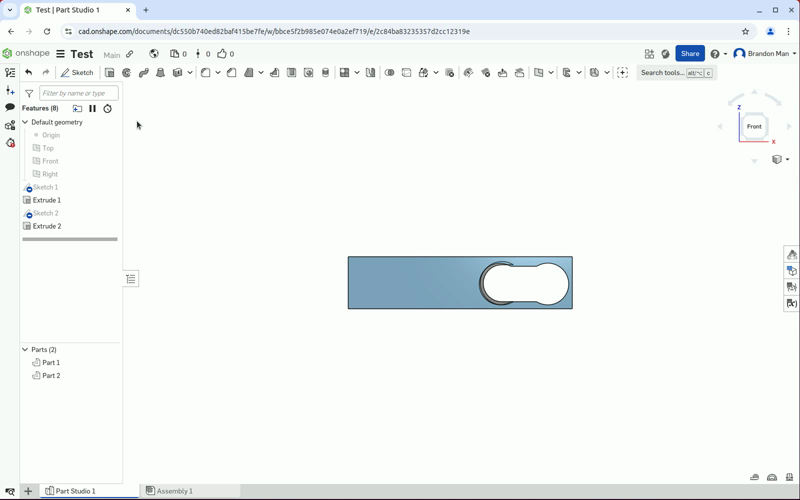
mouse_move(73, 189)
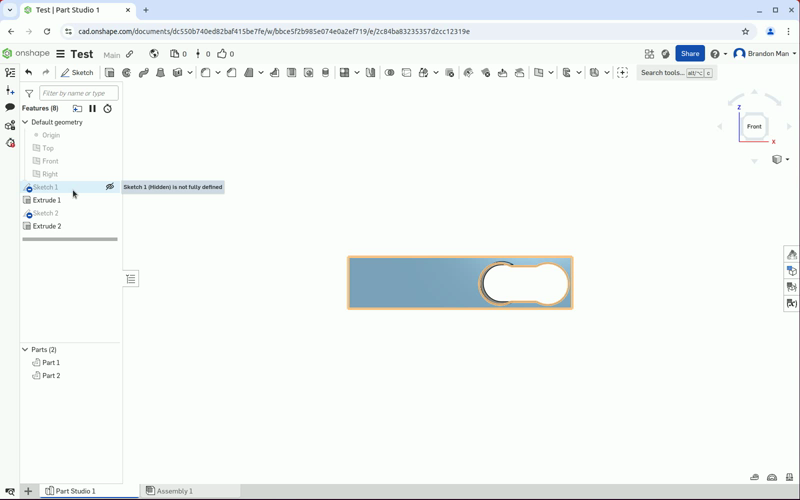
click(73, 189)
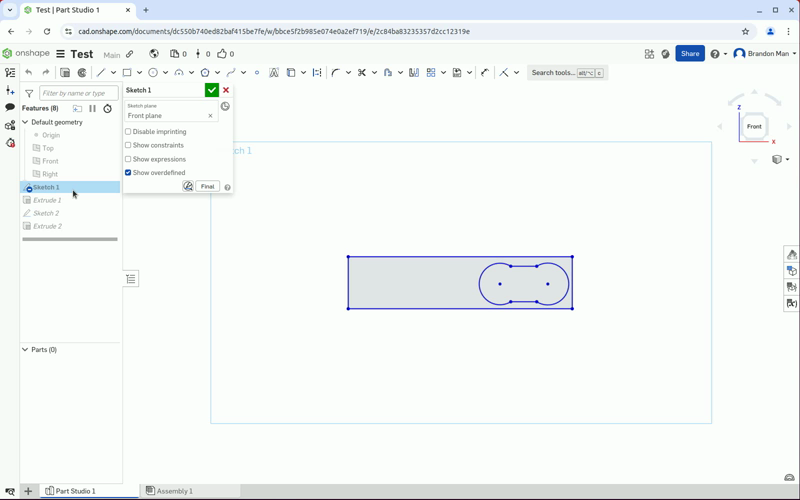
mouse_move(229, 92)
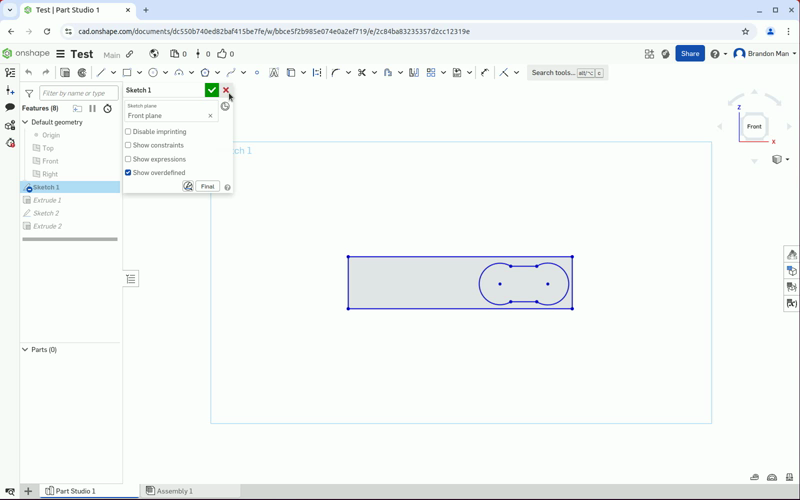
click(229, 92)
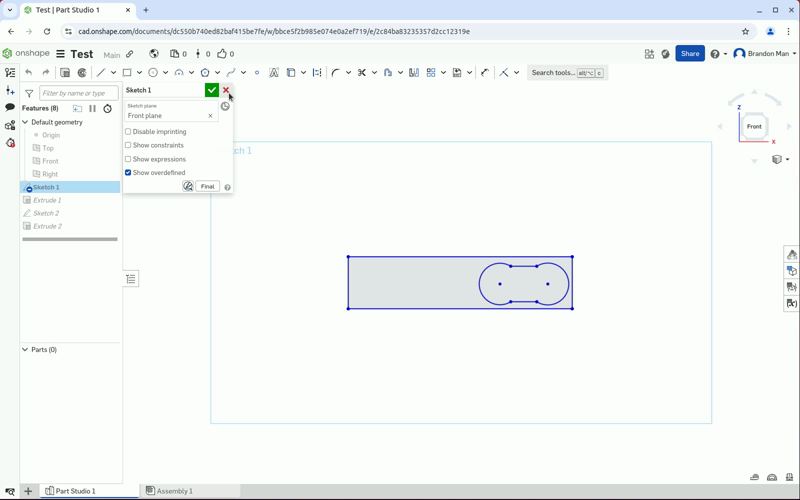
key(shift+s)
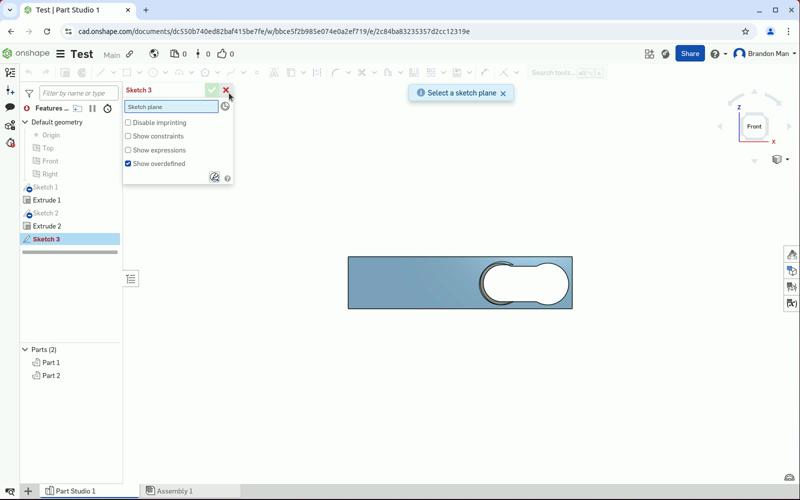
mouse_move(73, 163)
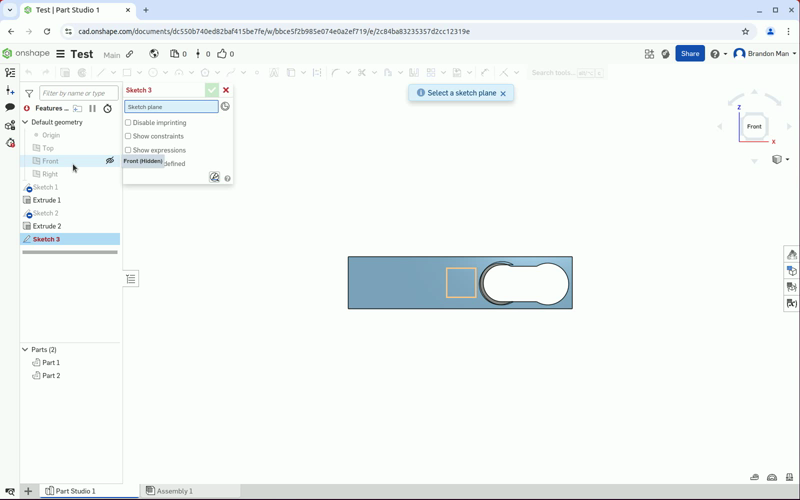
click(73, 163)
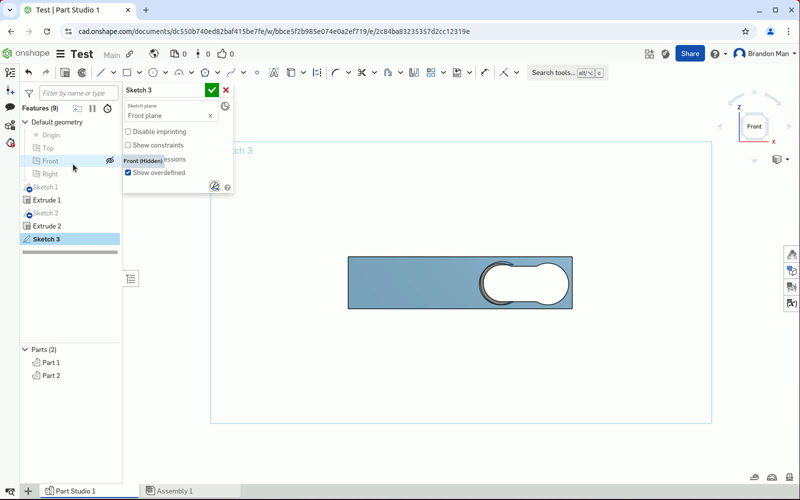
mouse_move(73, 352)
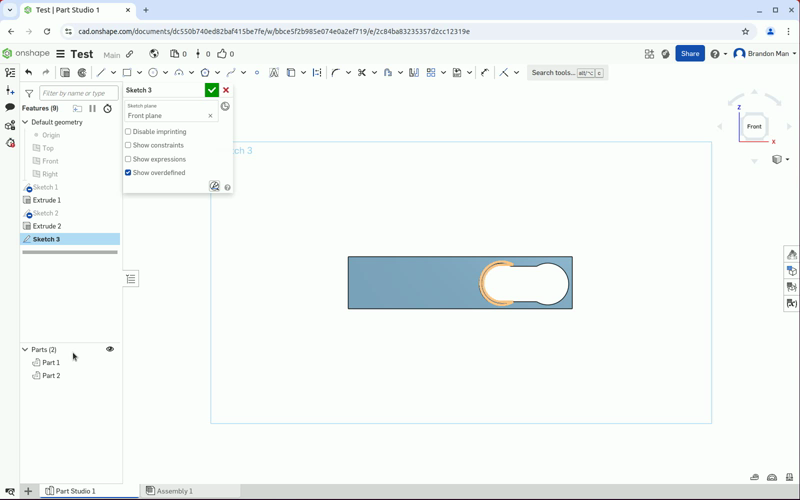
key(y)
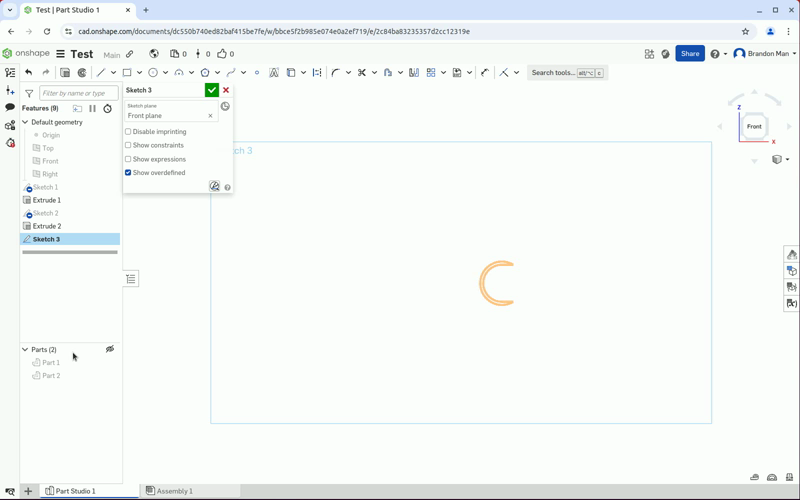
key(l)
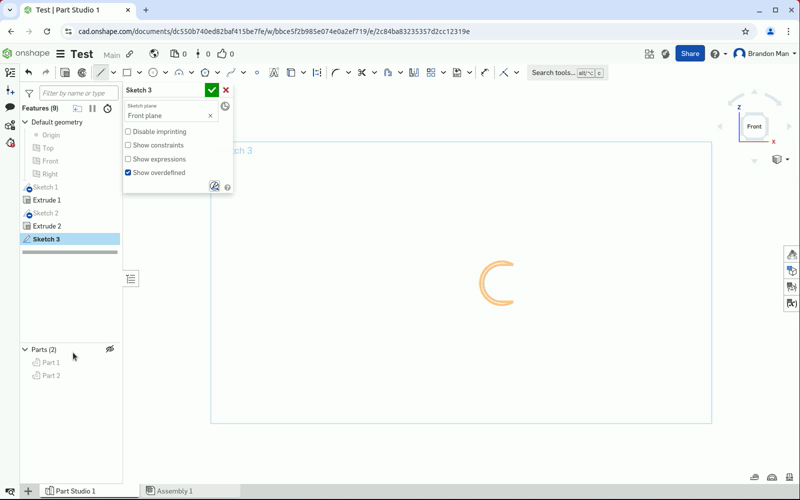
key_down(shift)
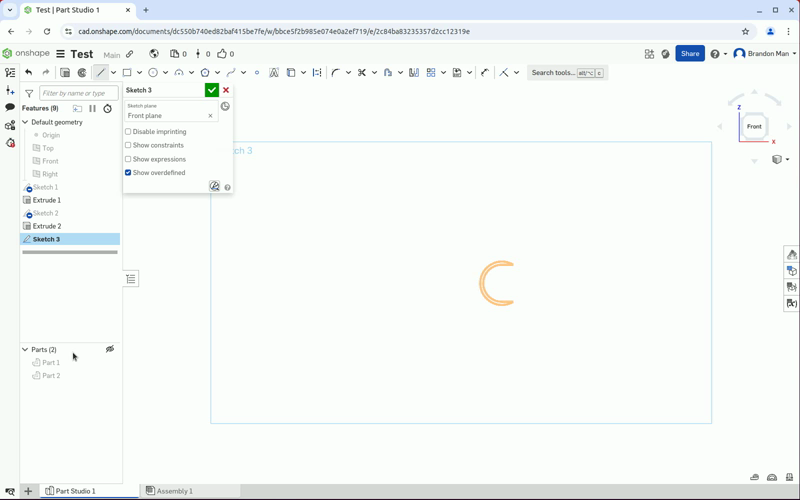
mouse_move(537, 301)
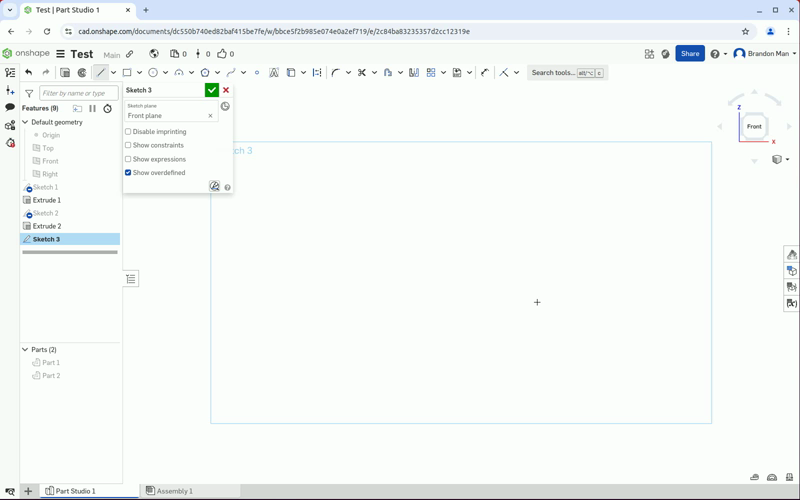
click(537, 301)
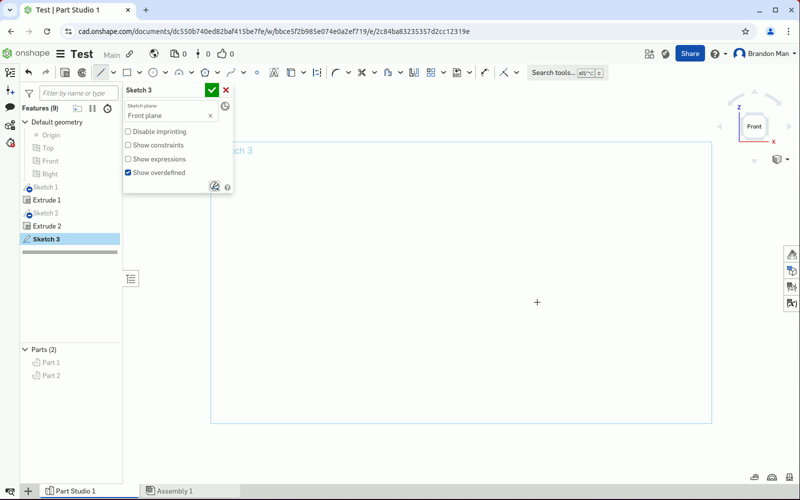
key_up(shift)
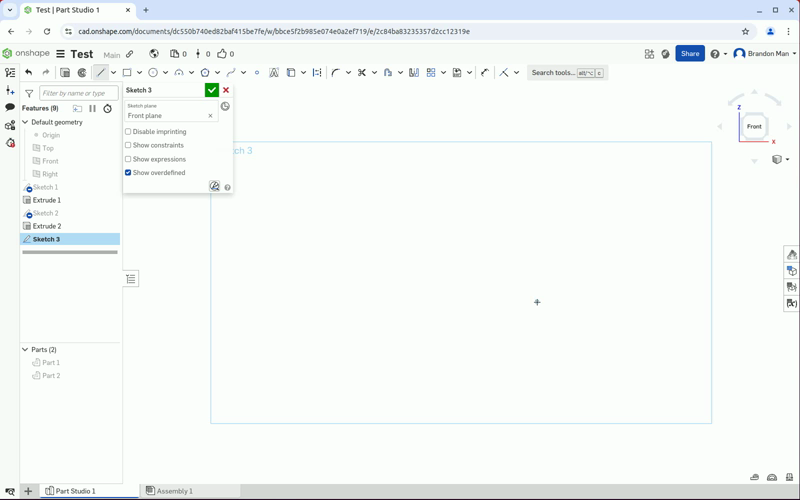
key_down(shift)
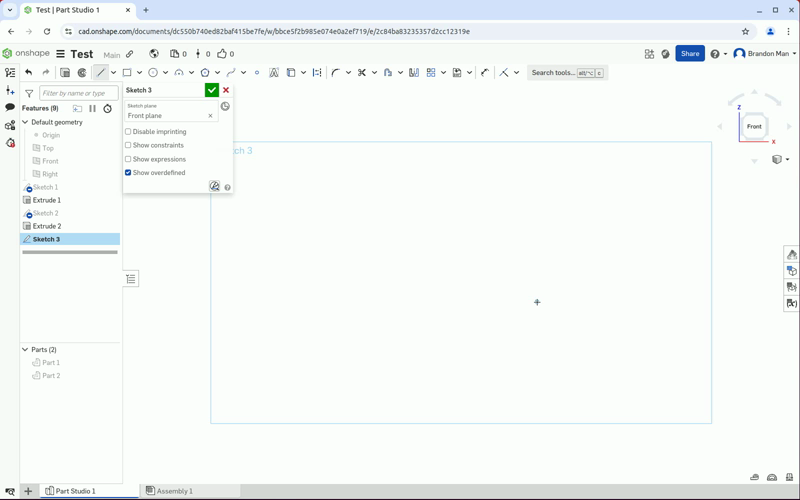
mouse_move(567, 301)
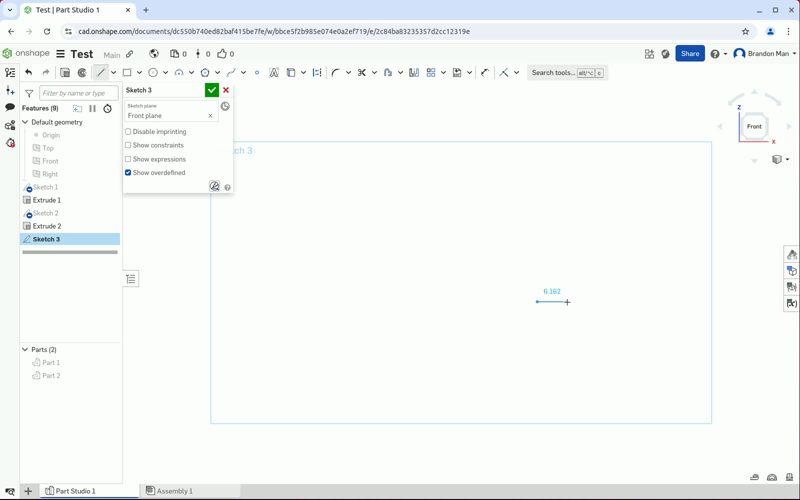
mouse_move(548, 301)
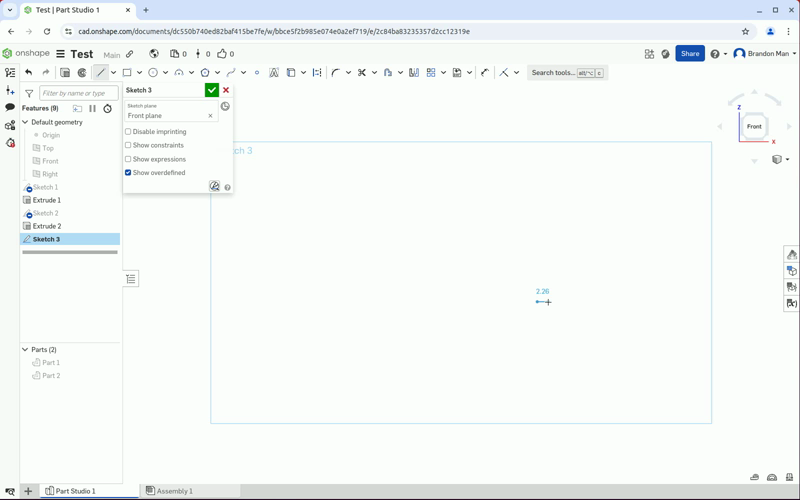
click(548, 301)
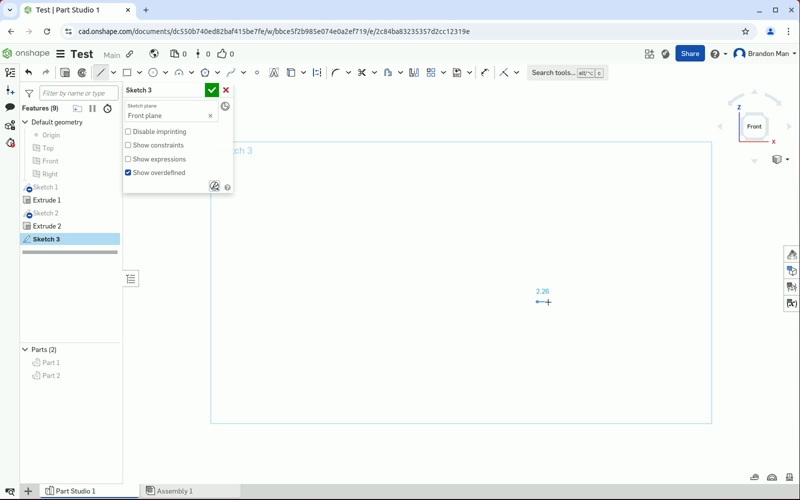
key_up(shift)
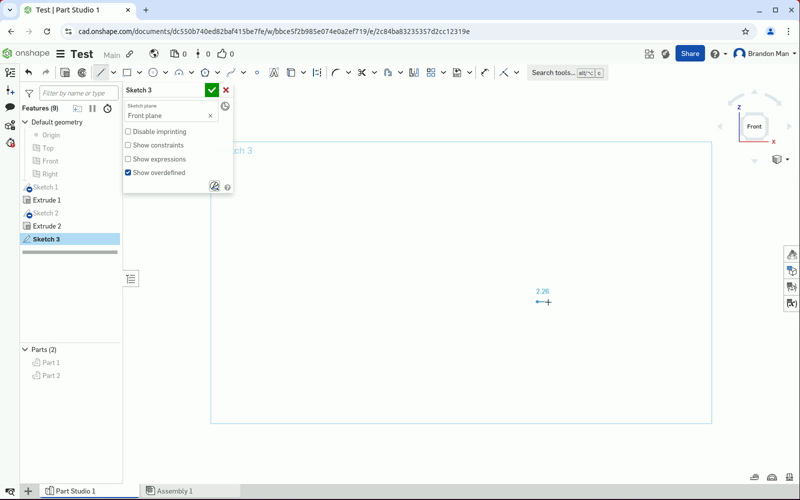
key(esc)
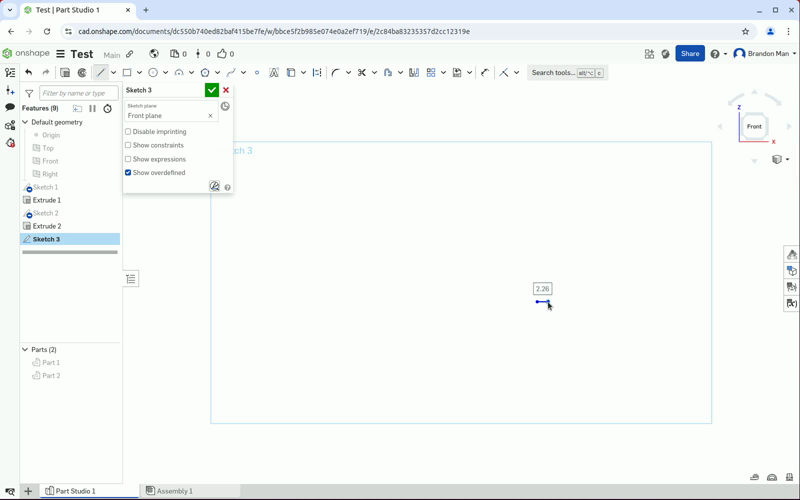
key(a)
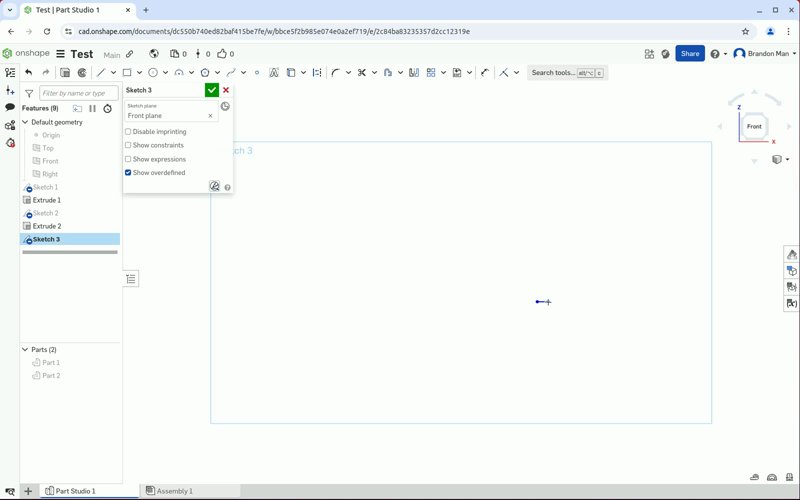
mouse_move(548, 301)
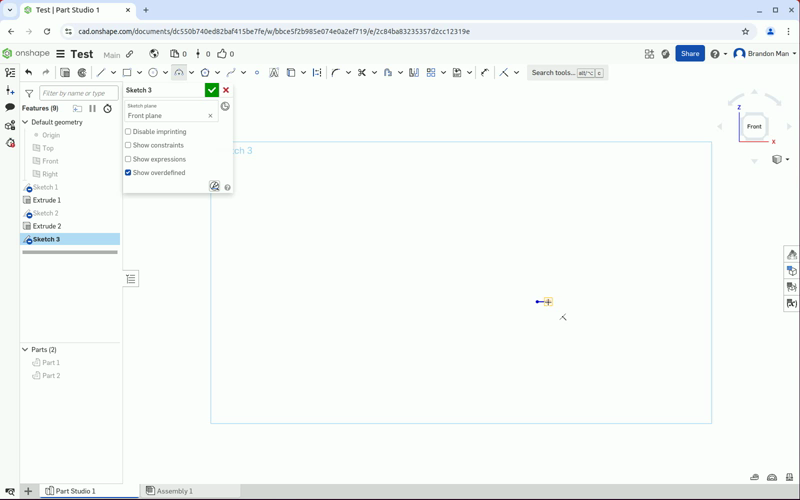
click(548, 301)
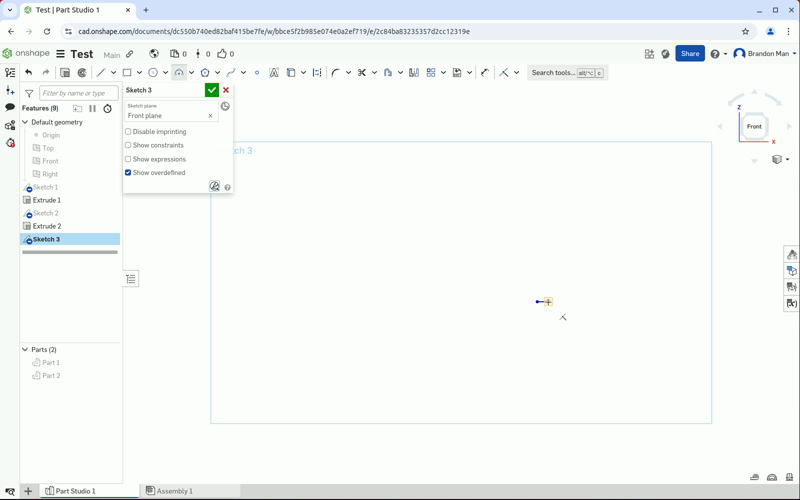
key_down(shift)
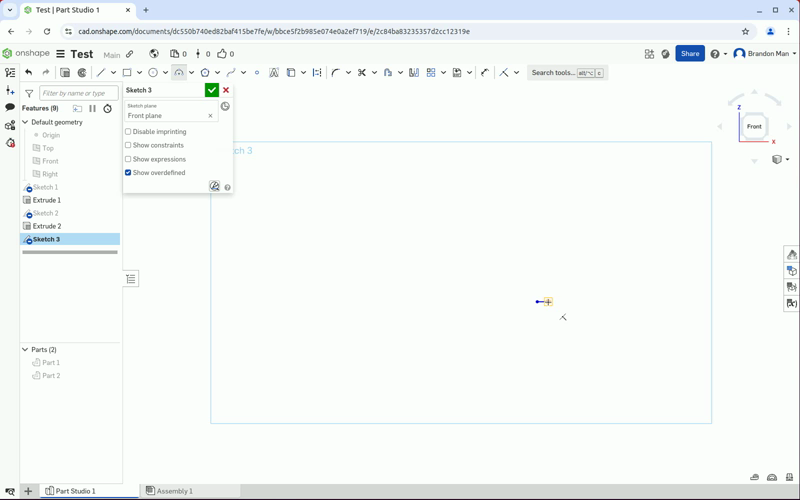
mouse_move(548, 264)
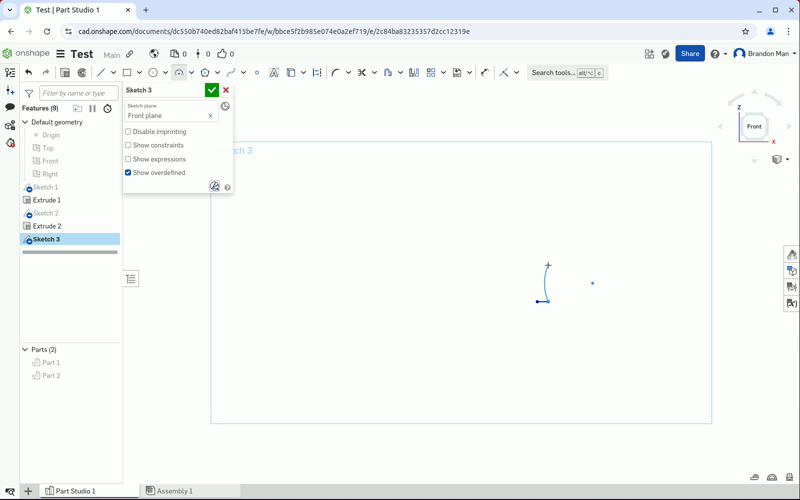
click(548, 264)
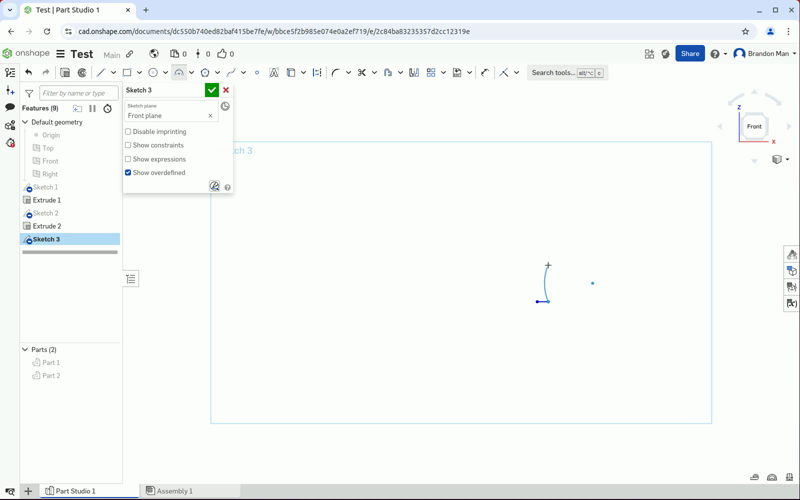
mouse_move(567, 283)
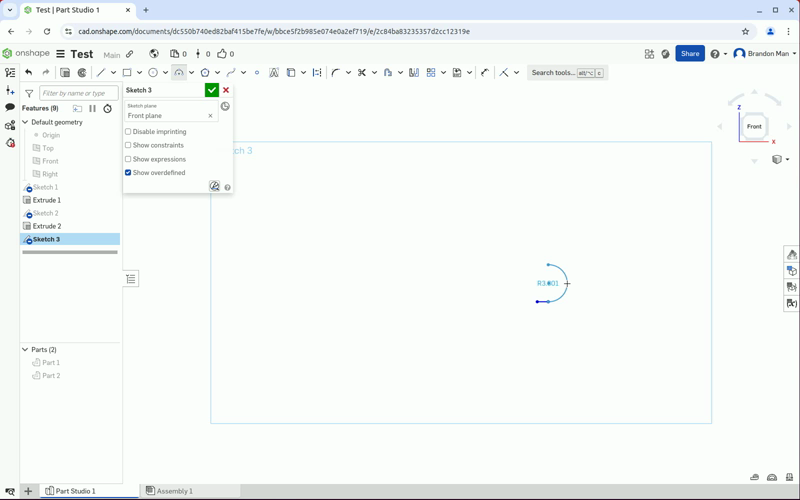
click(567, 283)
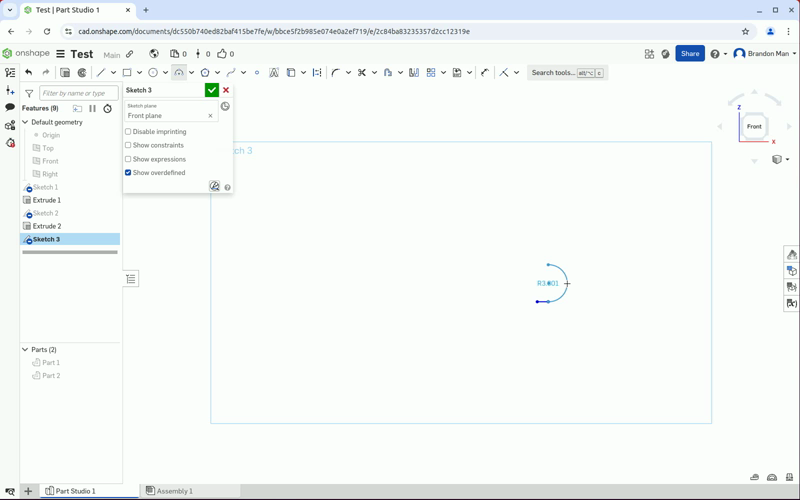
key_up(shift)
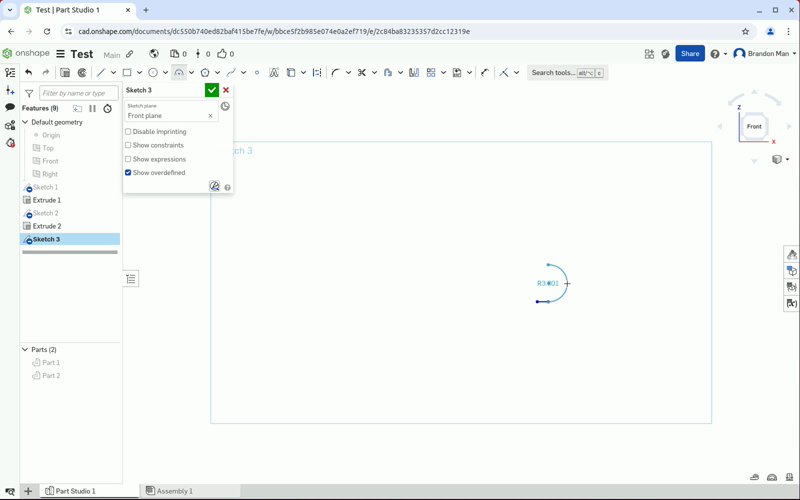
key(esc)
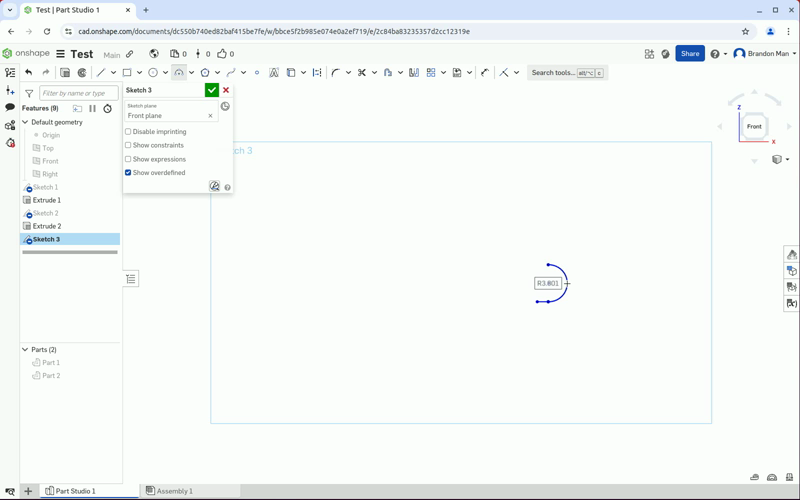
key(l)
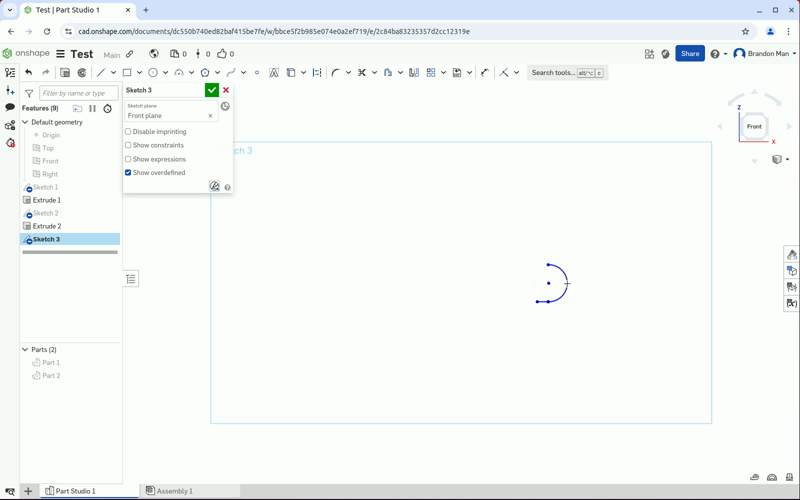
mouse_move(548, 264)
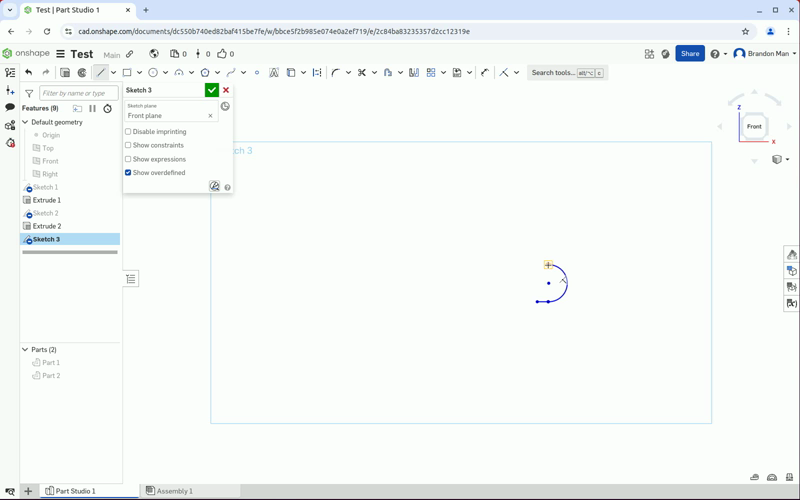
click(548, 264)
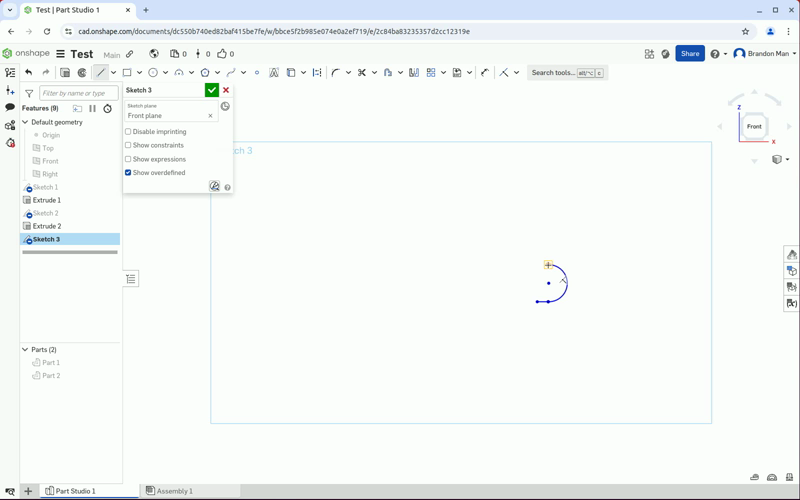
key_down(shift)
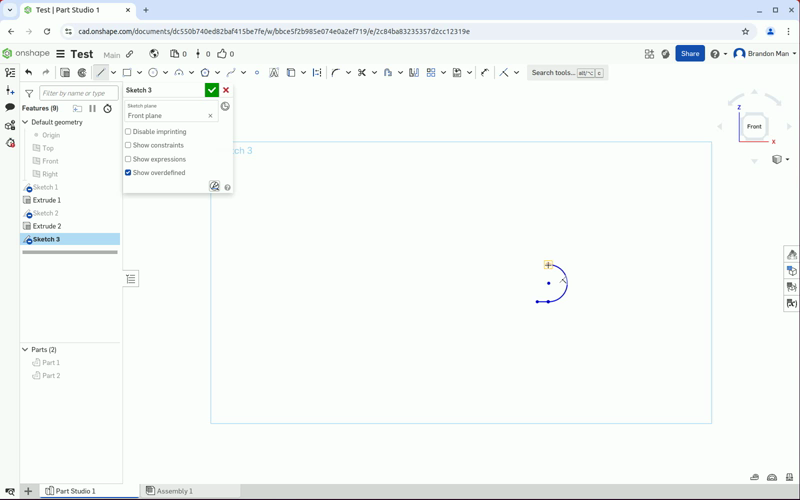
mouse_move(578, 264)
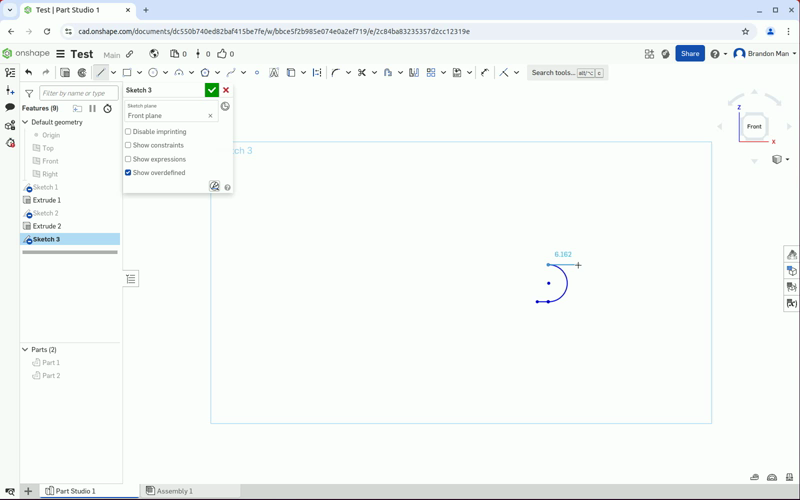
mouse_move(537, 264)
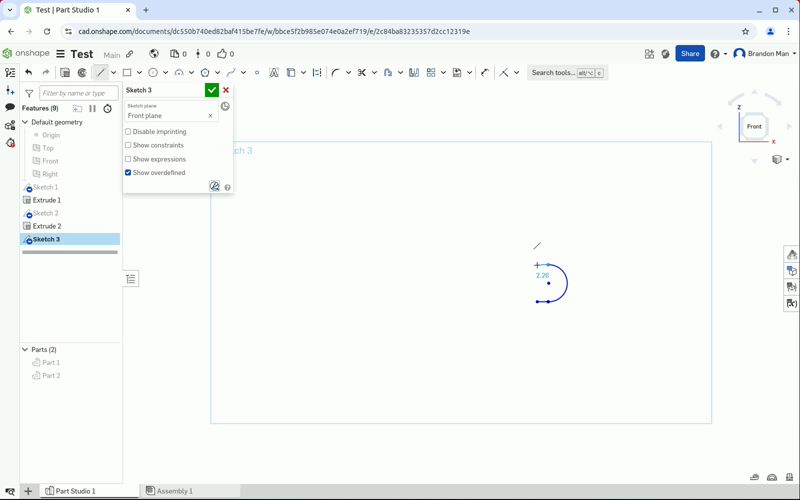
click(537, 264)
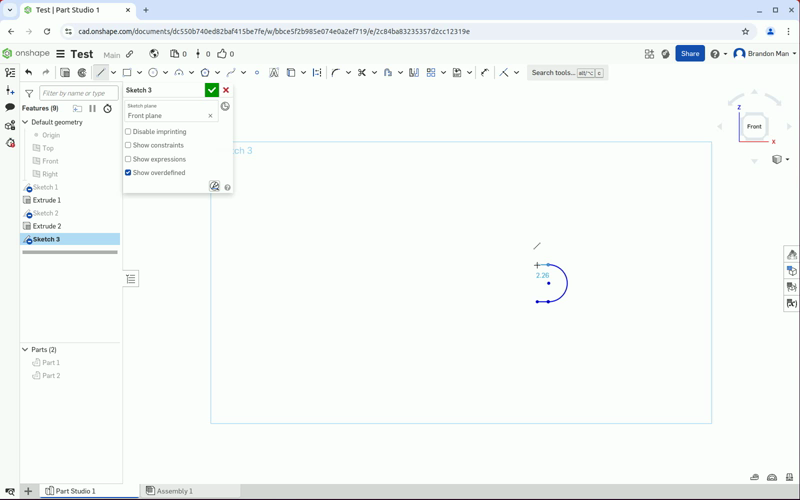
key_up(shift)
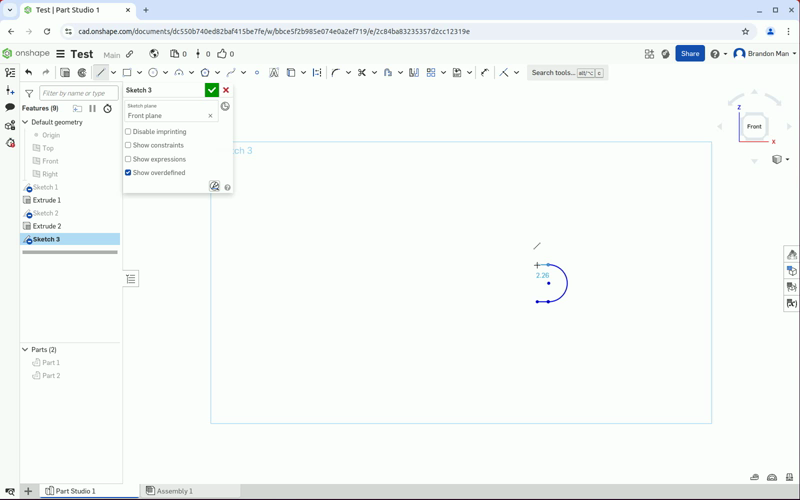
key(esc)
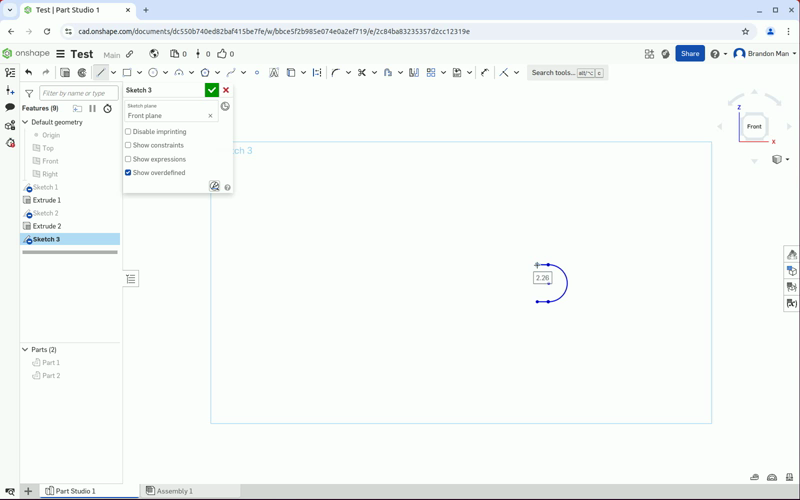
key(a)
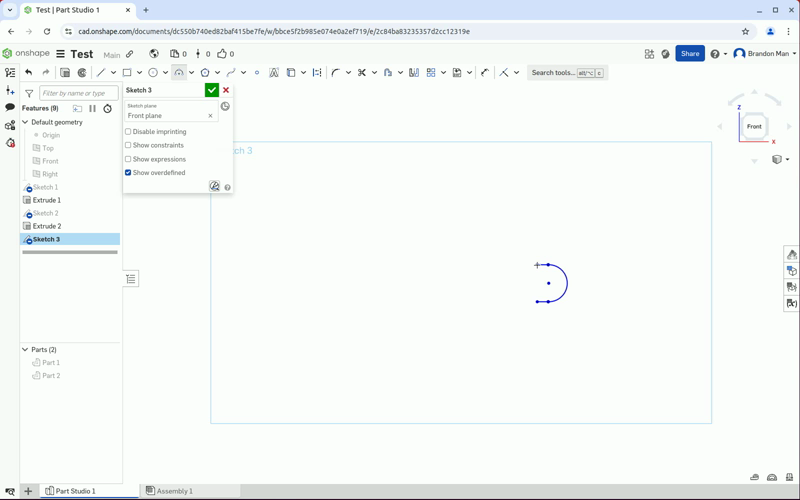
mouse_move(537, 264)
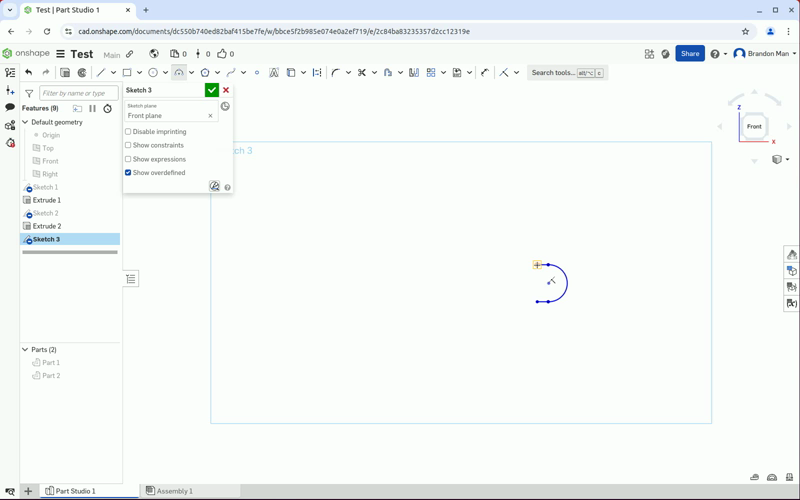
click(537, 264)
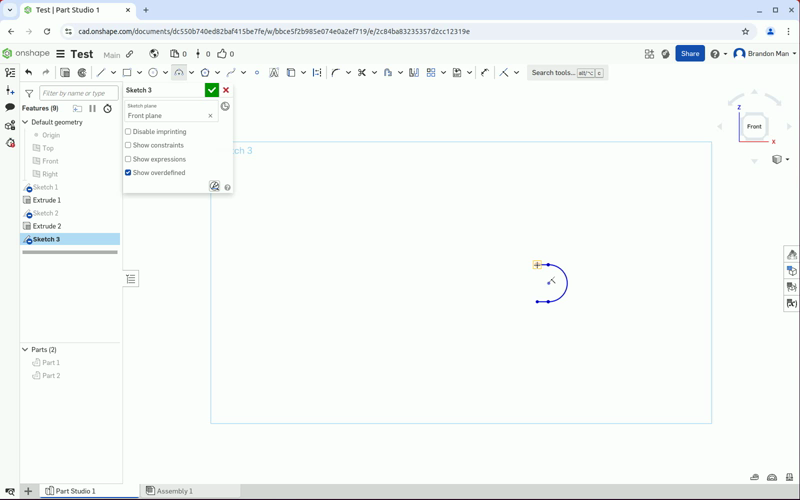
mouse_move(537, 301)
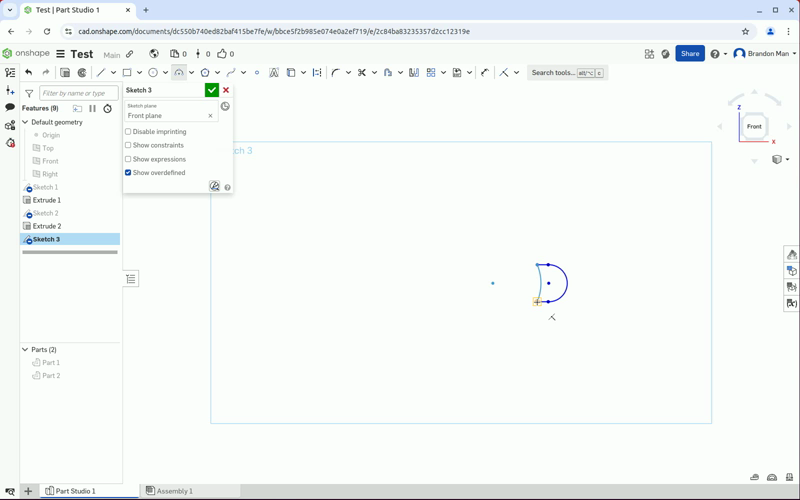
click(537, 301)
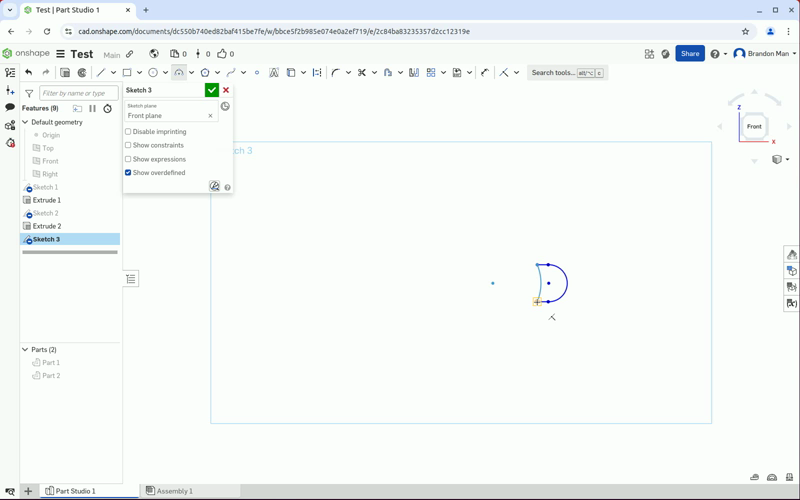
key_down(shift)
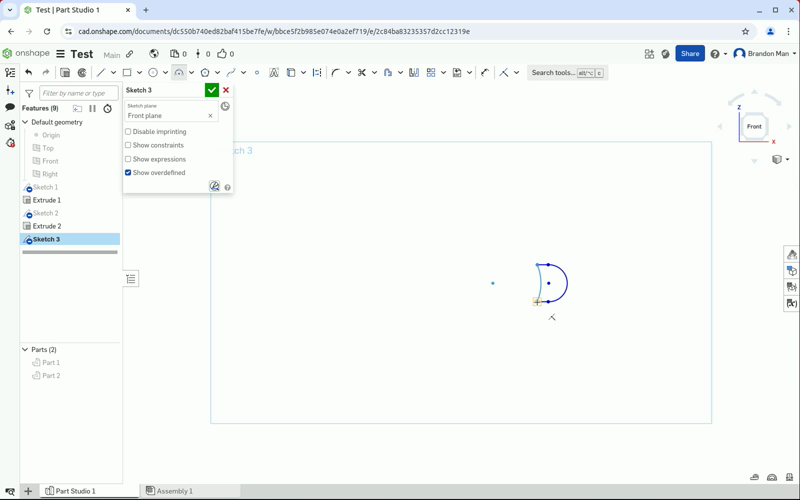
mouse_move(570, 283)
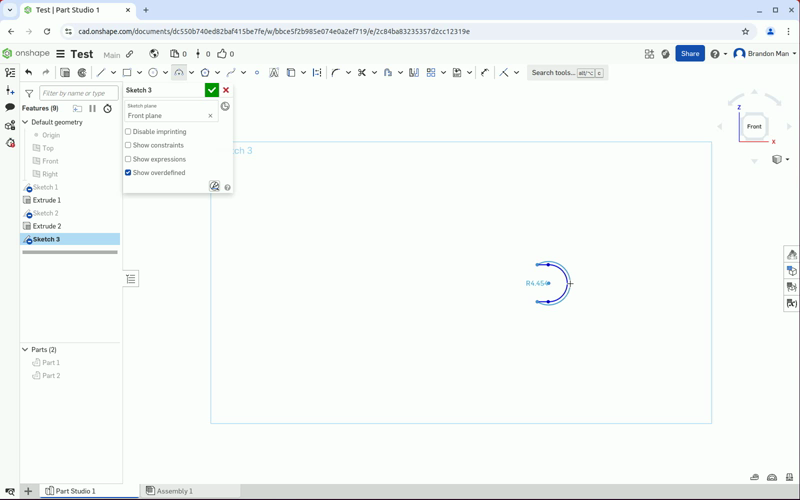
scroll(6)
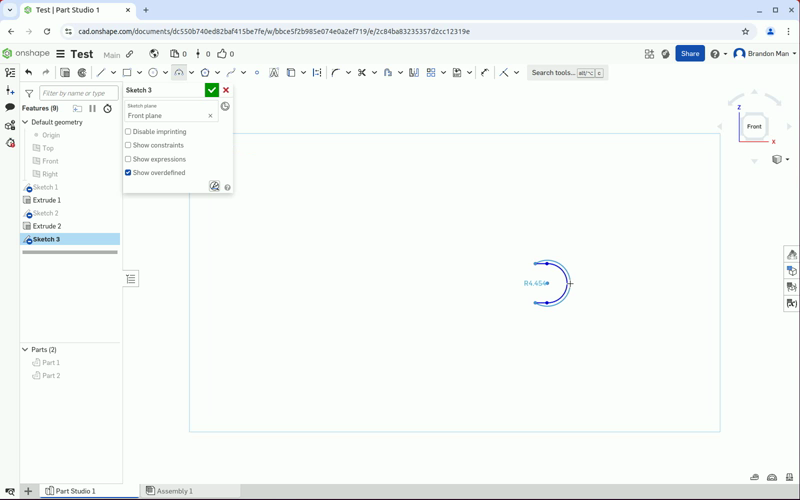
scroll(6)
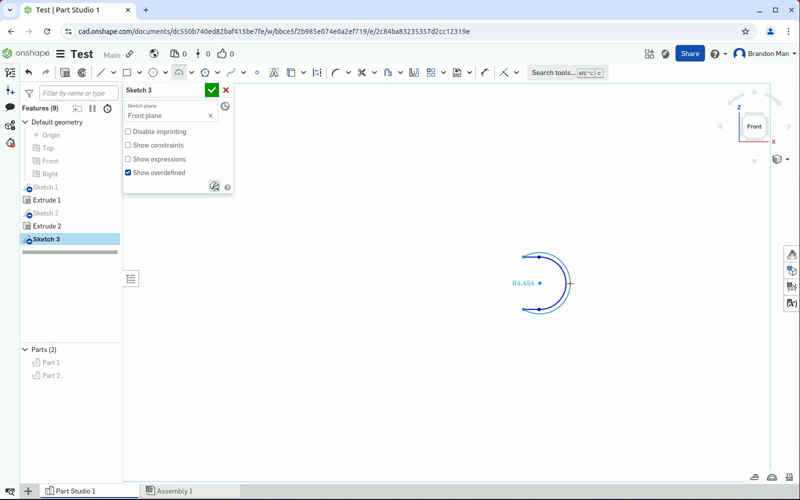
scroll(6)
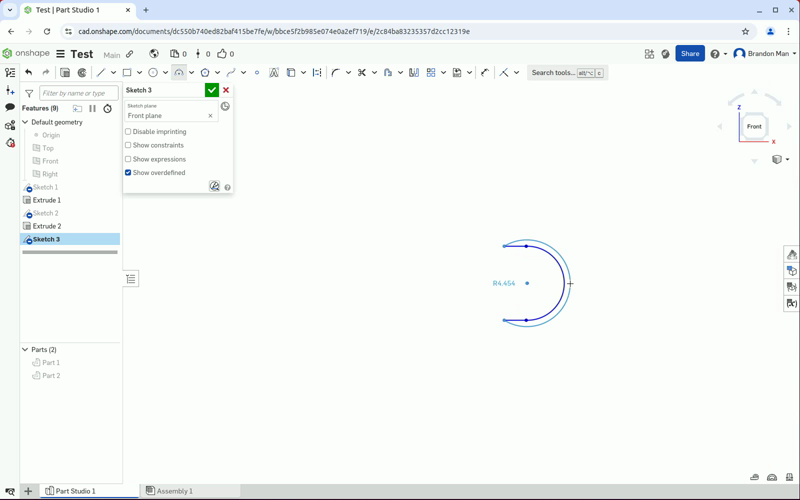
scroll(6)
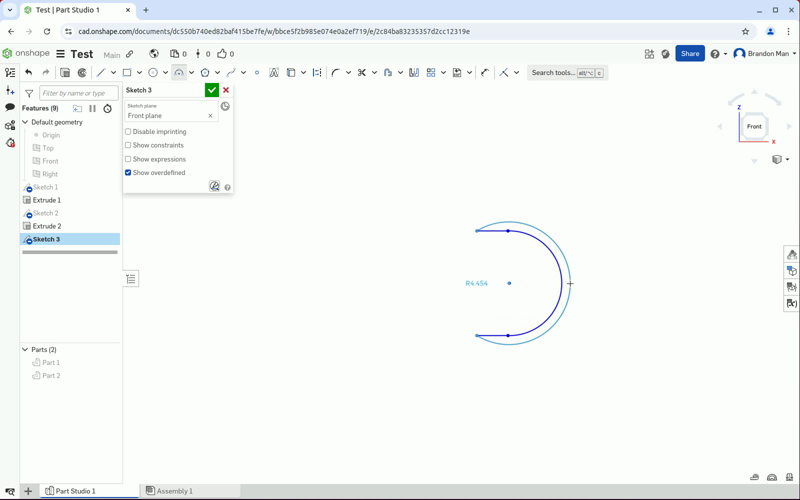
scroll(6)
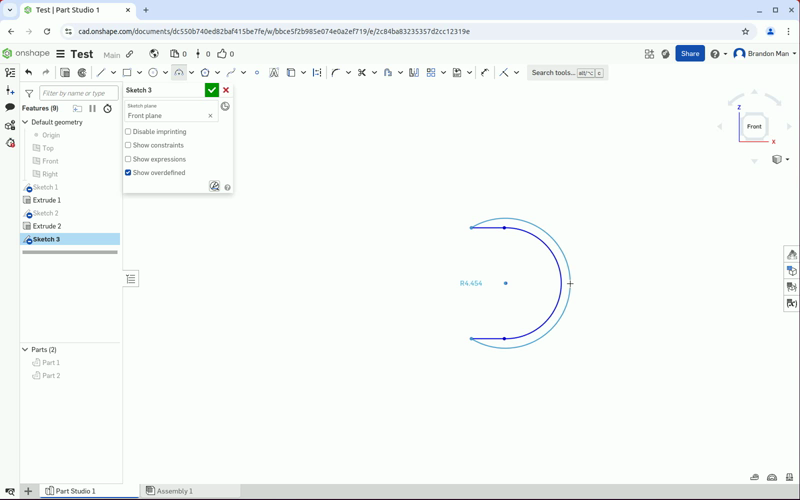
scroll(6)
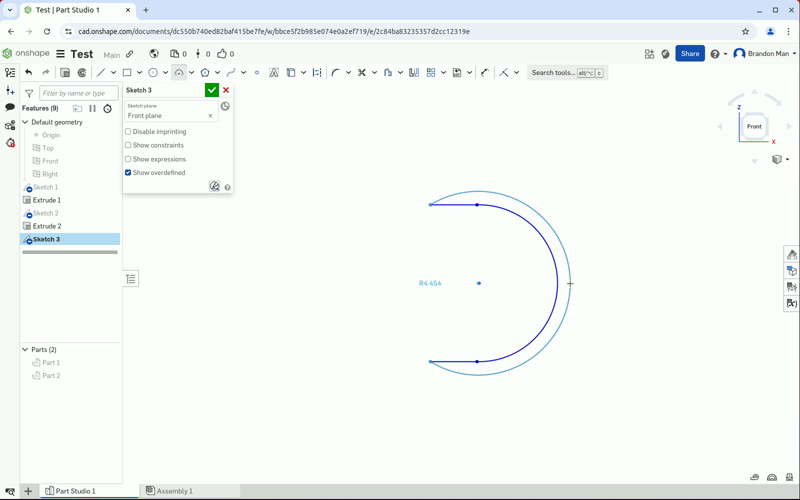
scroll(6)
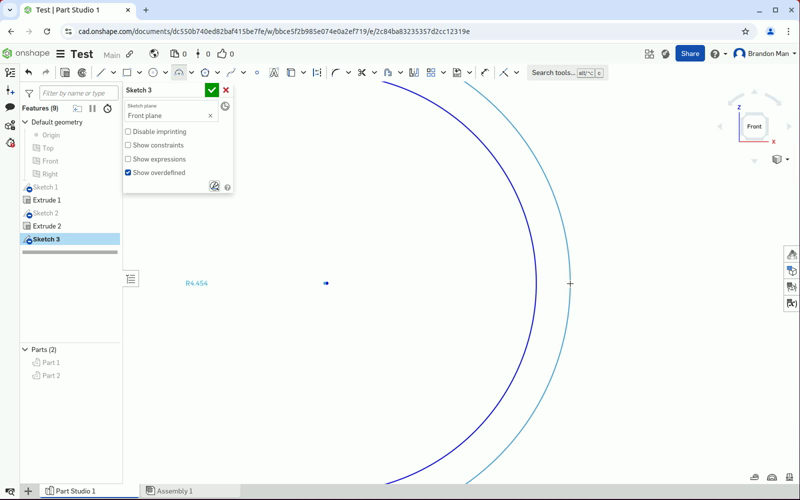
click(570, 283)
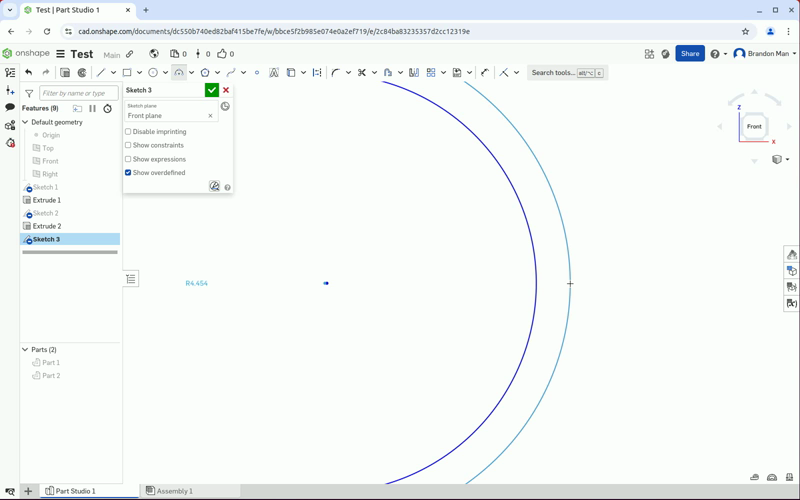
scroll(-6)
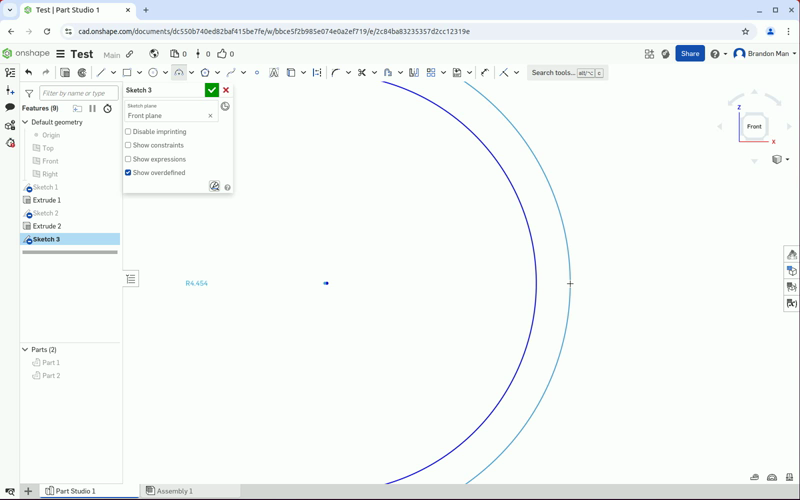
scroll(-6)
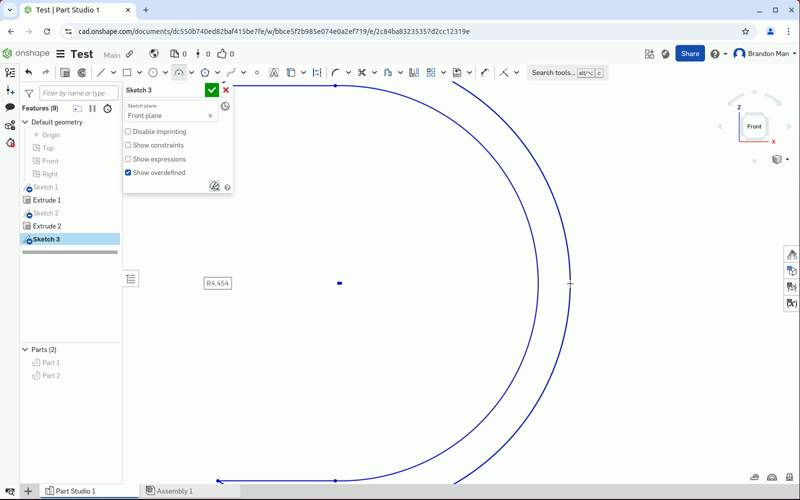
scroll(-6)
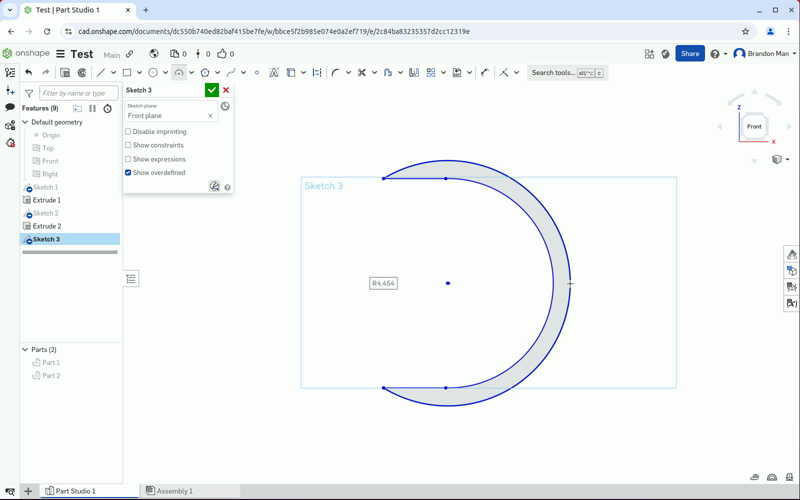
scroll(-6)
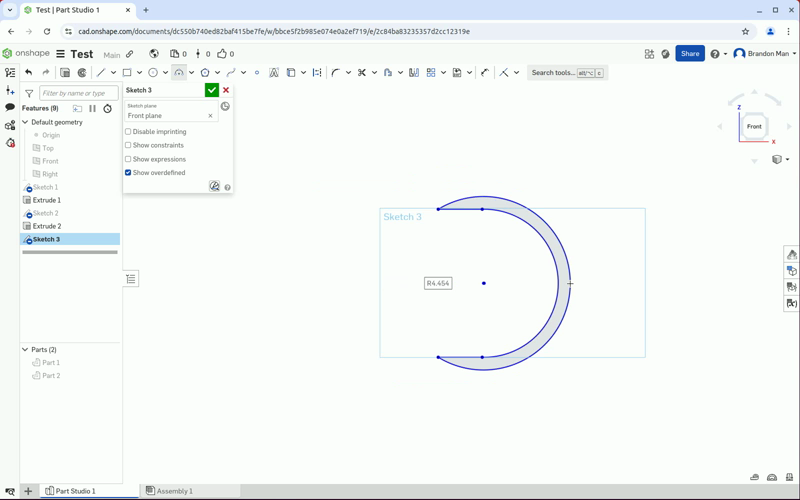
scroll(-6)
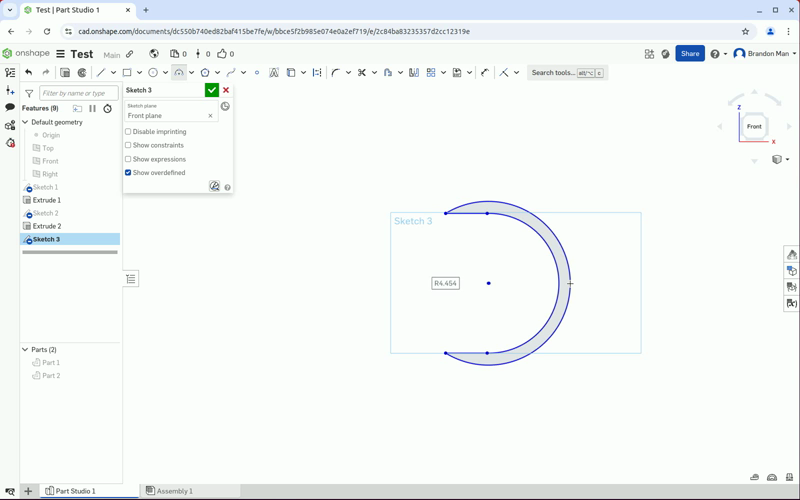
scroll(-6)
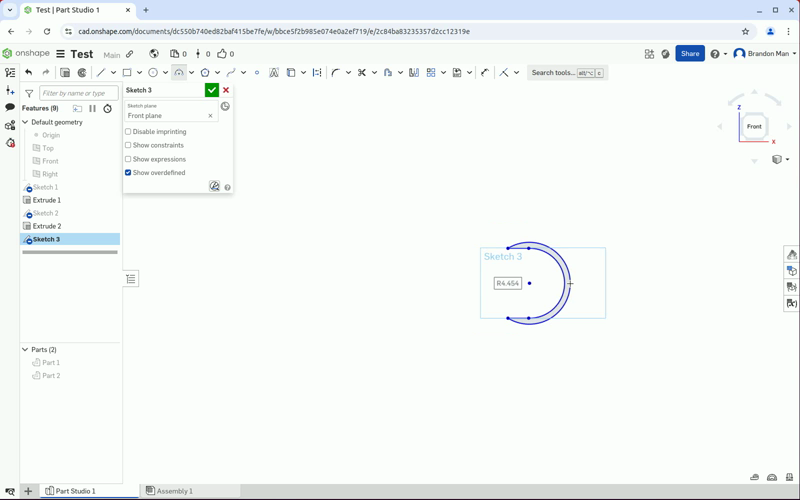
scroll(-6)
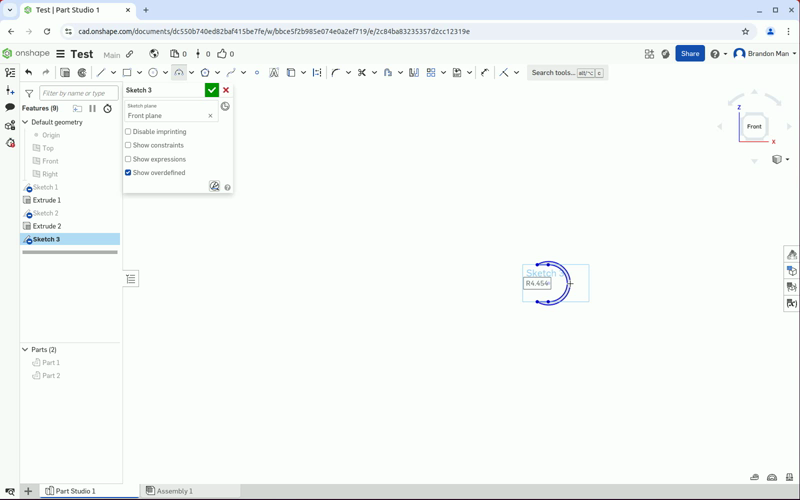
key_up(shift)
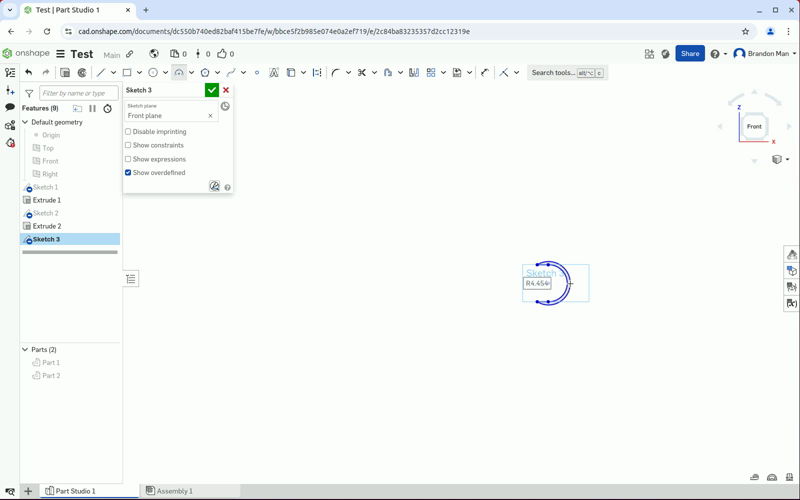
key(esc)
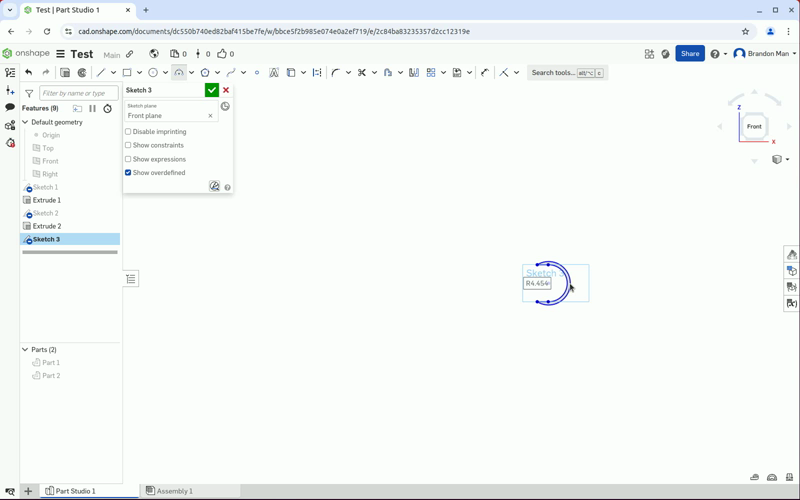
mouse_move(567, 279)
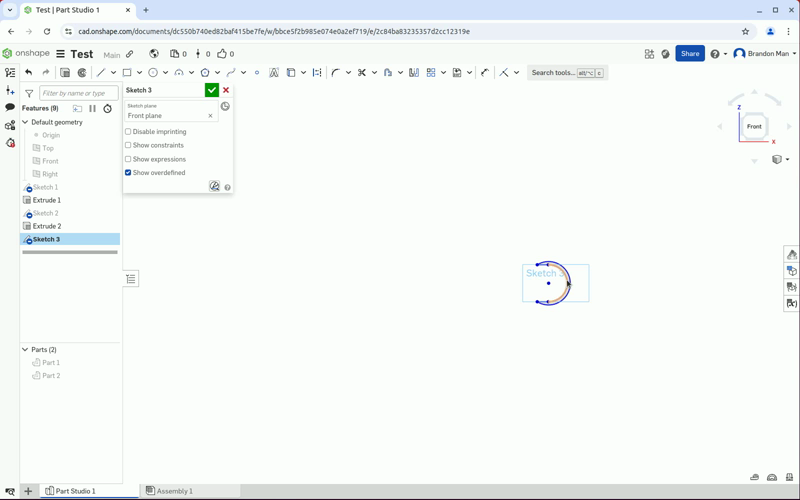
scroll(6)
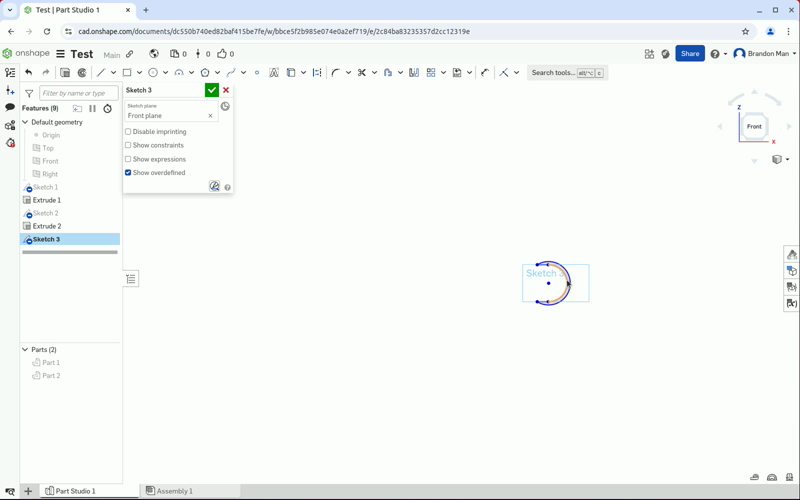
scroll(6)
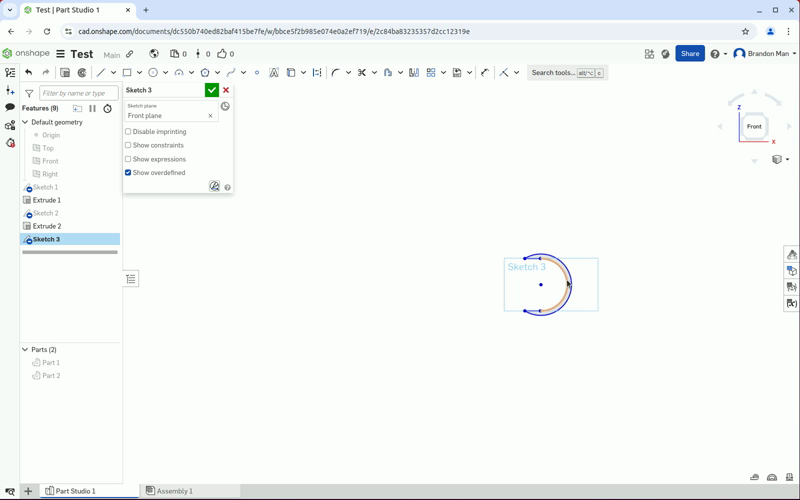
scroll(6)
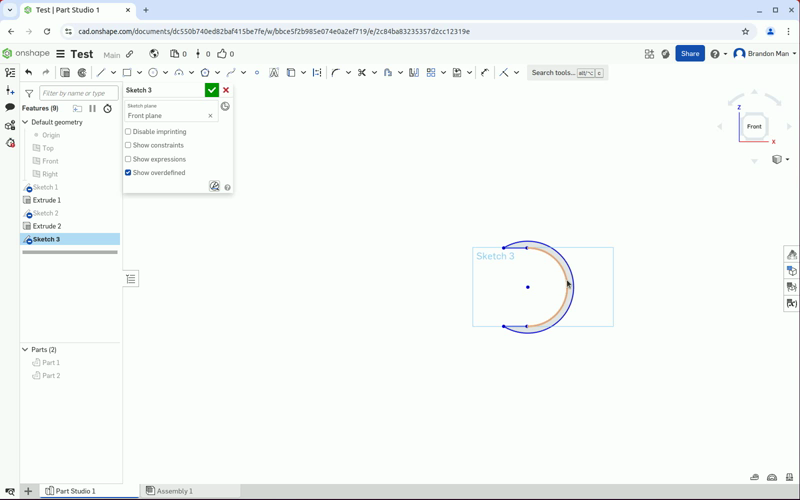
scroll(6)
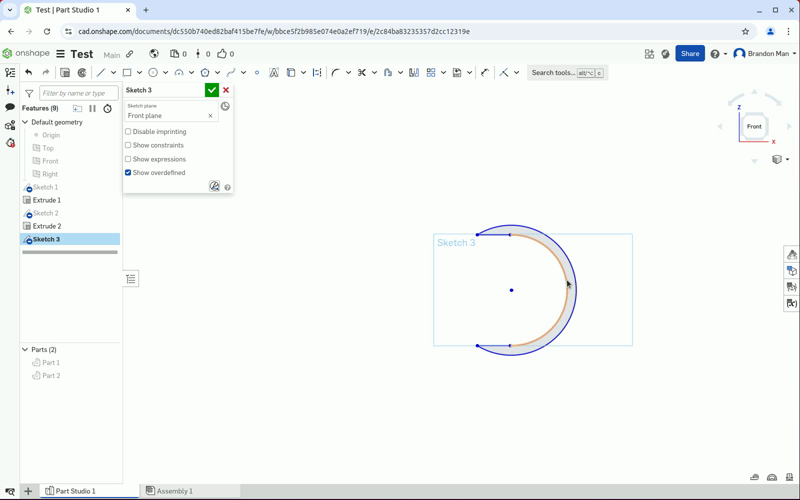
scroll(6)
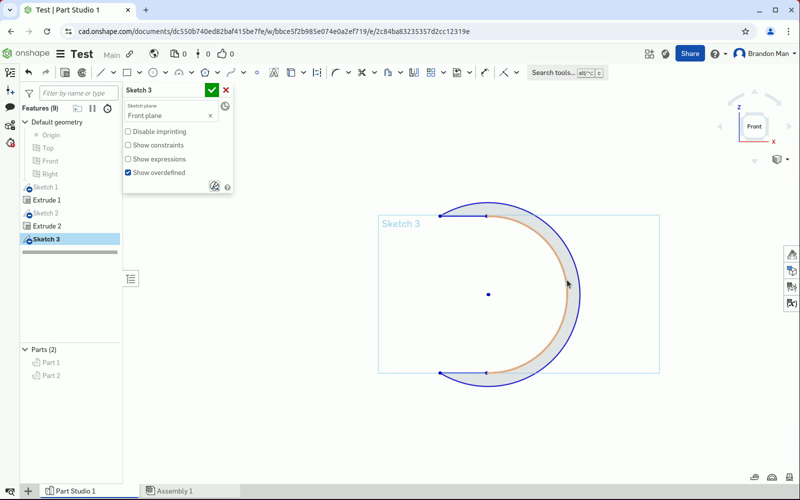
scroll(6)
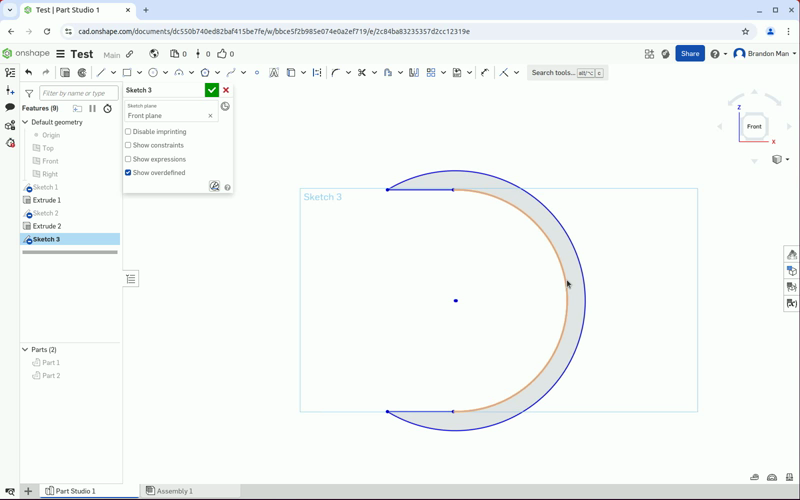
scroll(6)
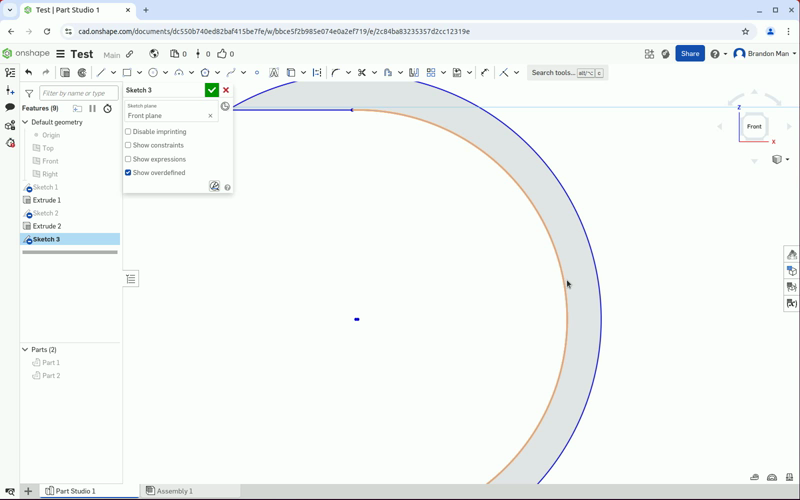
click(567, 279)
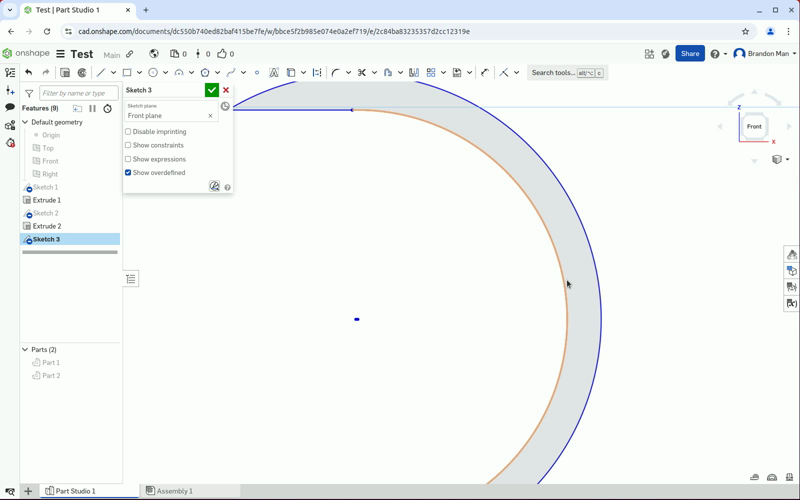
scroll(-6)
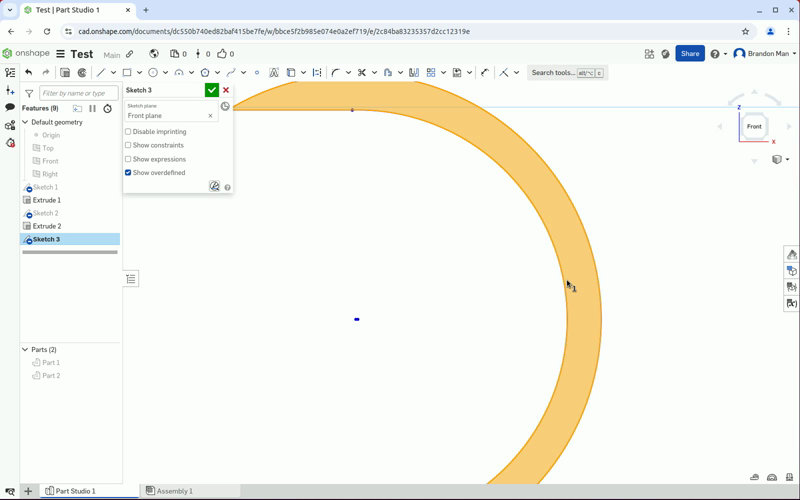
scroll(-6)
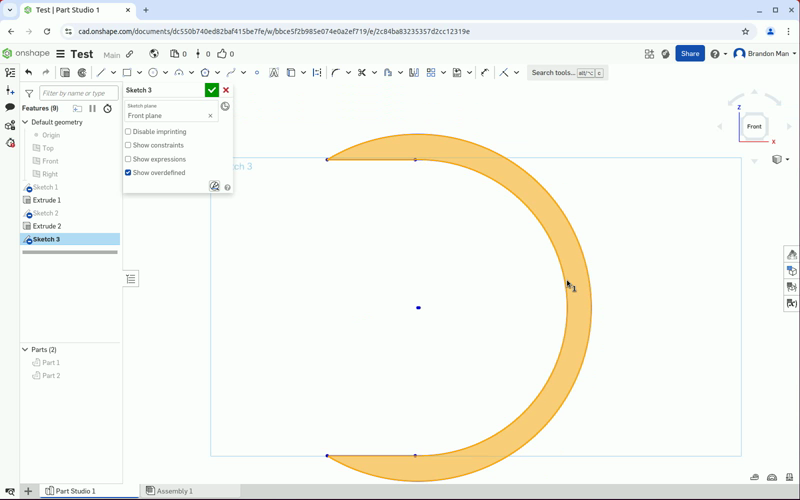
scroll(-6)
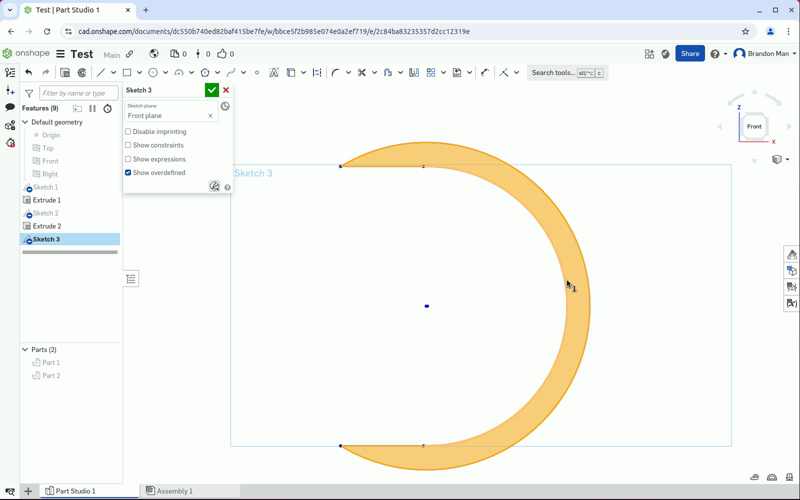
scroll(-6)
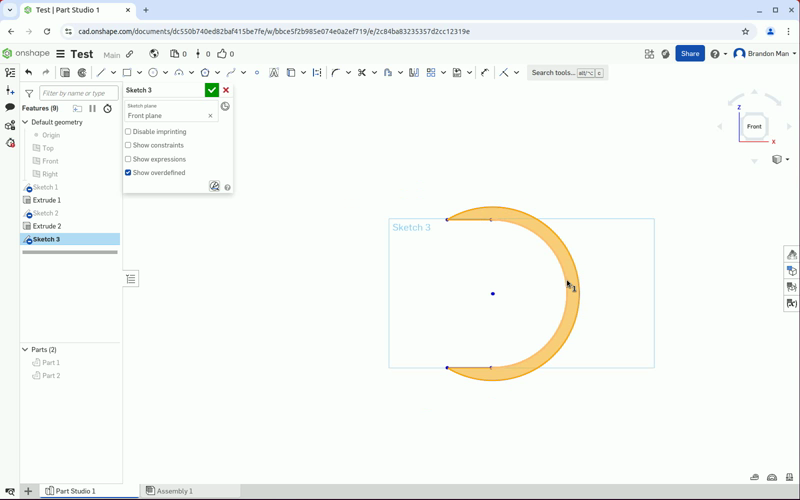
scroll(-6)
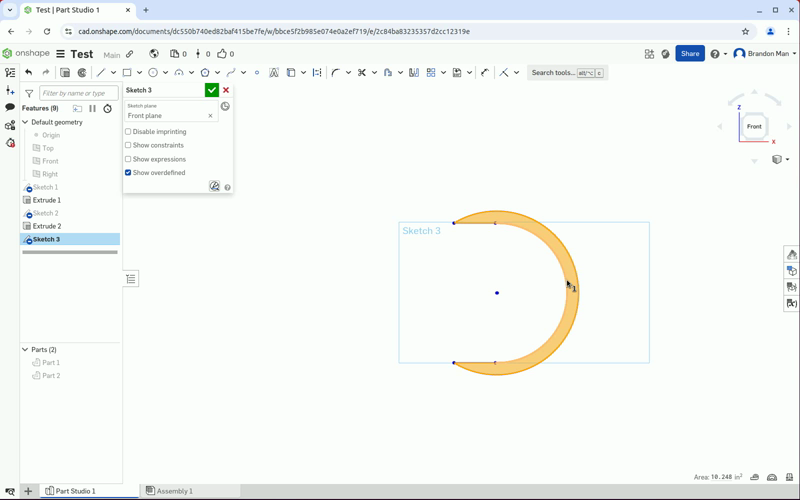
scroll(-6)
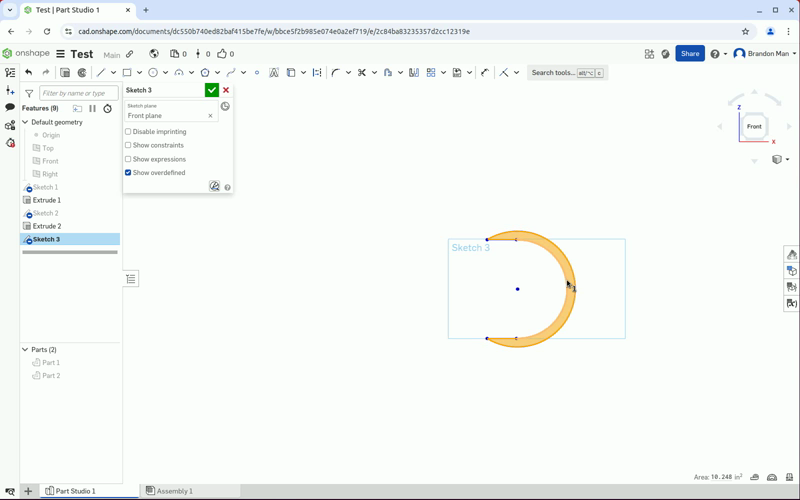
scroll(-6)
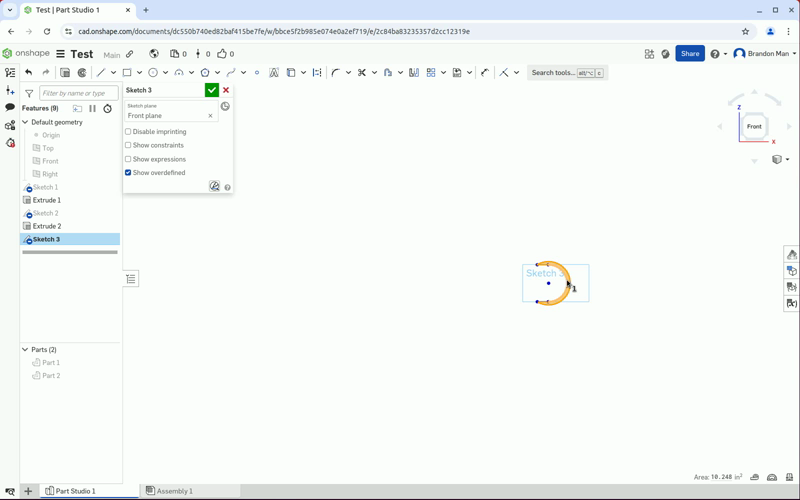
mouse_move(73, 352)
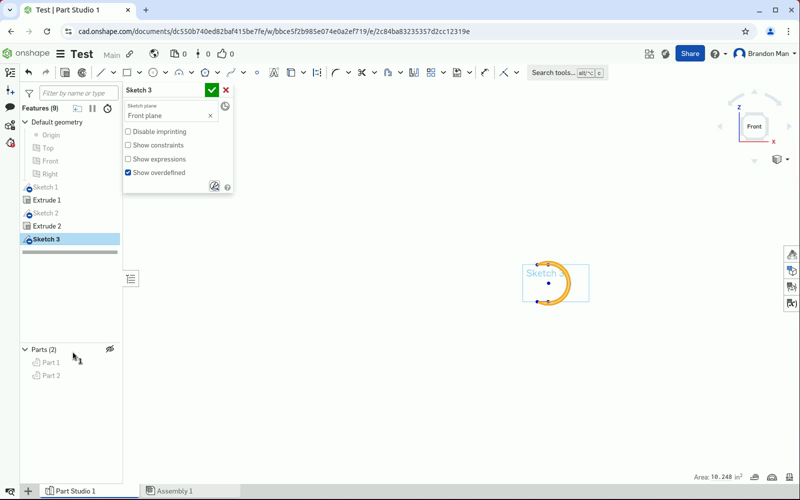
key(shift+y)
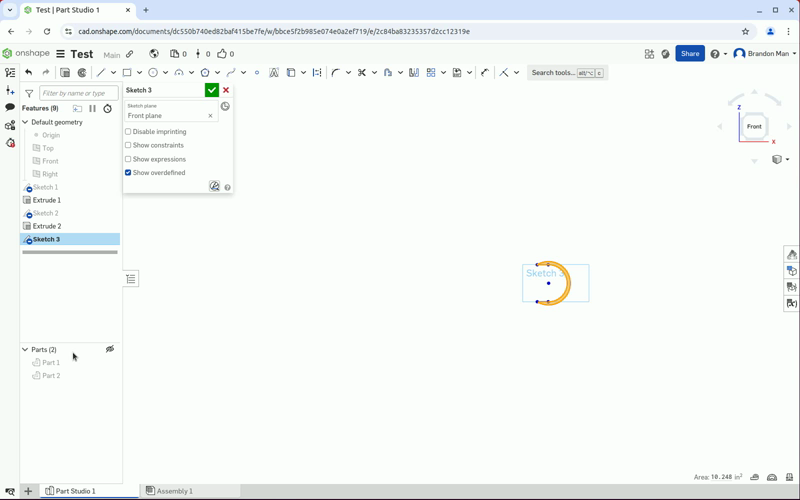
key(shift+e)
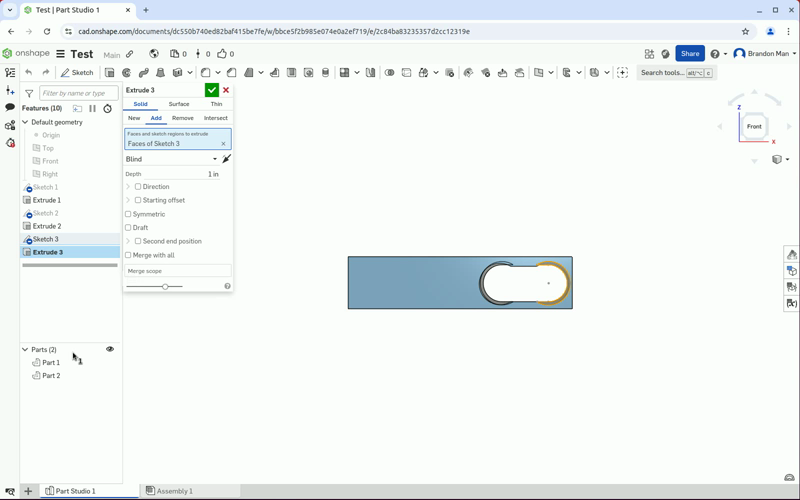
mouse_move(143, 106)
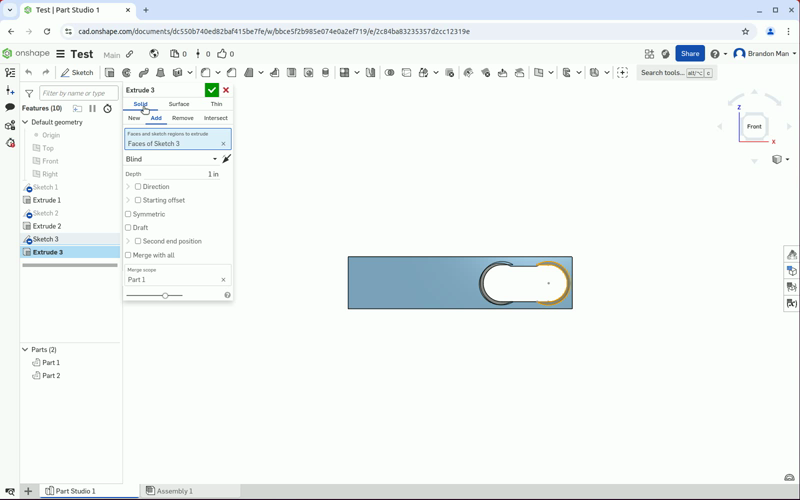
click(143, 106)
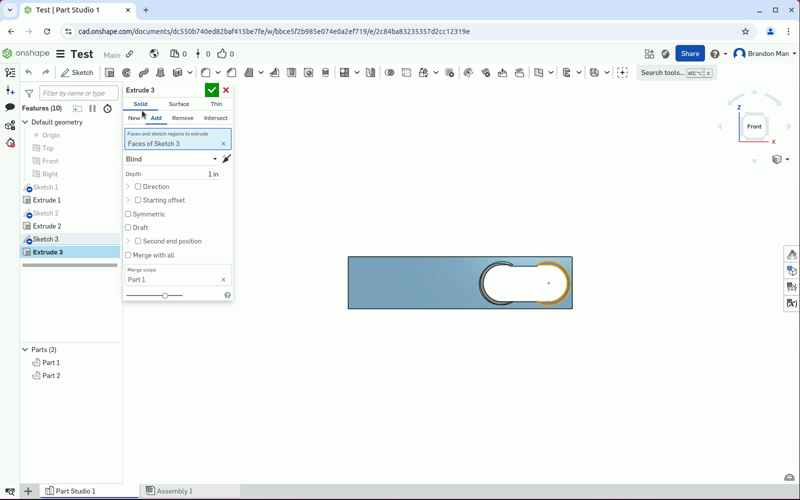
mouse_move(137, 120)
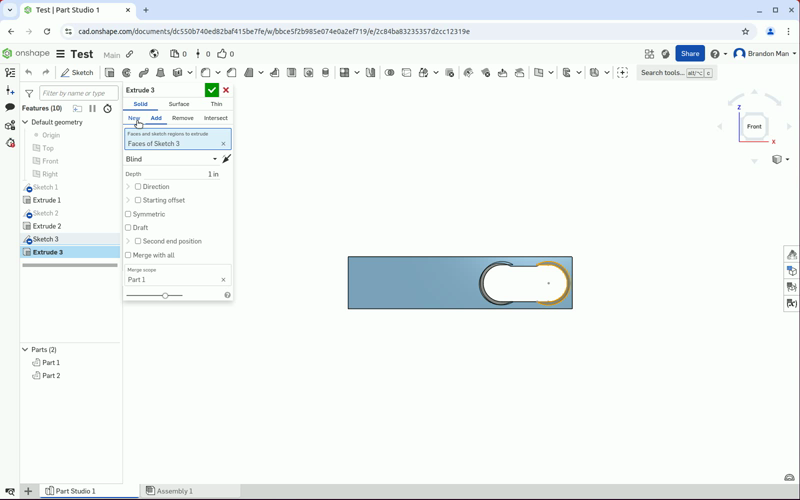
click(137, 120)
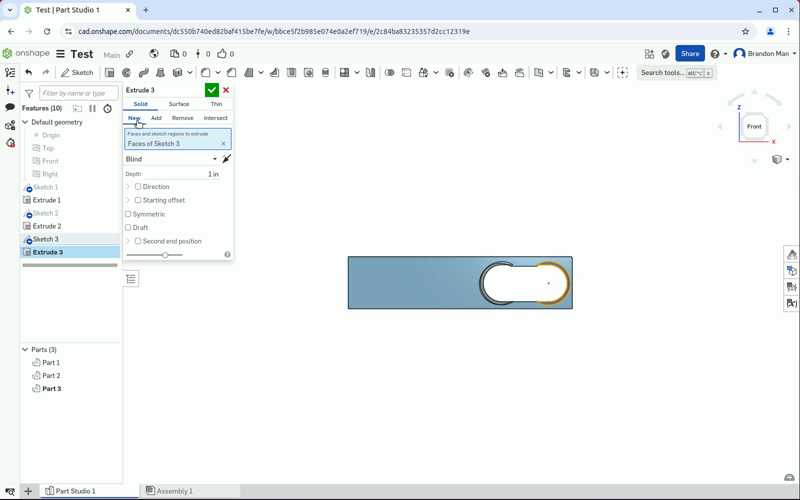
key(tab, 4)
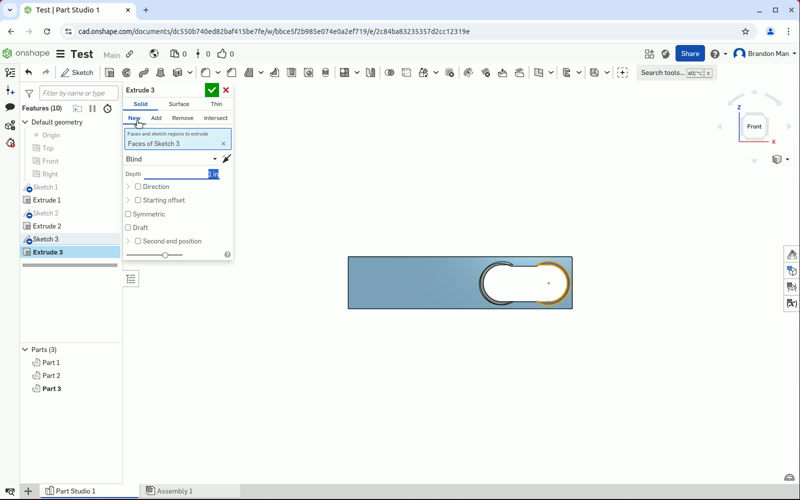
text(0.481)
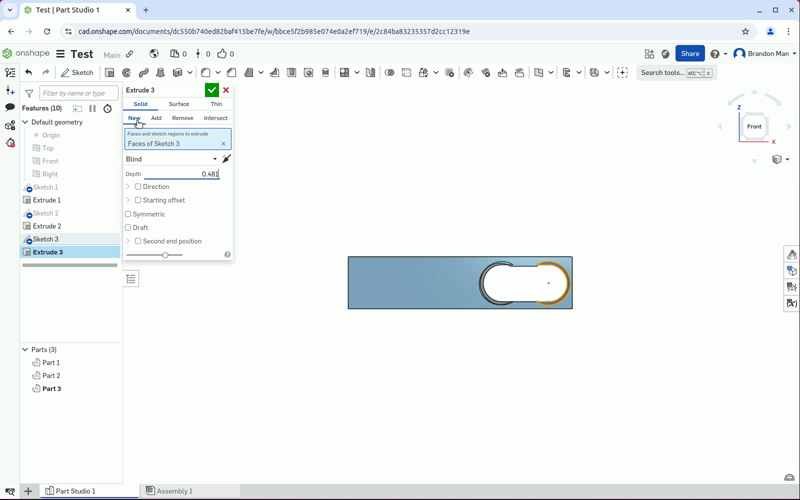
key(enter)
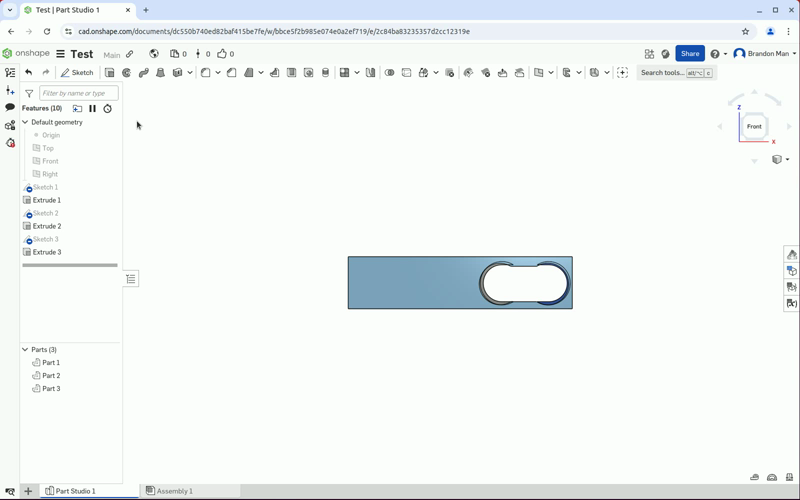
key(shift+h)
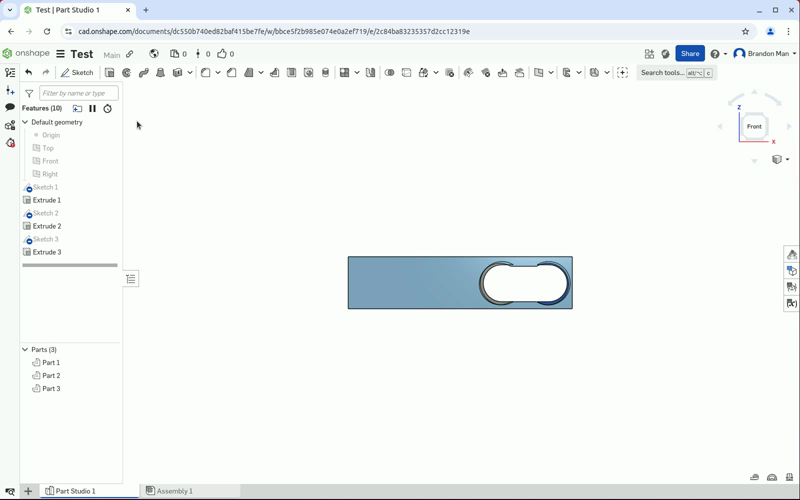
key(shift+h)
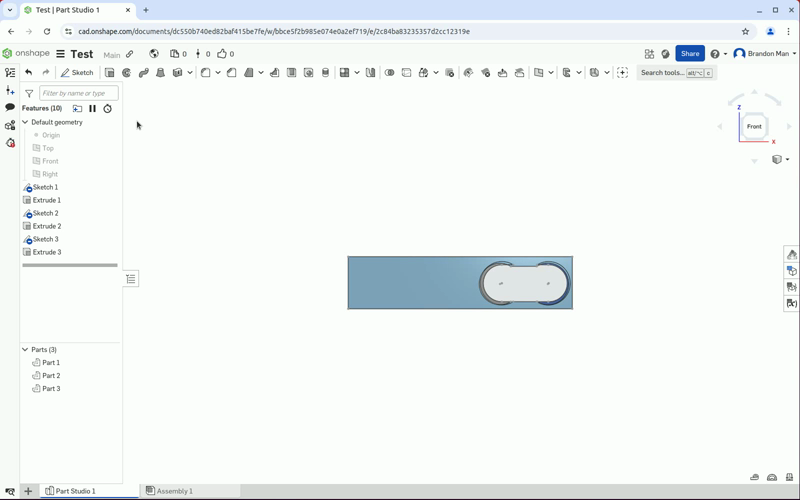
key(shift+7)
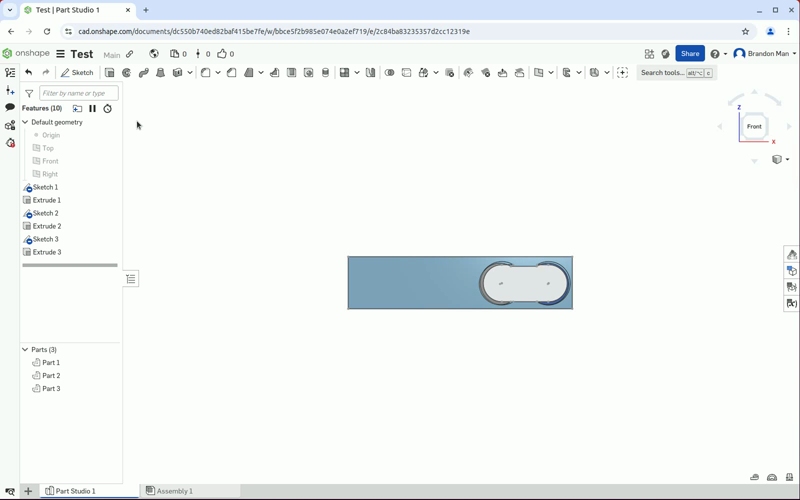
key(left, 2)
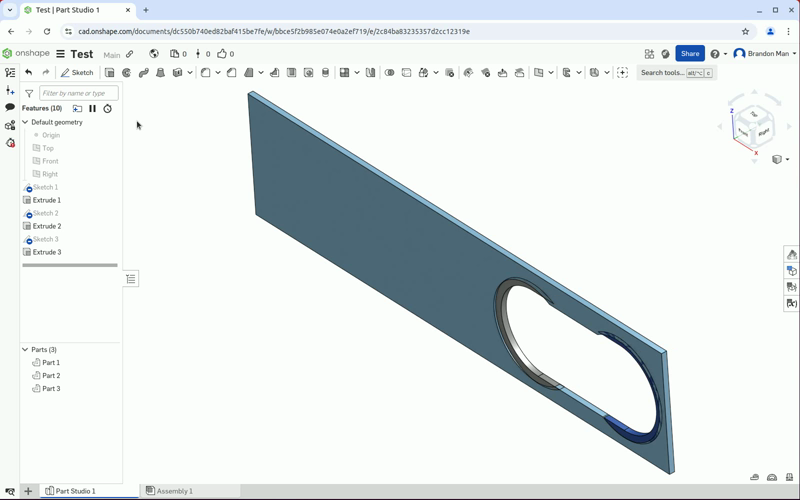
key(down, 2)
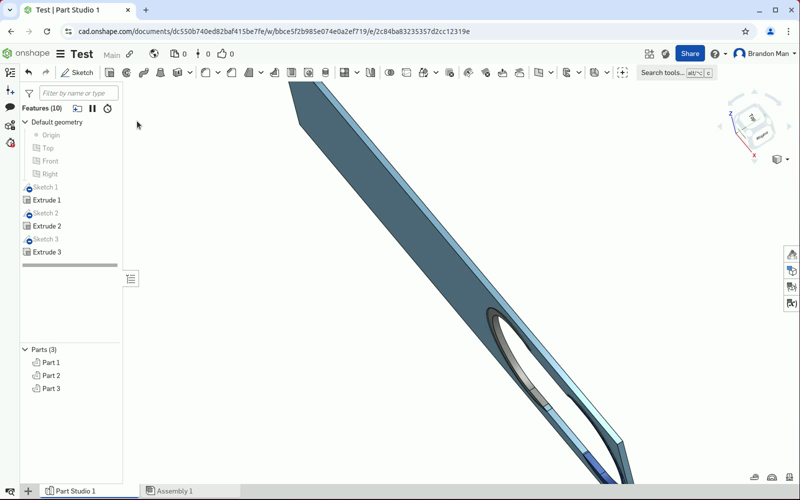
key(up, 2)
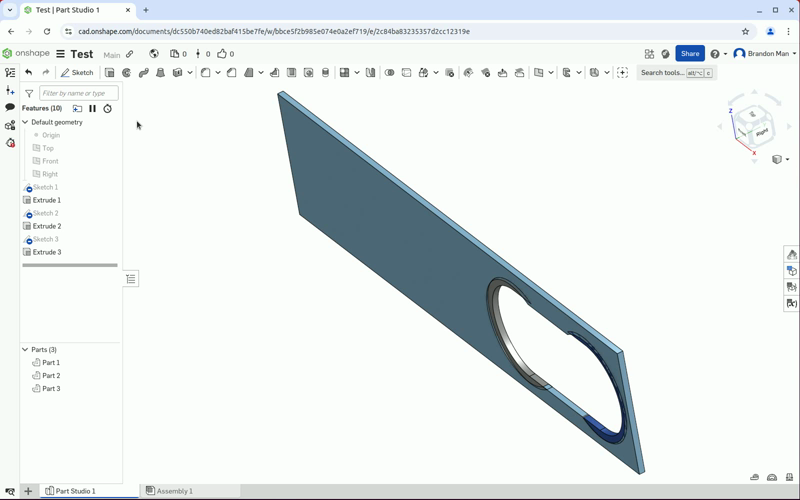
key(right, 2)
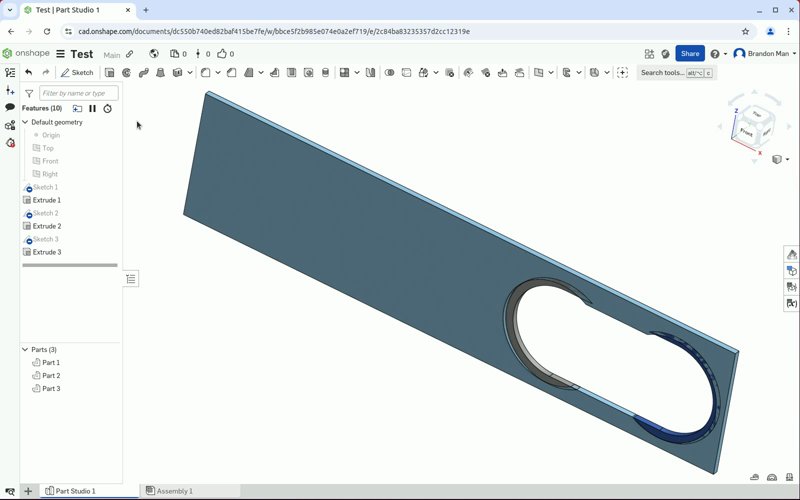
mouse_move(73, 189)
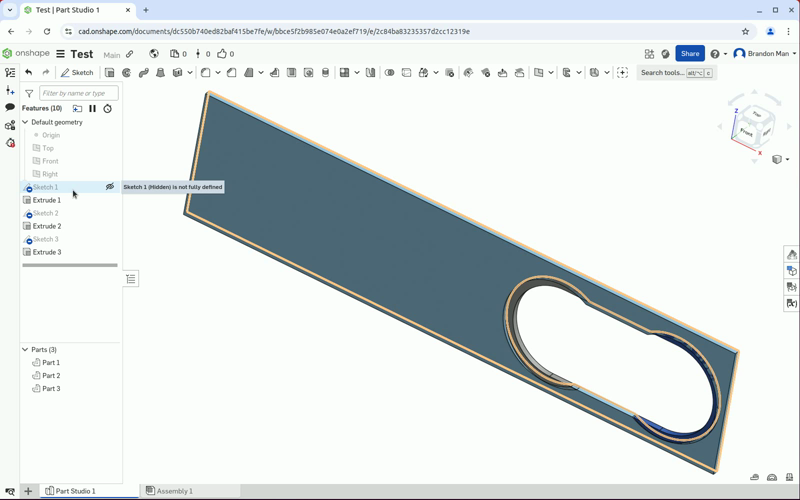
click(73, 189)